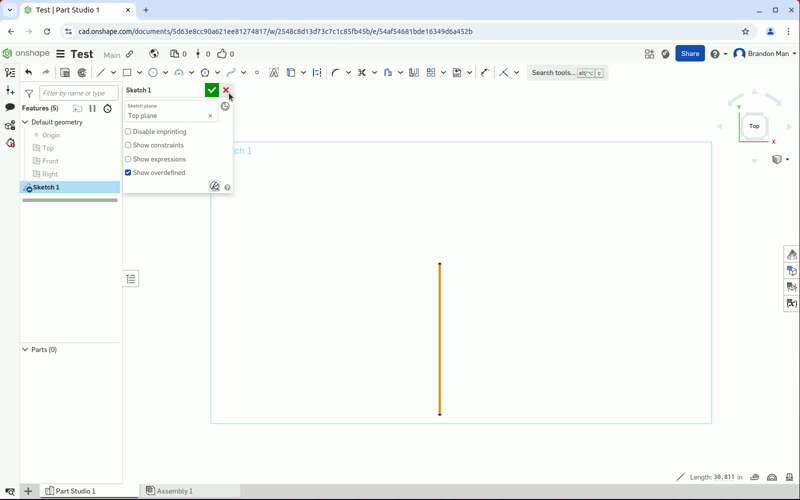
key(shift+h)
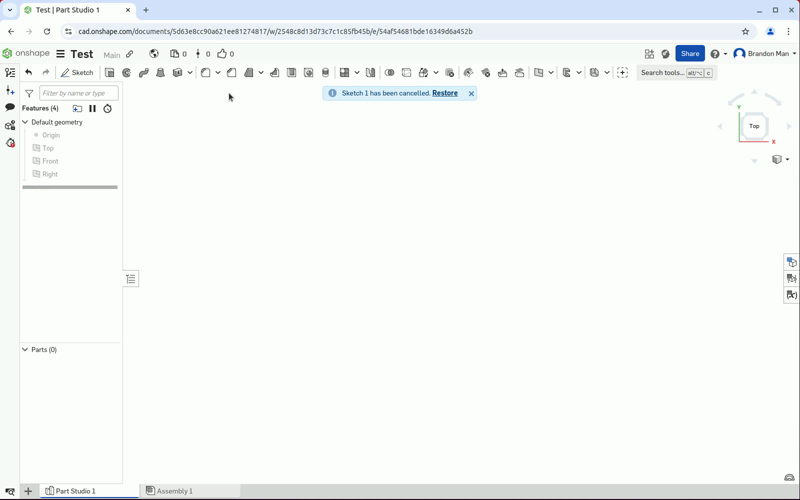
mouse_move(73, 352)
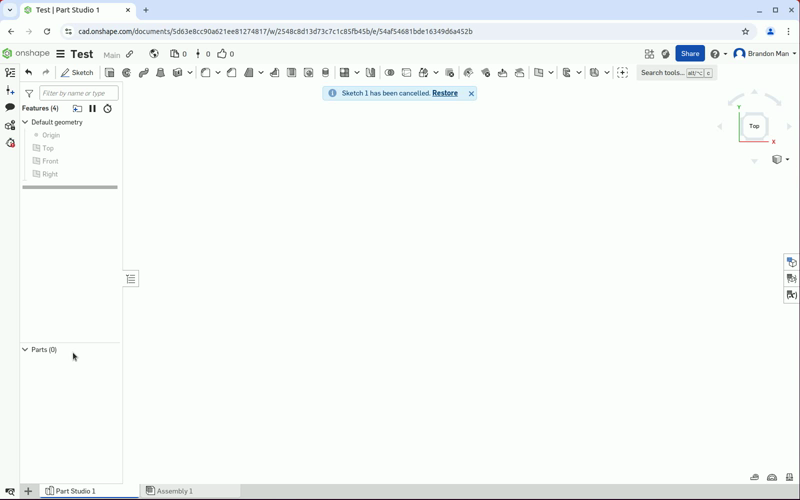
key(y)
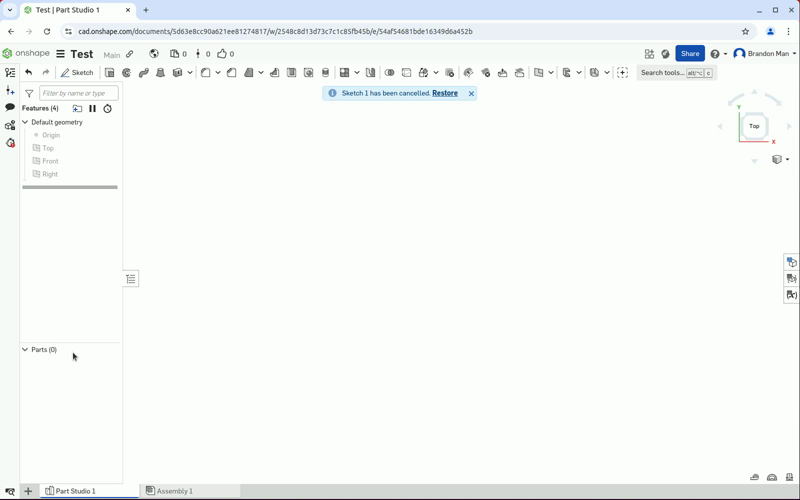
key(shift+p)
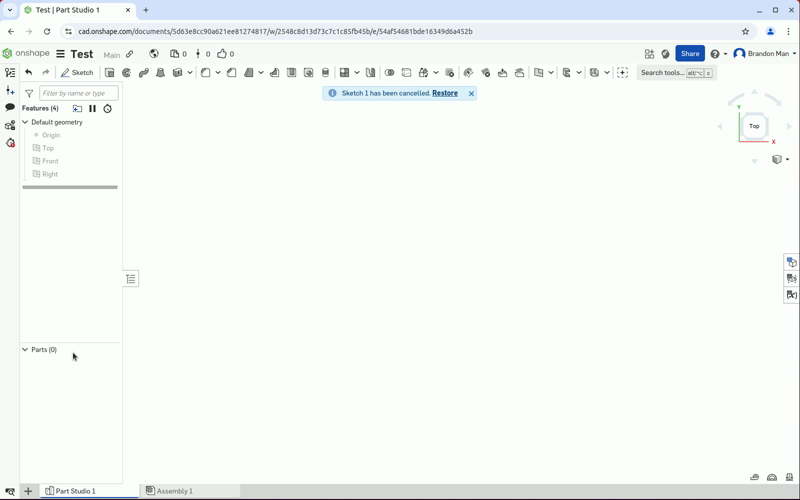
key(space)
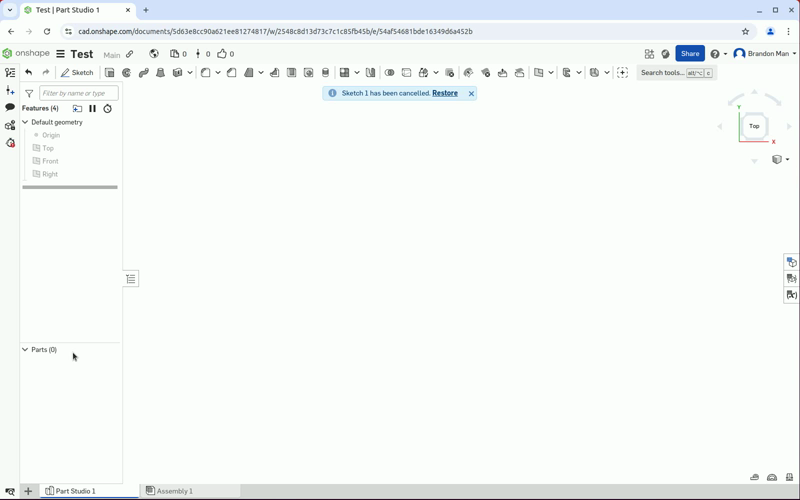
key_down(shift)
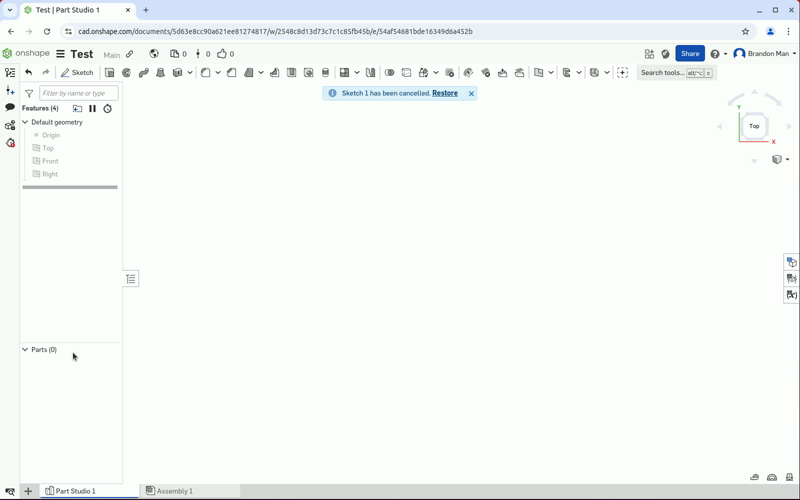
key(up)
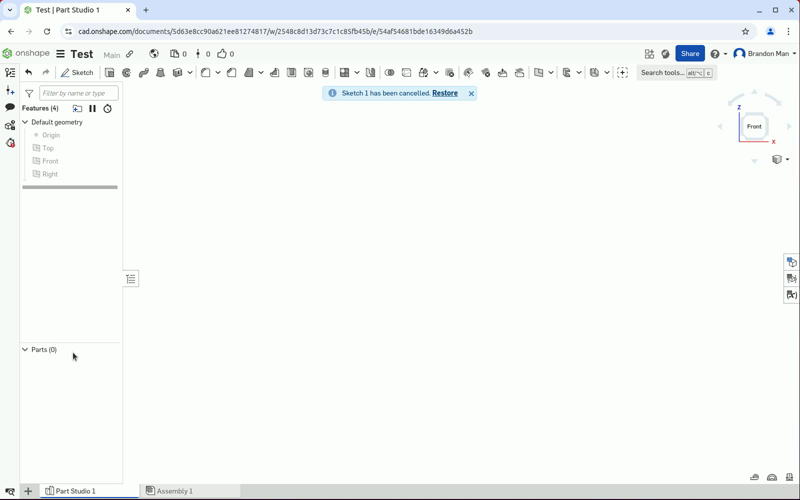
key_up(shift)
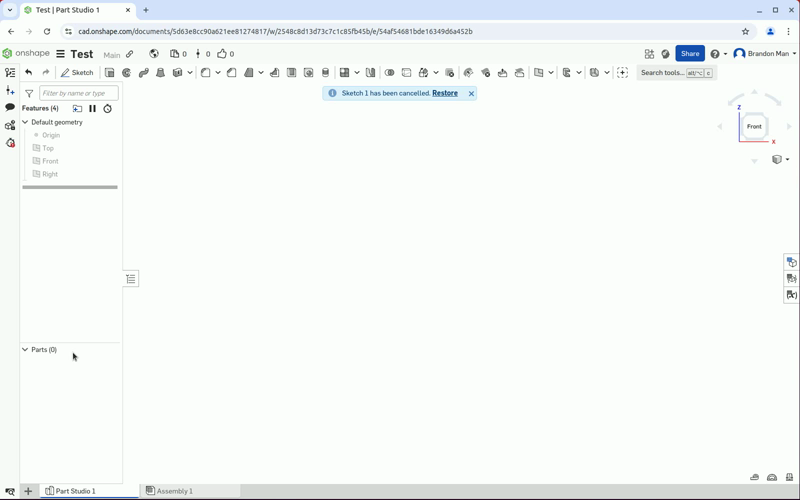
key(space)
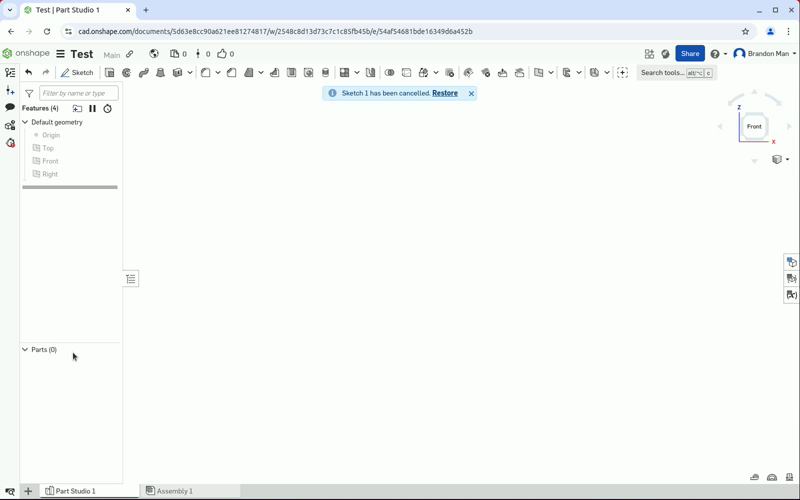
key_down(shift)
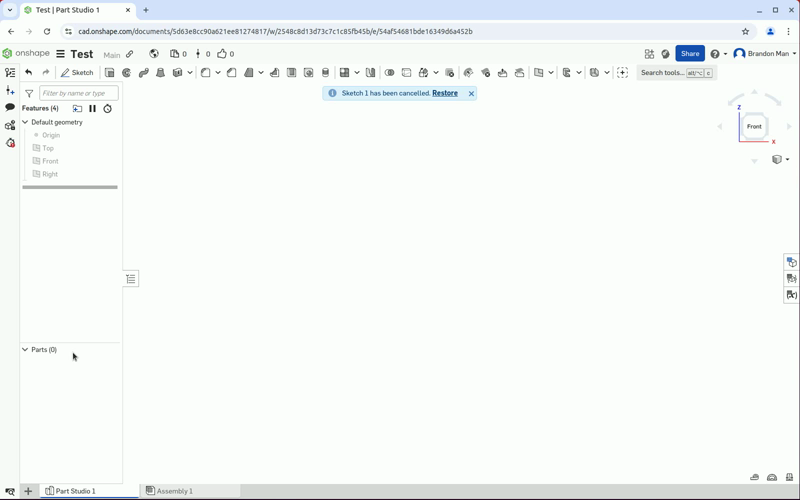
key(left)
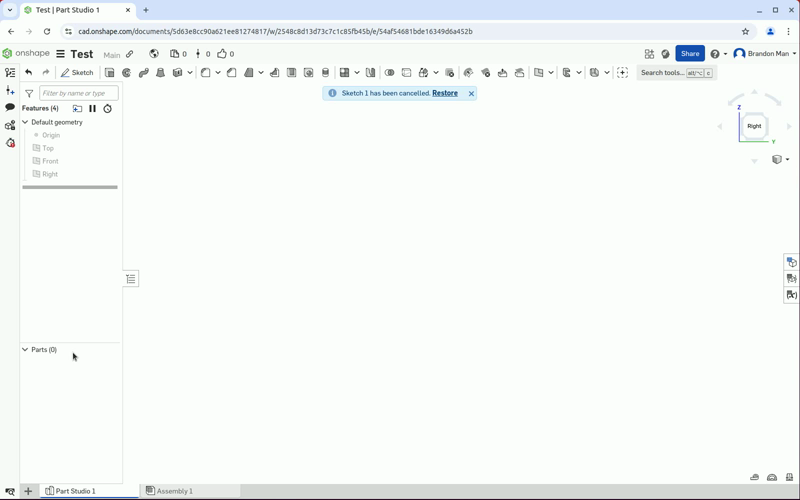
key_up(shift)
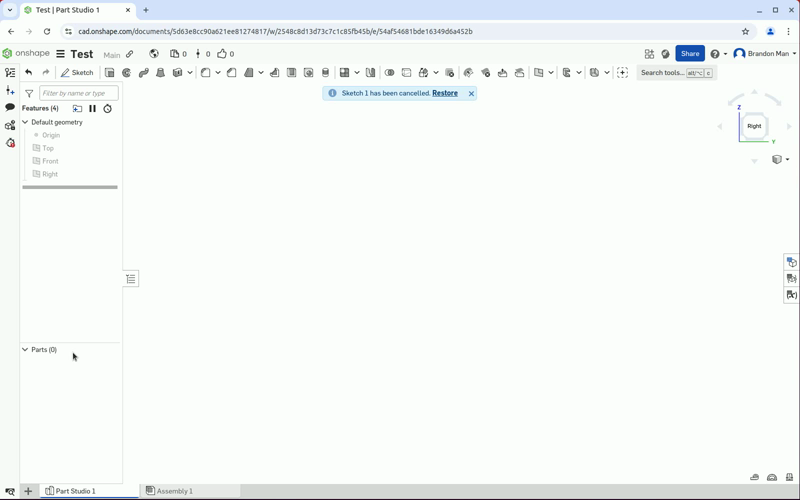
mouse_move(73, 352)
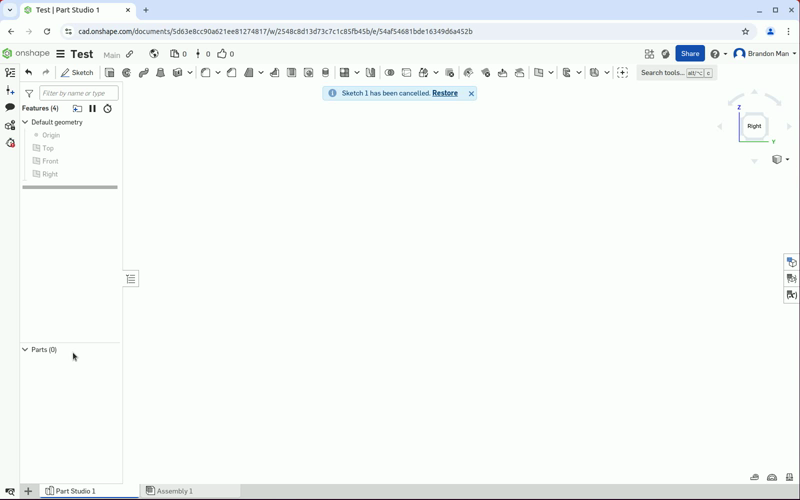
key(shift+y)
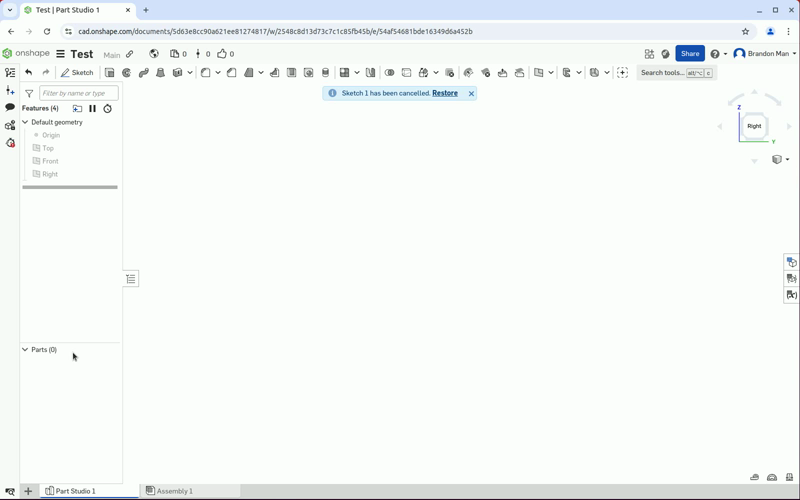
key(shift+s)
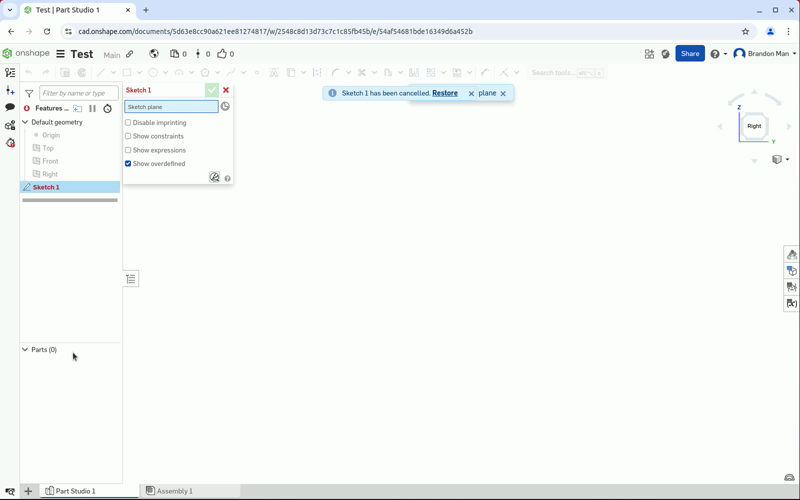
mouse_move(73, 176)
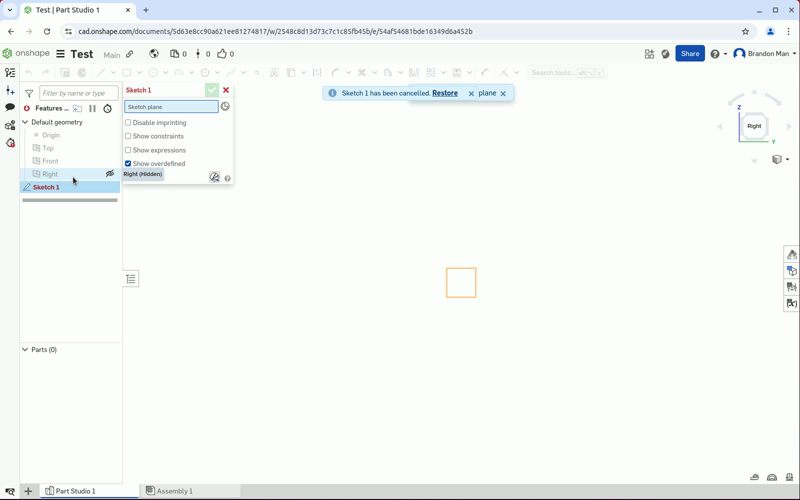
click(73, 176)
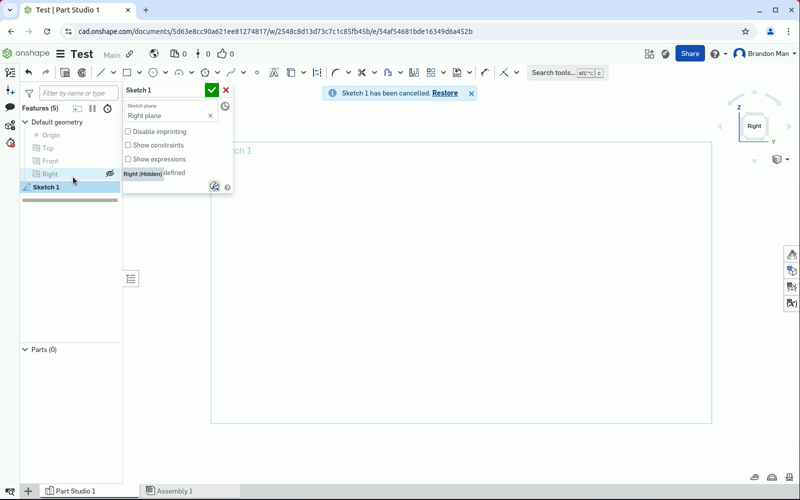
mouse_move(73, 352)
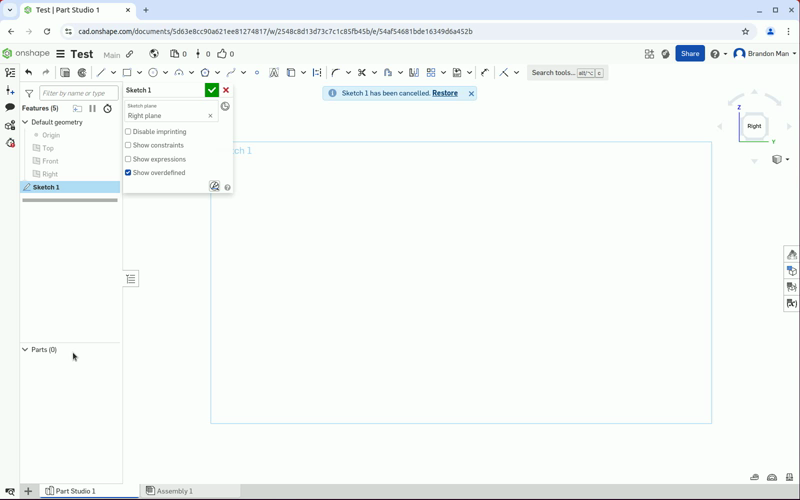
key(y)
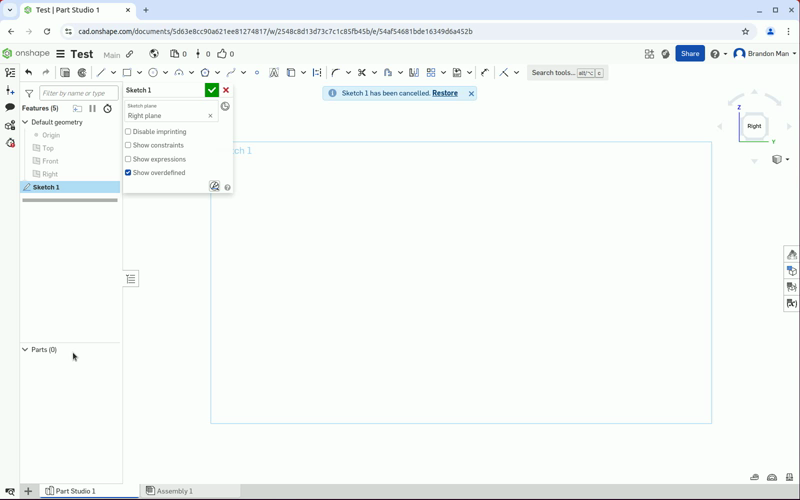
key(l)
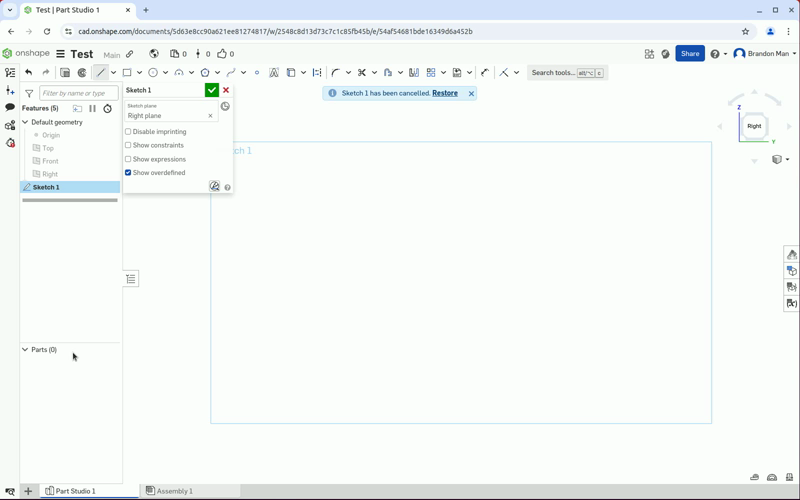
key_down(shift)
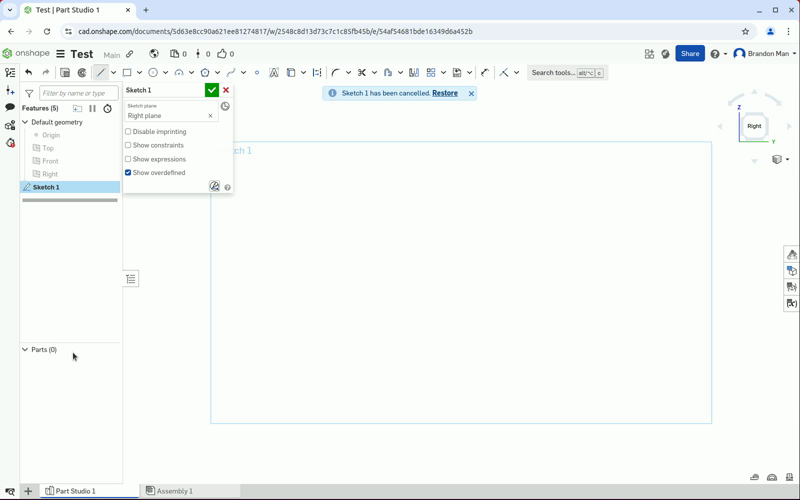
mouse_move(357, 349)
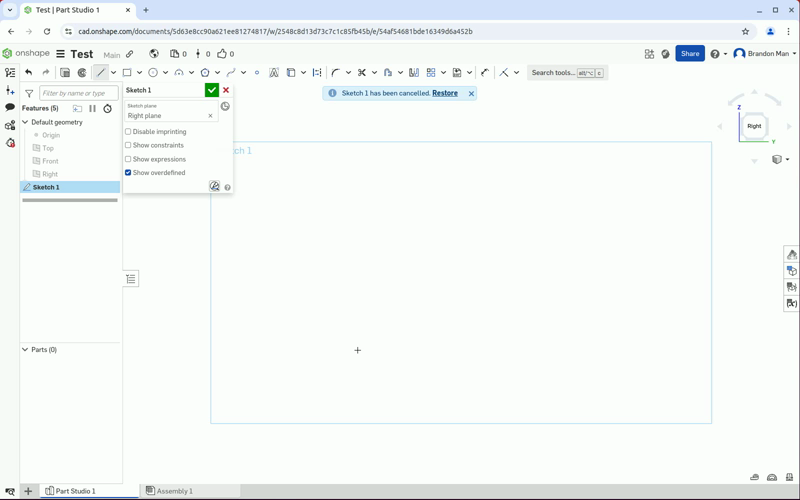
click(357, 349)
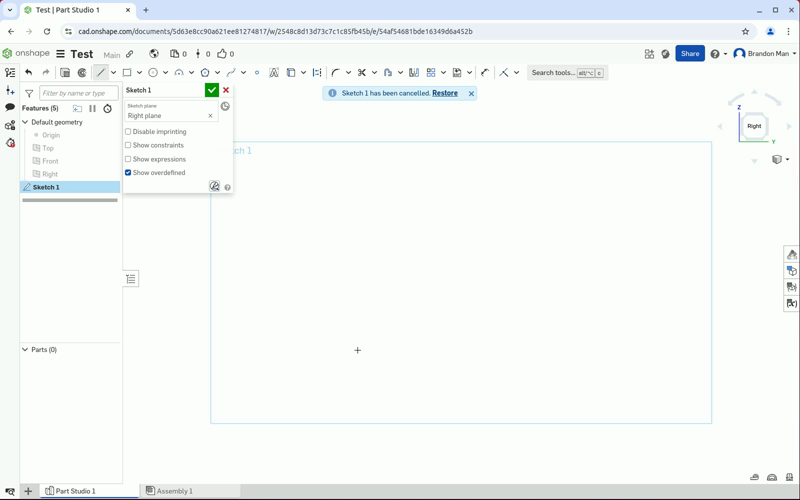
key_up(shift)
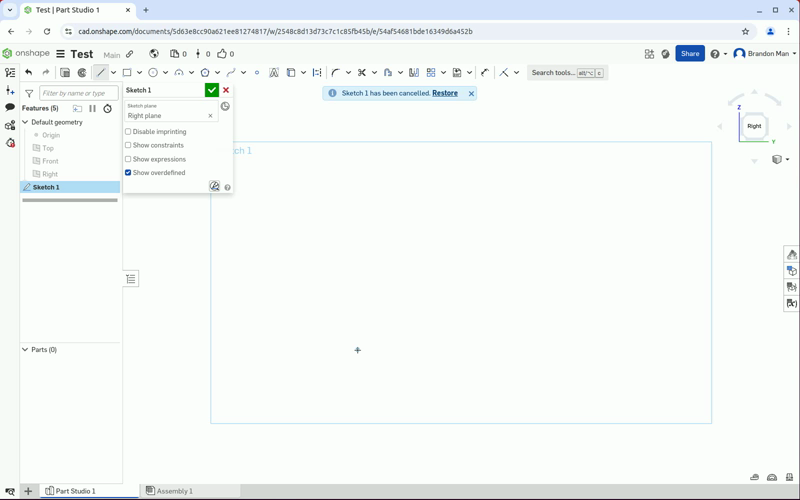
key_down(shift)
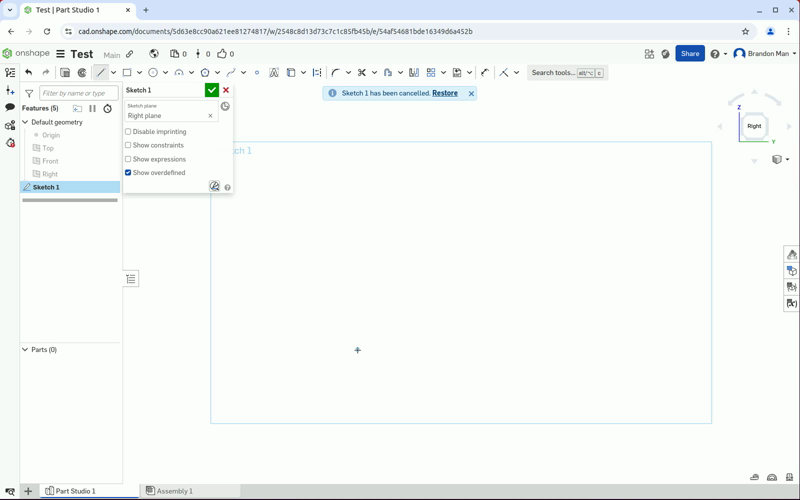
mouse_move(387, 349)
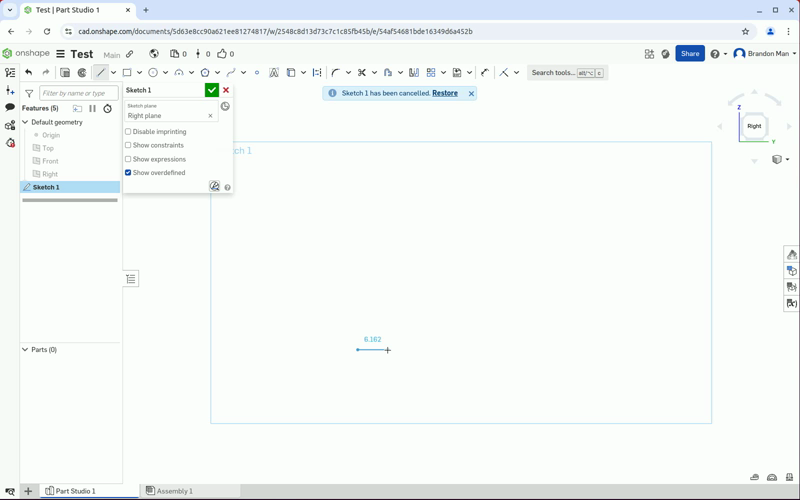
mouse_move(382, 349)
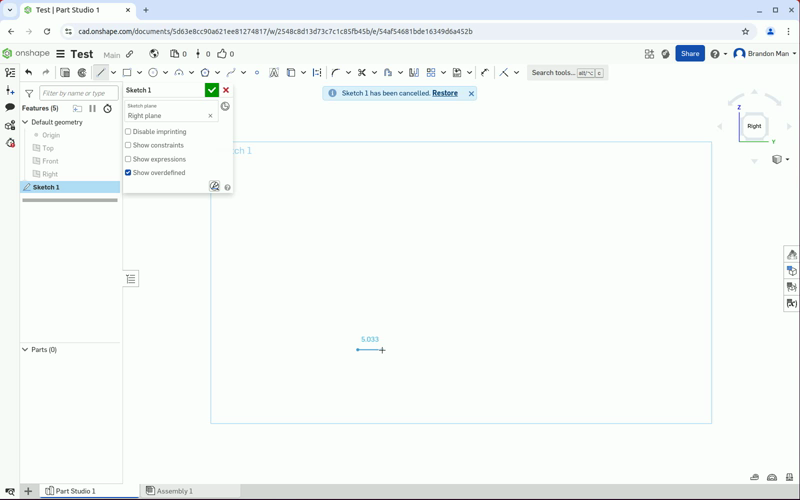
click(382, 349)
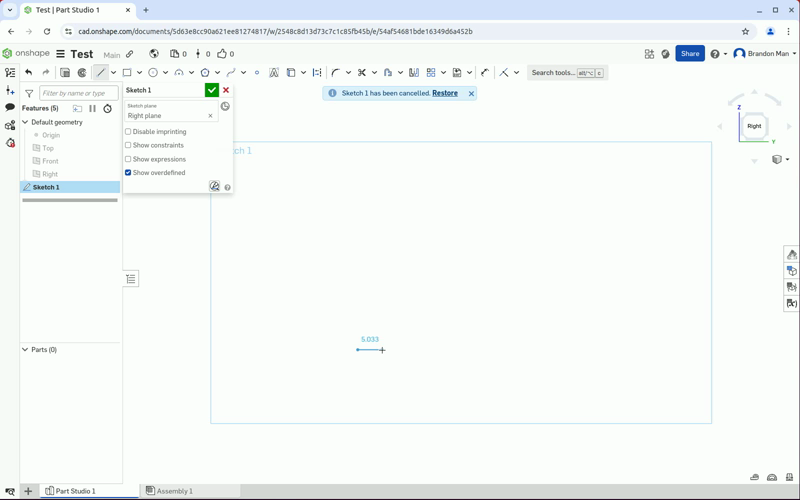
key_up(shift)
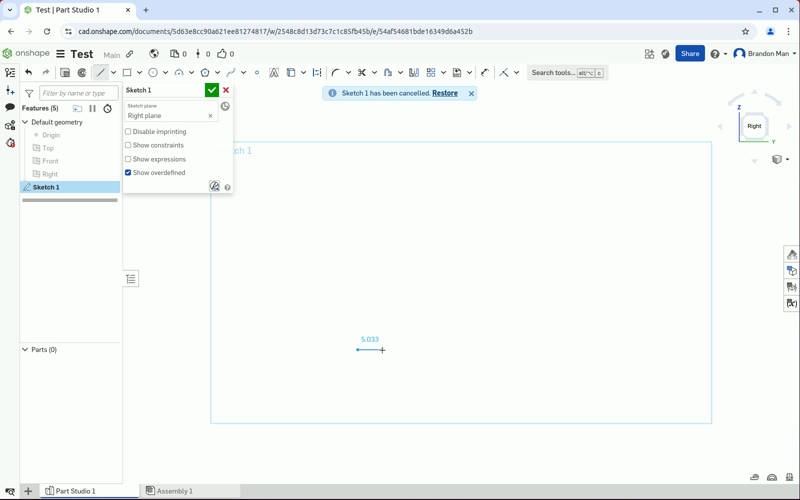
key_down(shift)
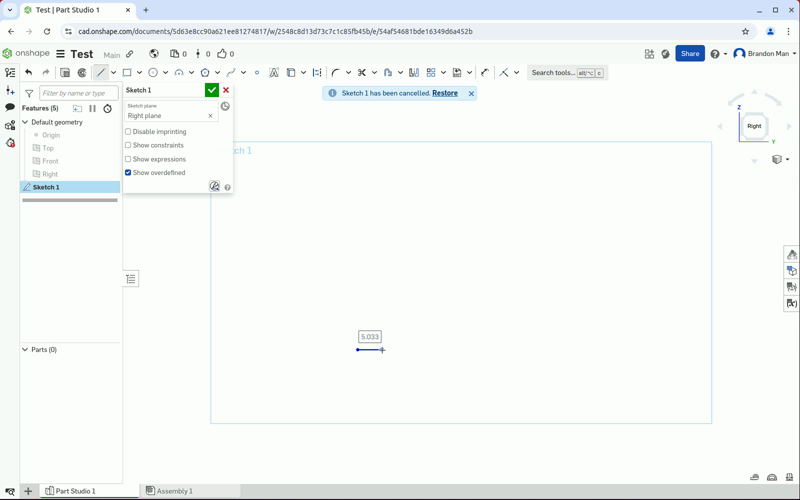
mouse_move(382, 266)
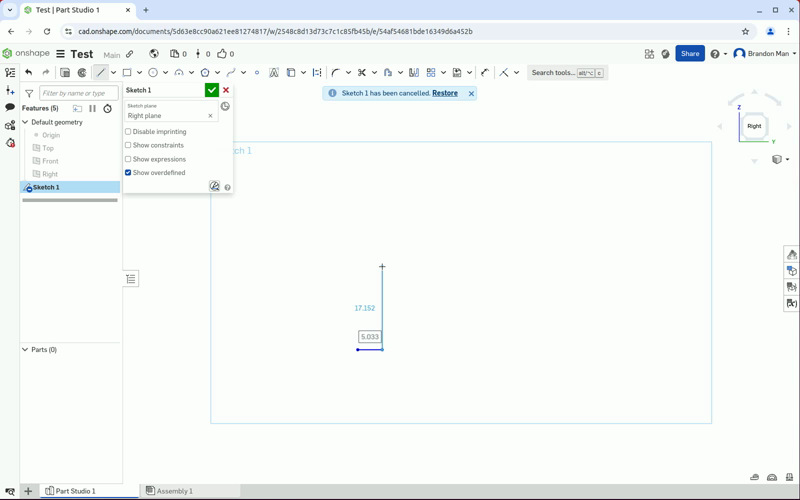
click(382, 266)
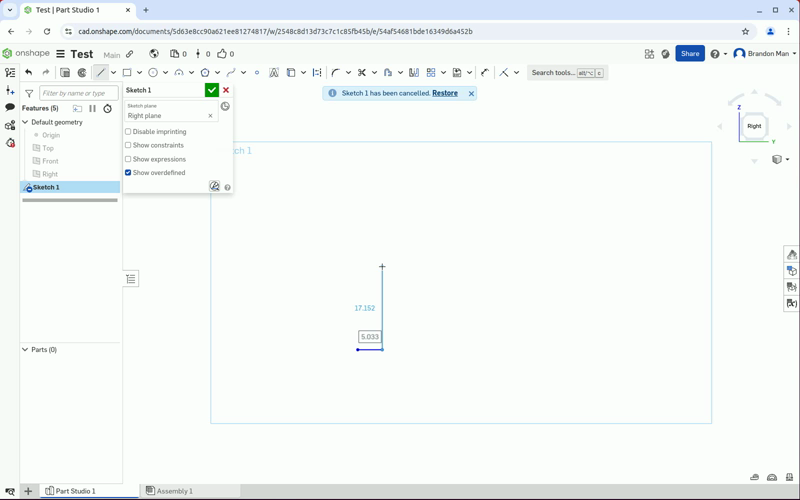
key_up(shift)
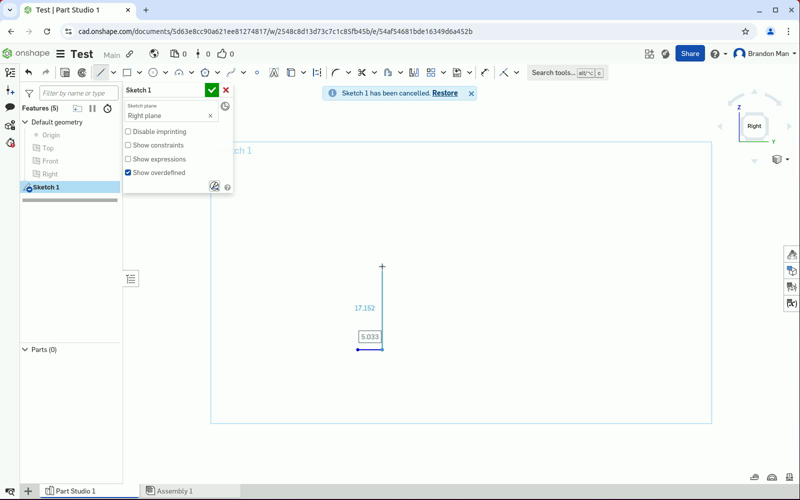
key_down(shift)
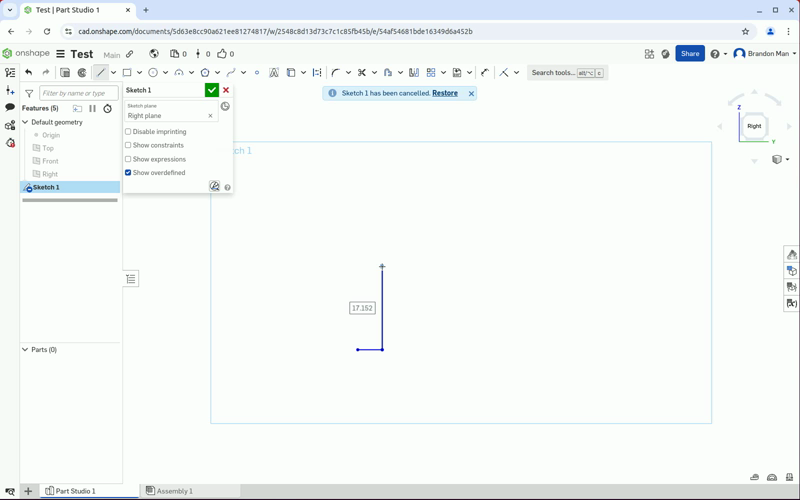
mouse_move(547, 266)
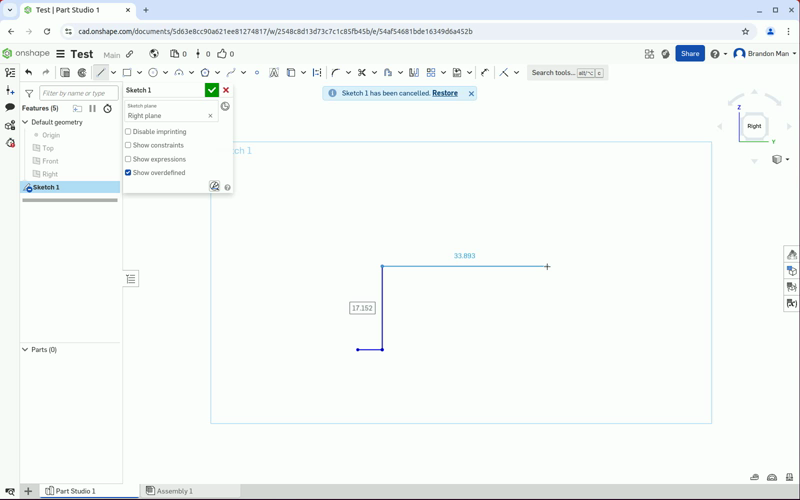
click(547, 266)
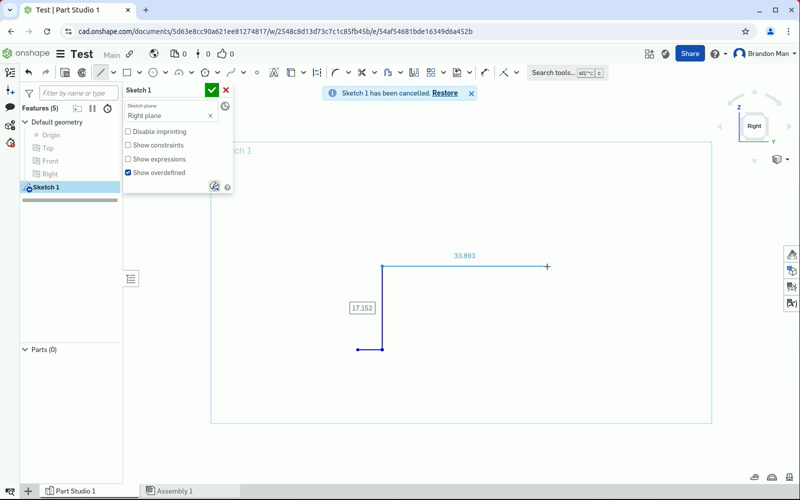
key_up(shift)
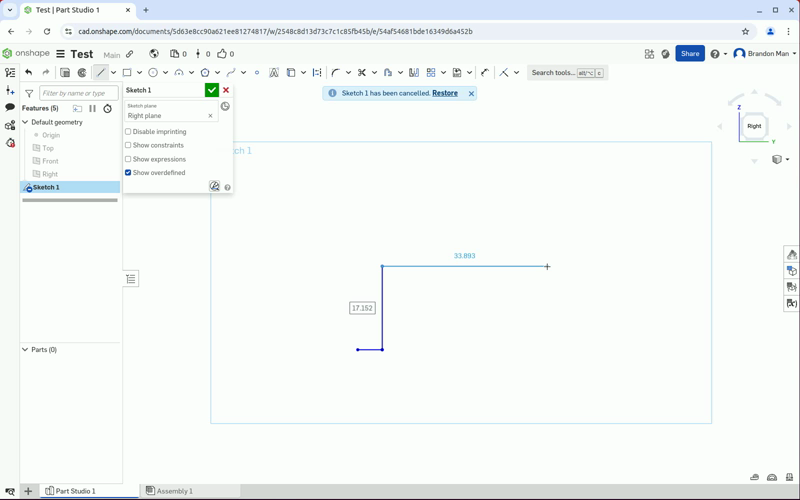
key_down(shift)
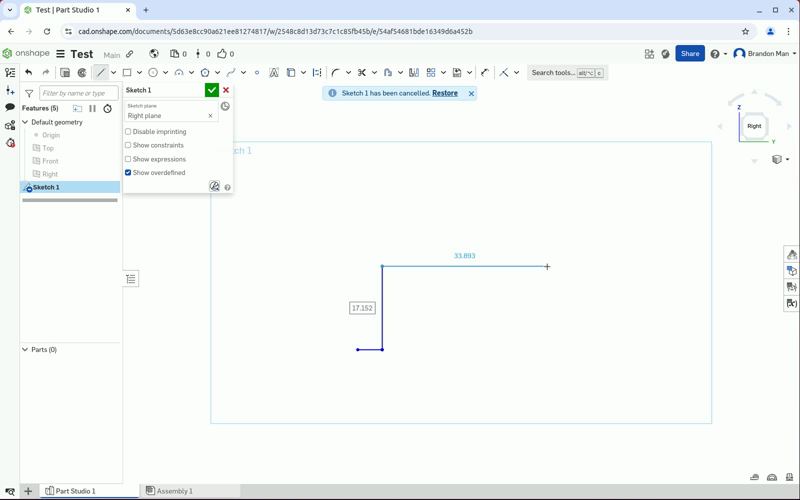
mouse_move(547, 349)
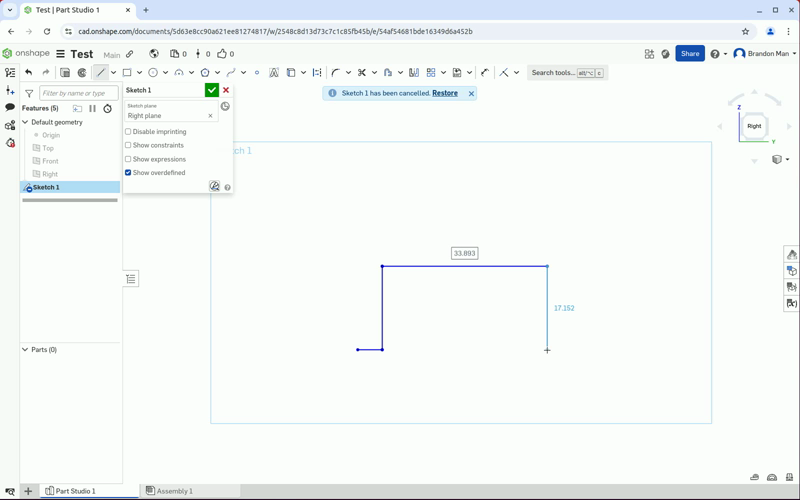
click(547, 349)
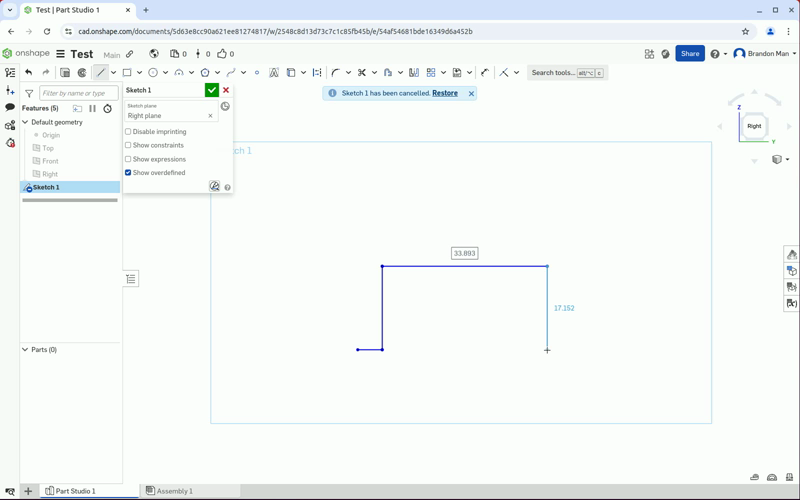
key_up(shift)
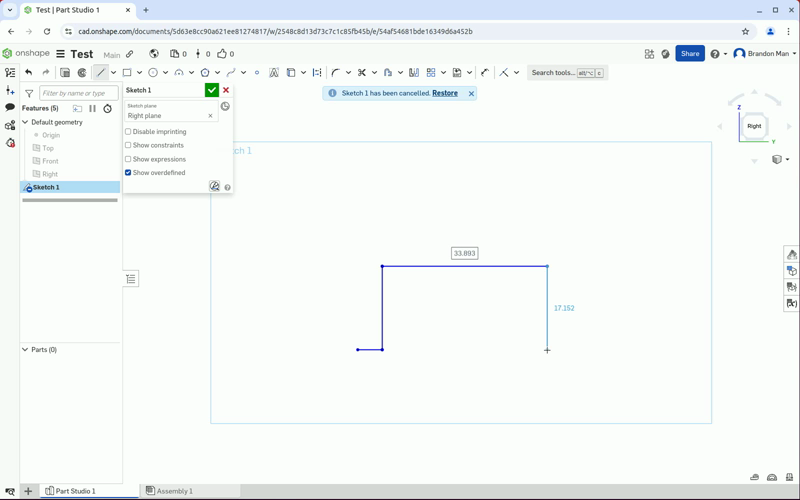
key_down(shift)
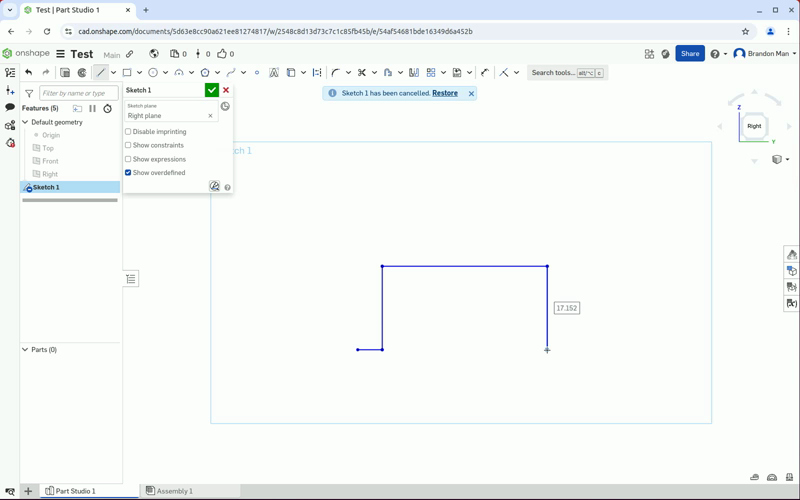
mouse_move(577, 349)
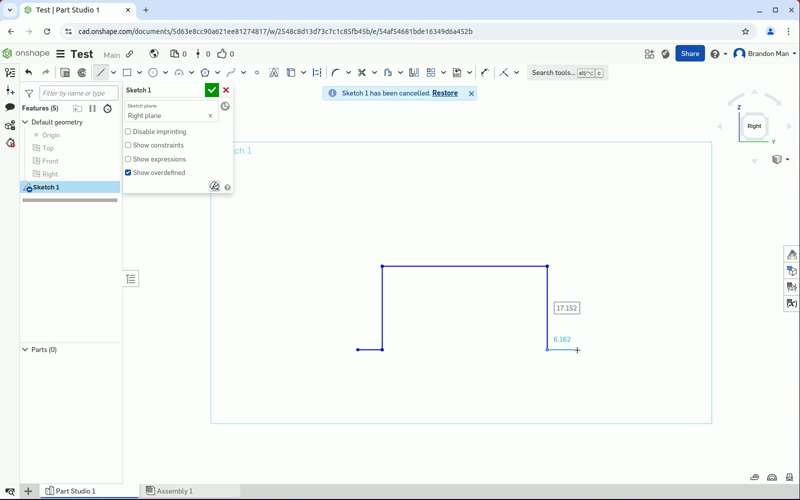
mouse_move(572, 349)
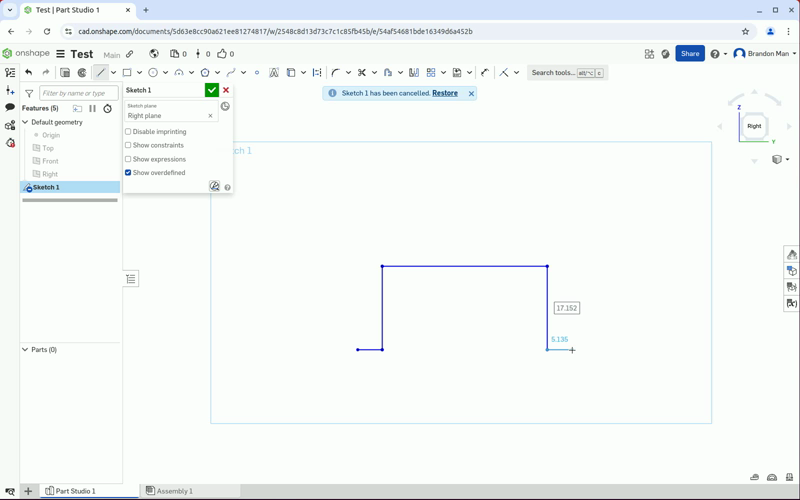
click(572, 349)
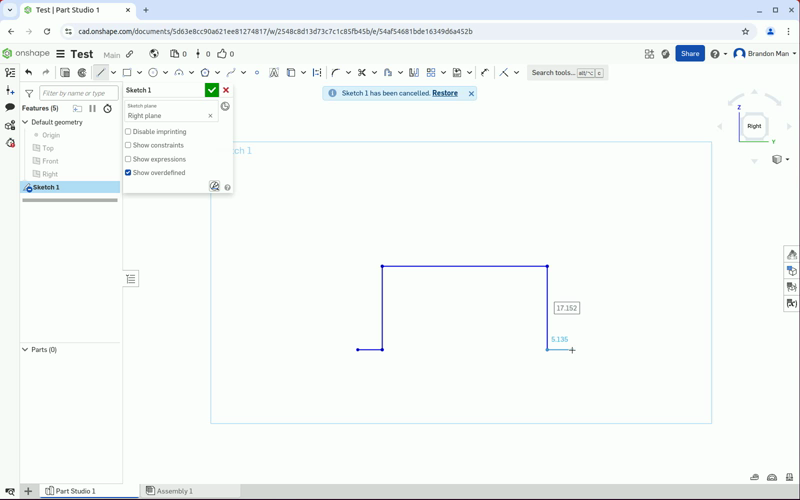
key_up(shift)
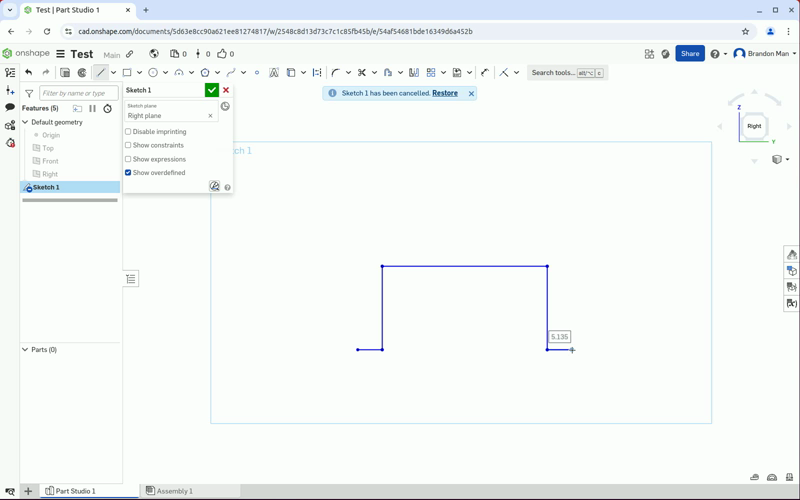
key_down(shift)
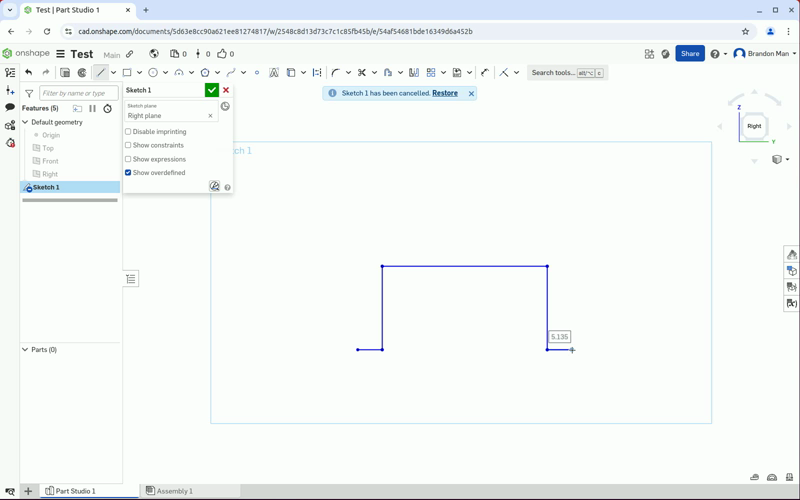
mouse_move(589, 349)
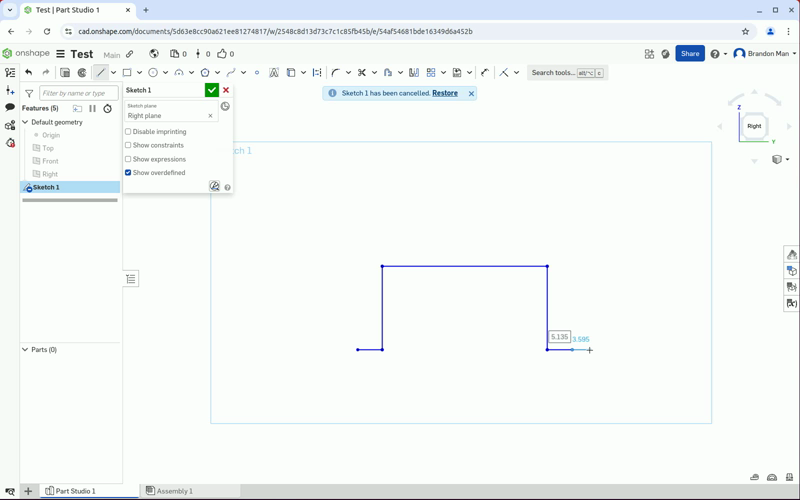
mouse_move(572, 340)
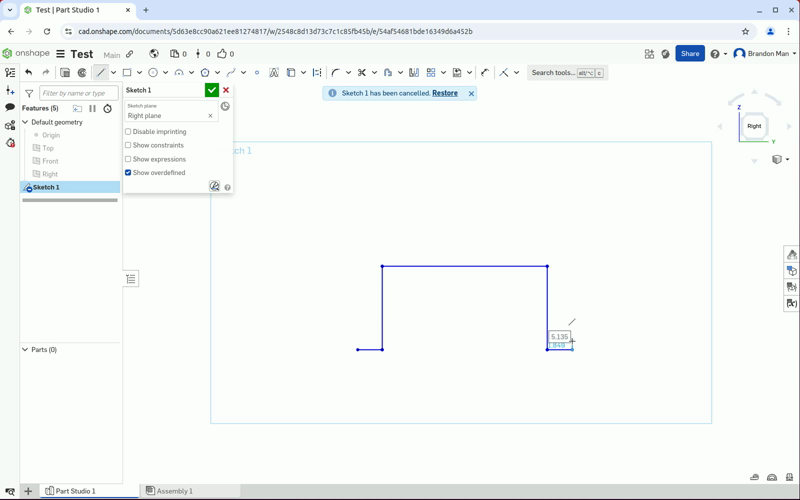
click(572, 340)
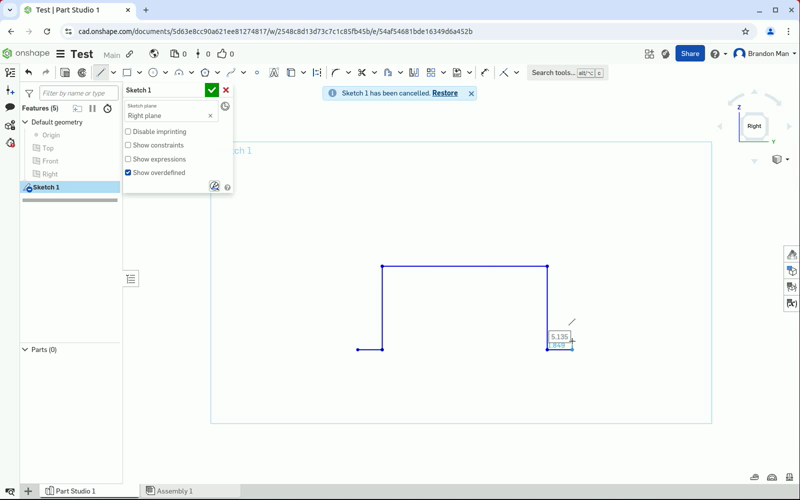
key_up(shift)
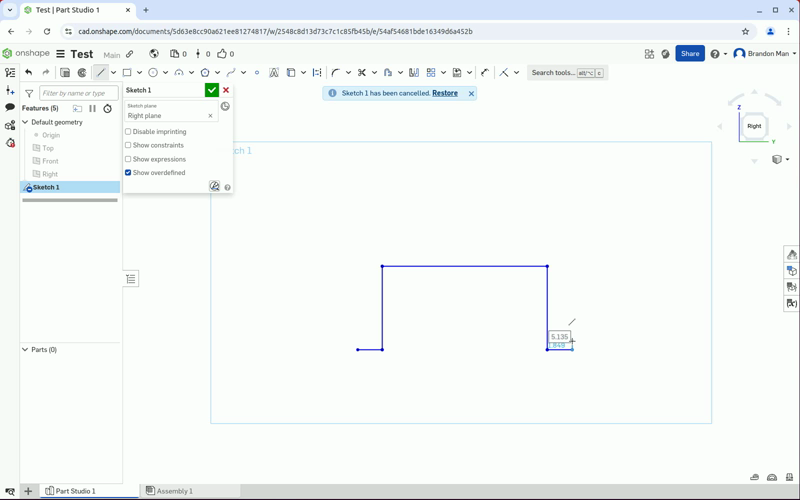
key_down(shift)
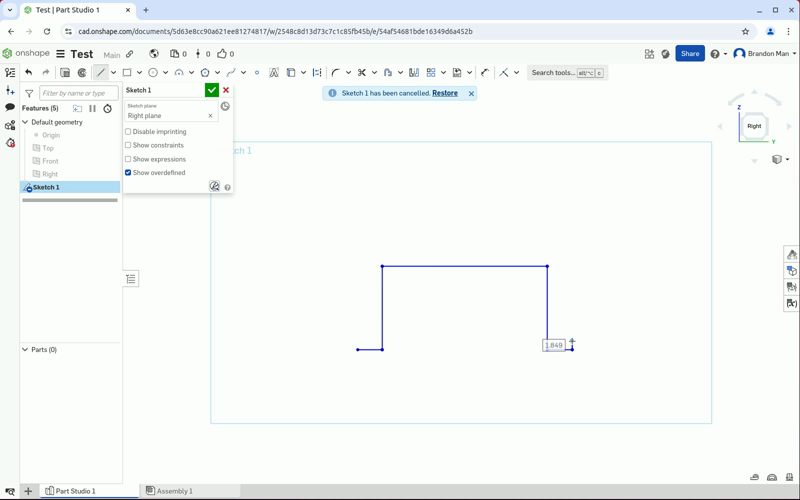
mouse_move(589, 340)
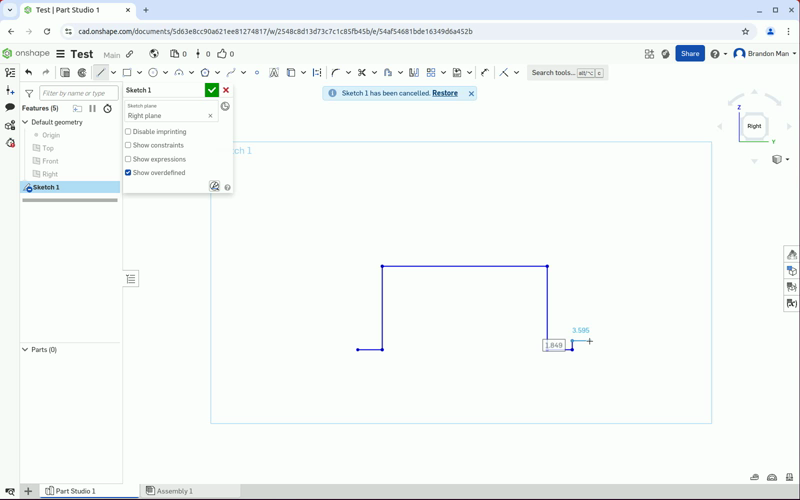
mouse_move(556, 340)
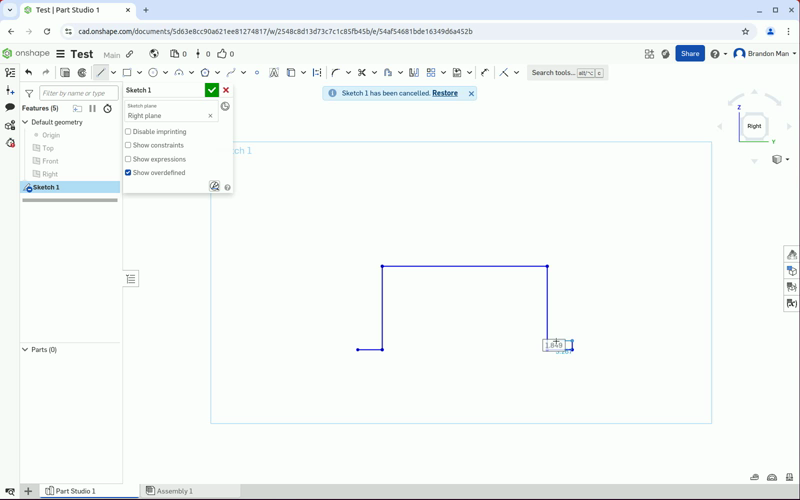
click(556, 340)
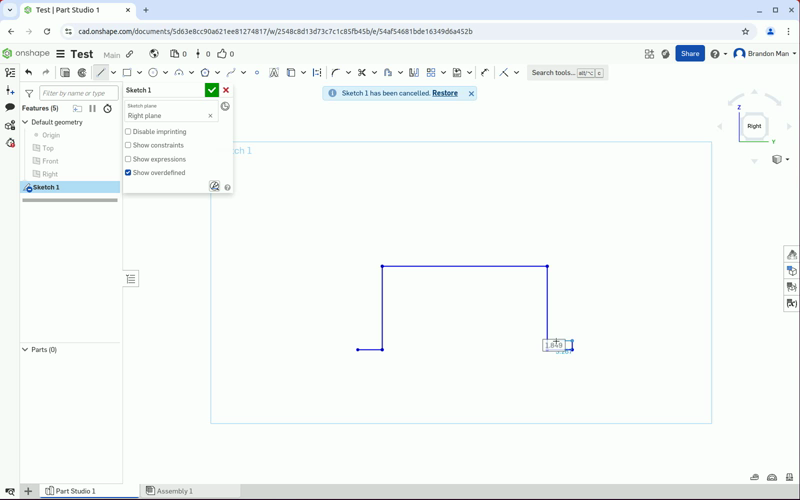
key_up(shift)
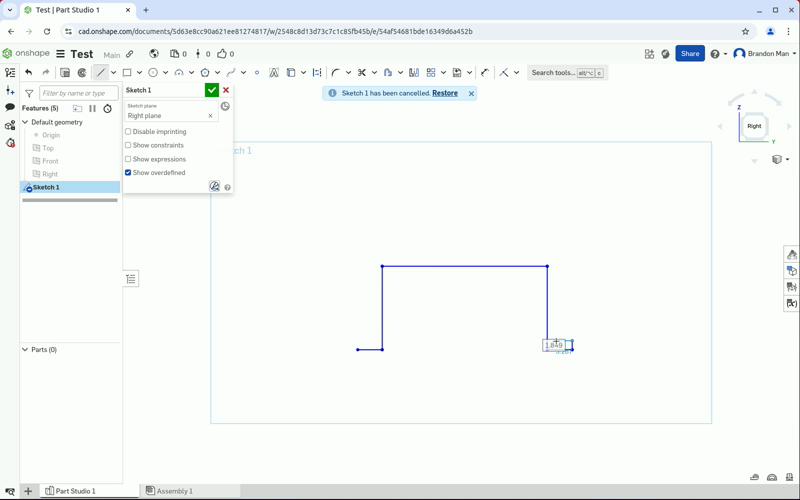
key_down(shift)
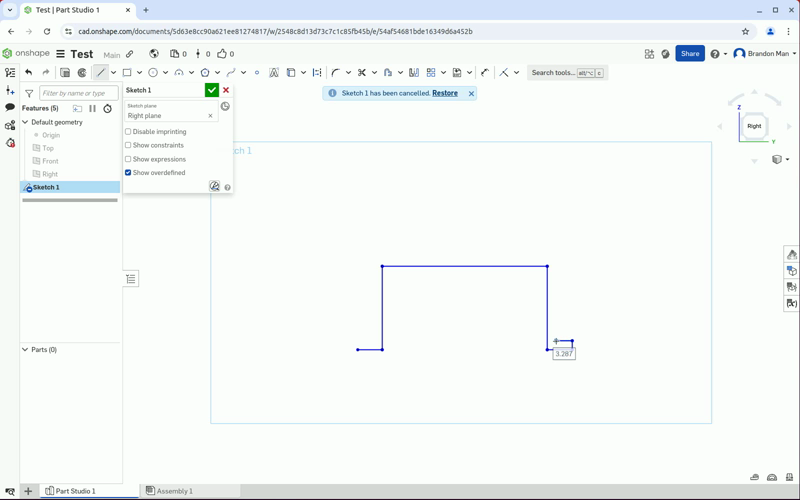
mouse_move(556, 259)
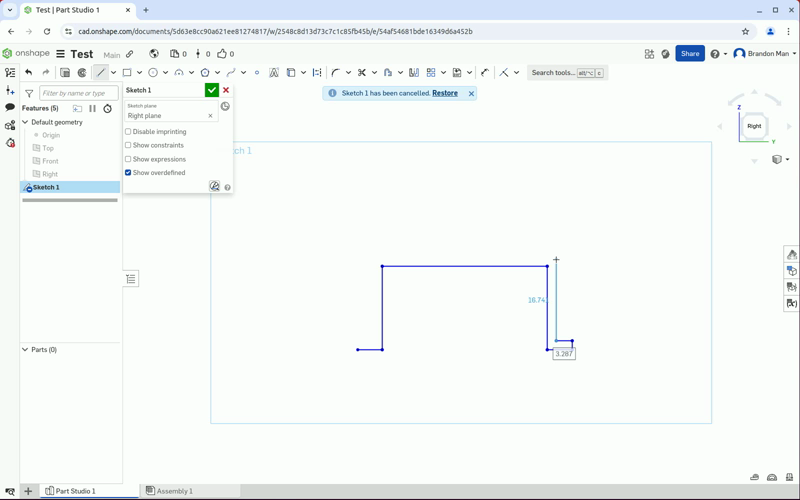
click(556, 259)
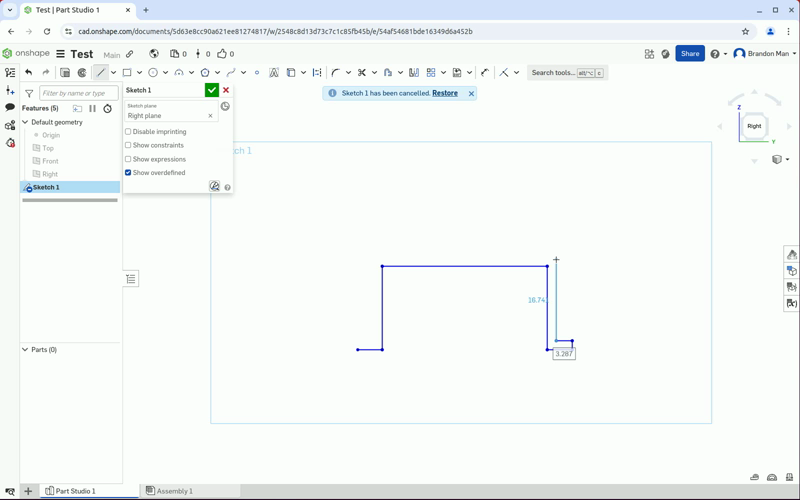
key_up(shift)
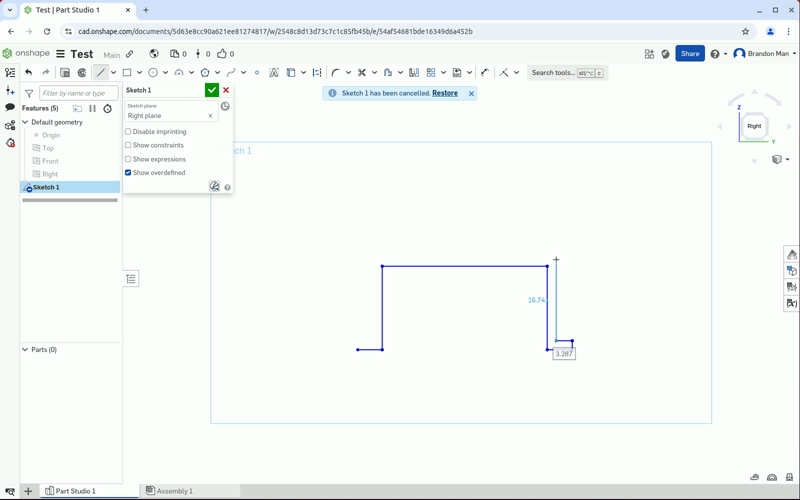
key_down(shift)
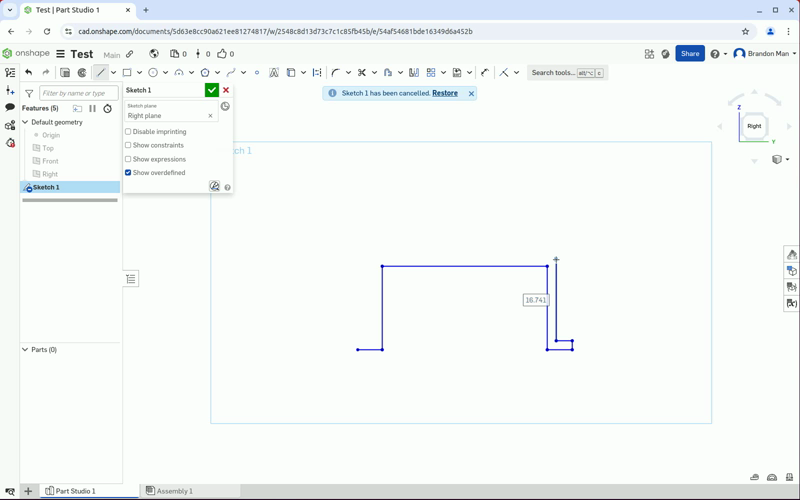
mouse_move(373, 259)
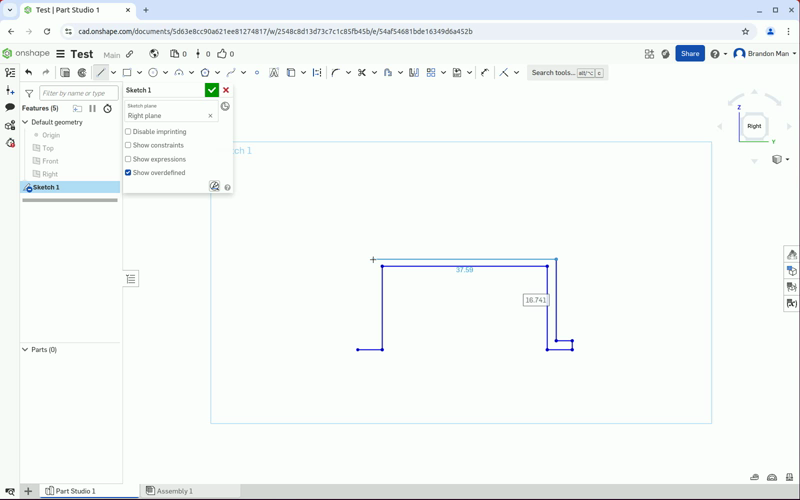
click(373, 259)
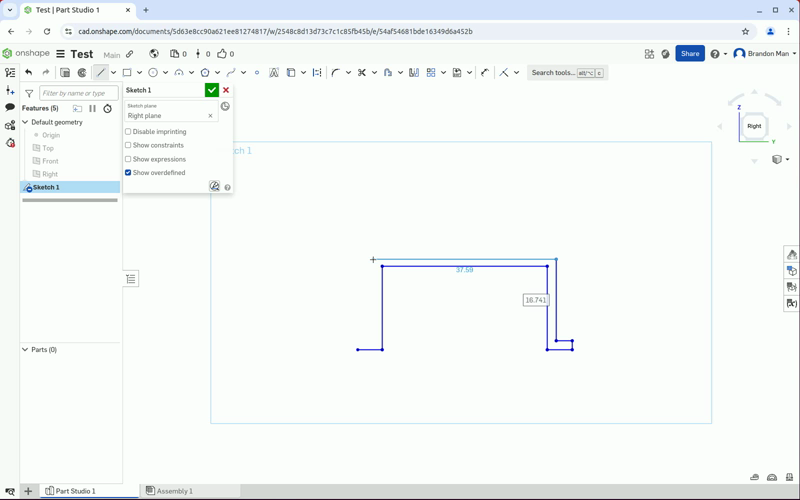
key_up(shift)
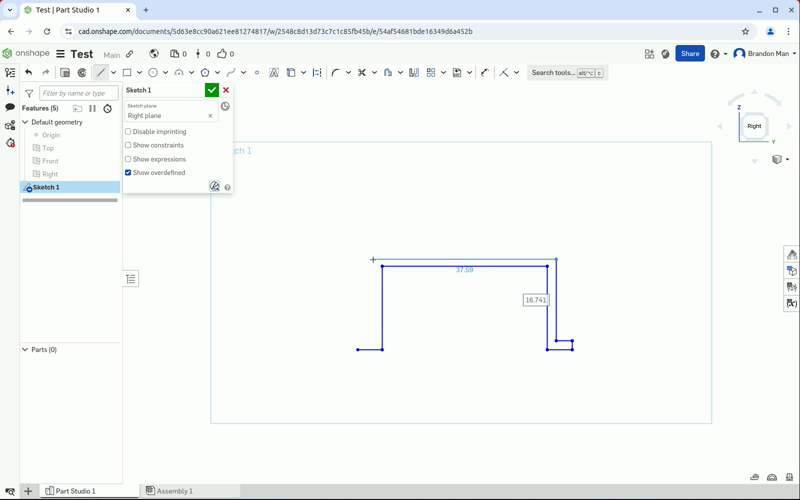
key_down(shift)
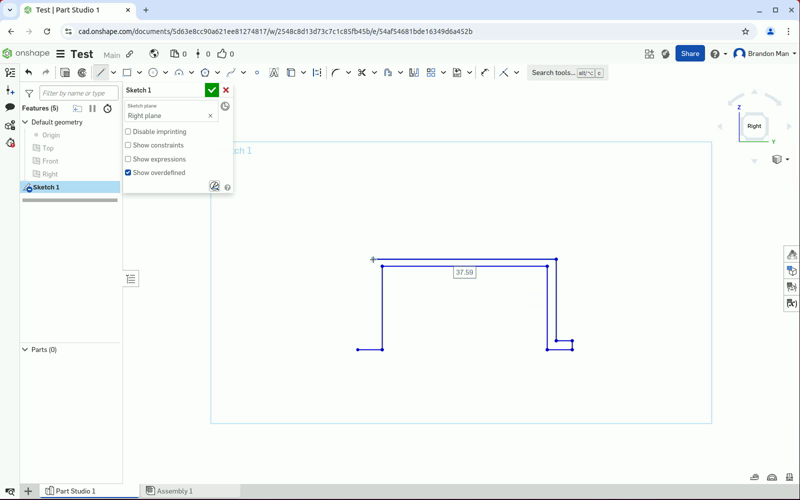
mouse_move(373, 340)
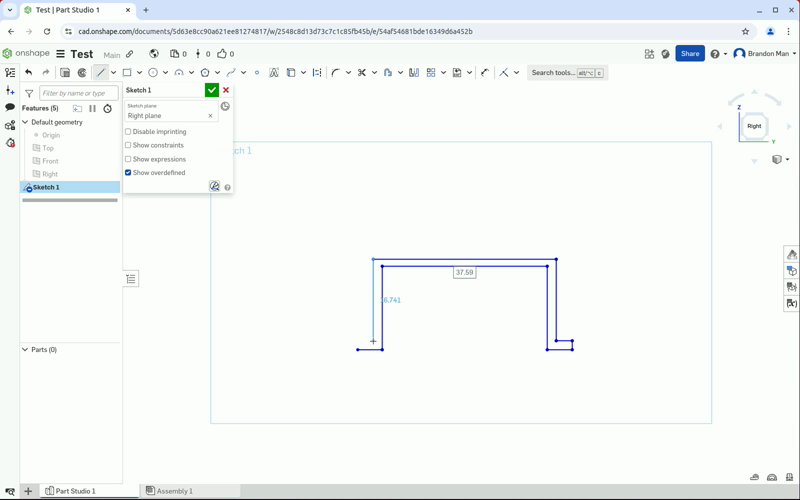
click(373, 340)
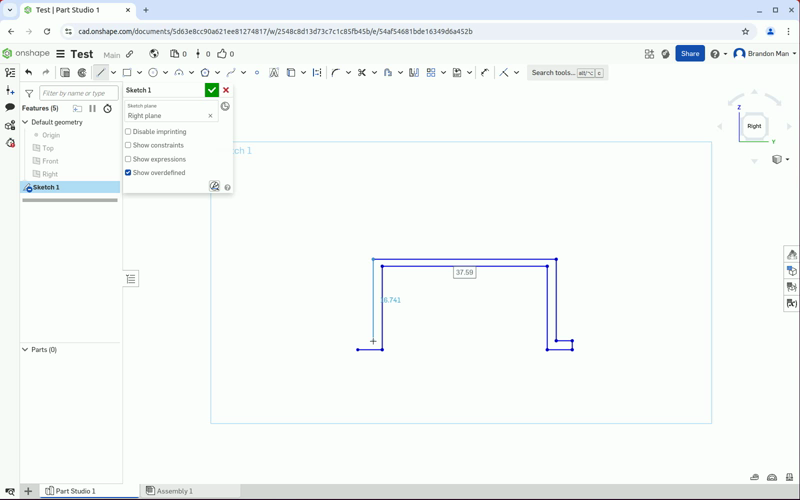
key_up(shift)
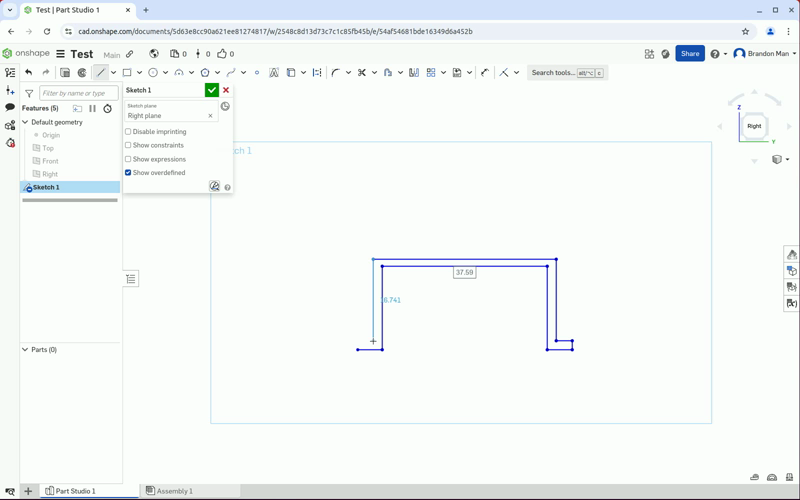
key_down(shift)
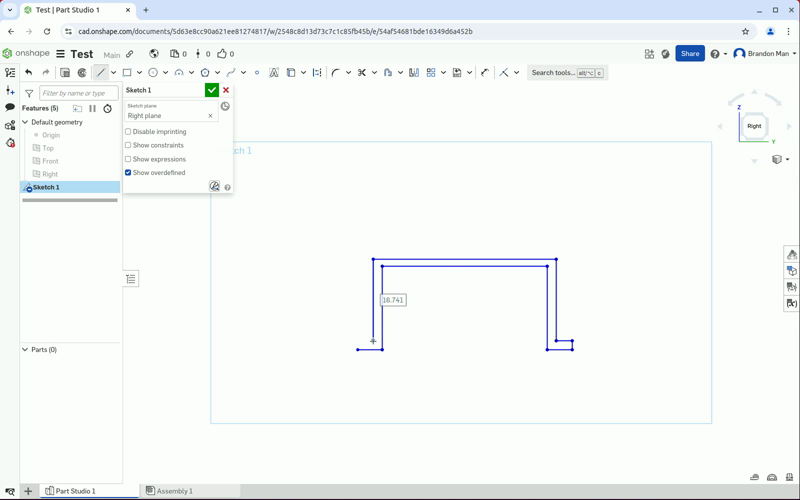
mouse_move(403, 340)
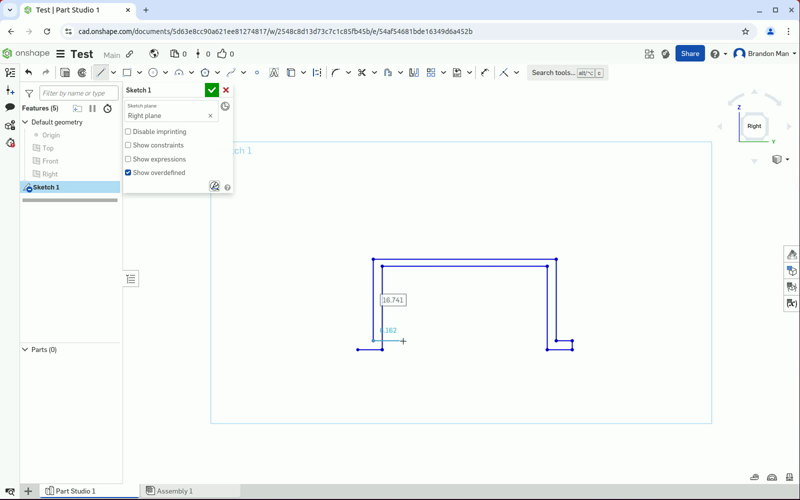
mouse_move(357, 340)
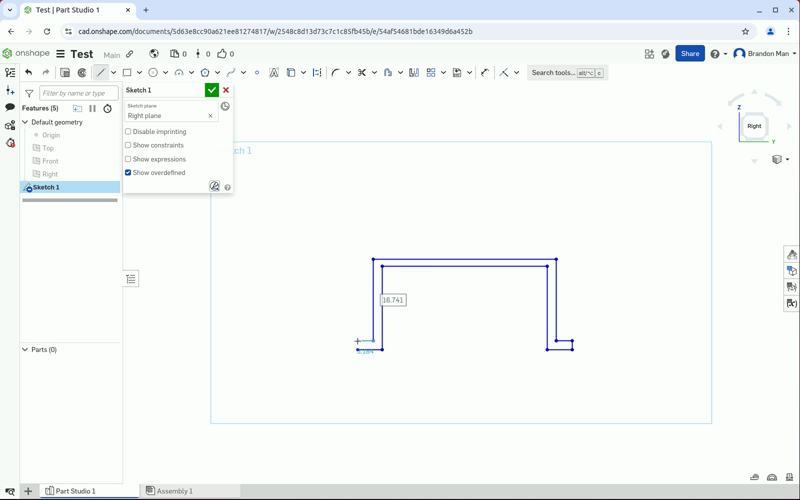
click(357, 340)
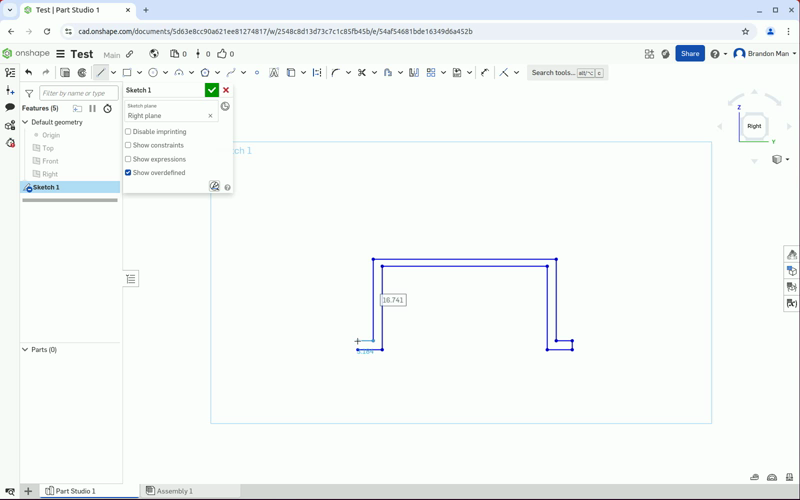
key_up(shift)
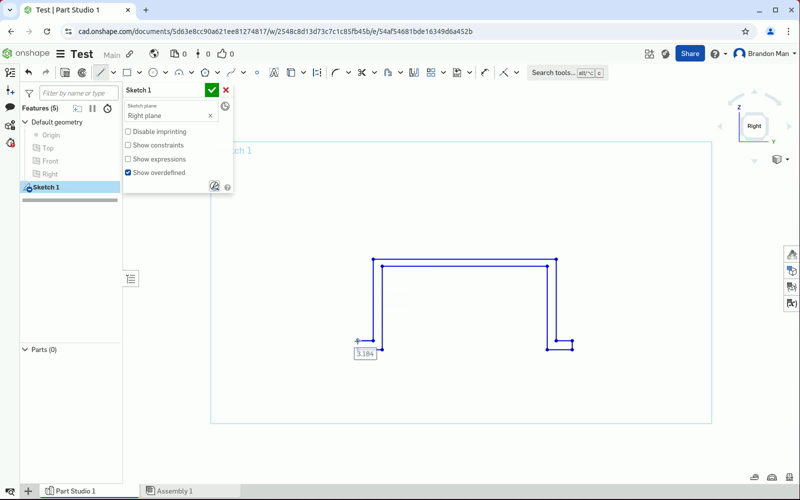
mouse_move(387, 340)
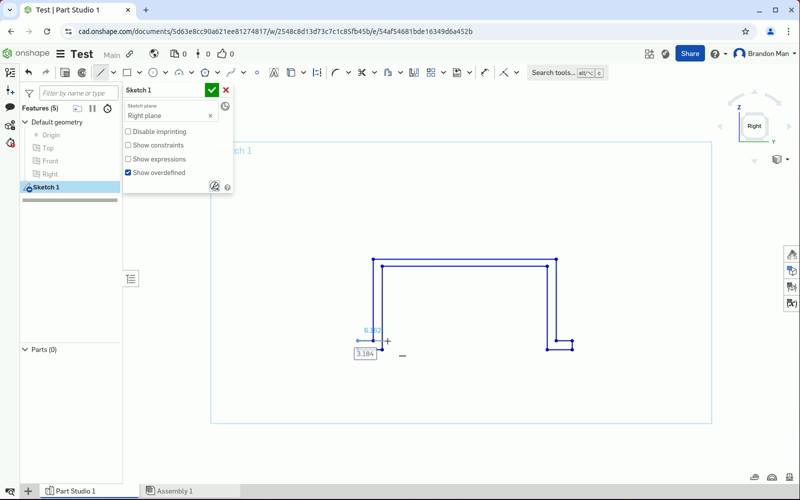
key_down(shift)
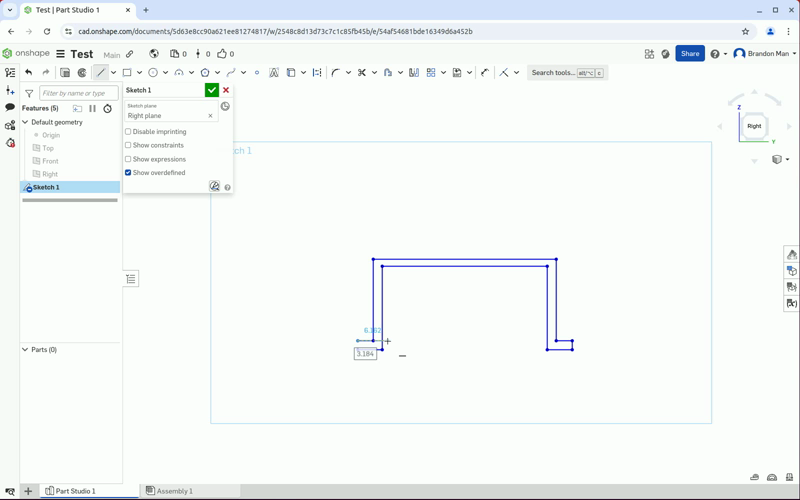
mouse_move(357, 349)
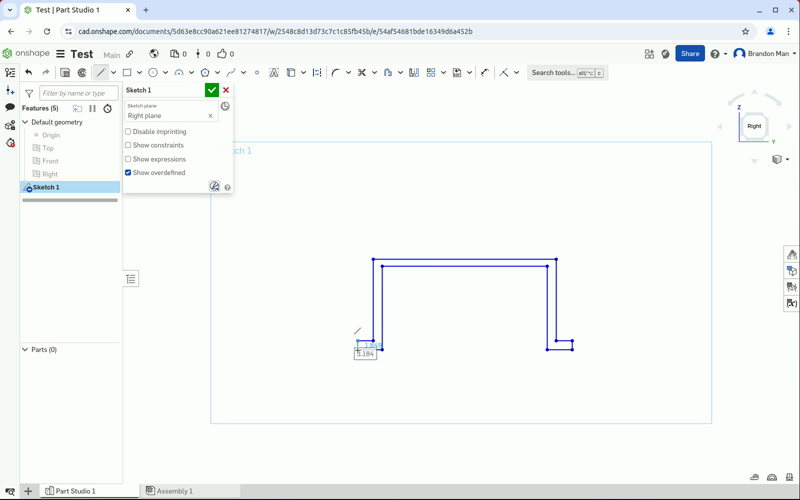
key_up(shift)
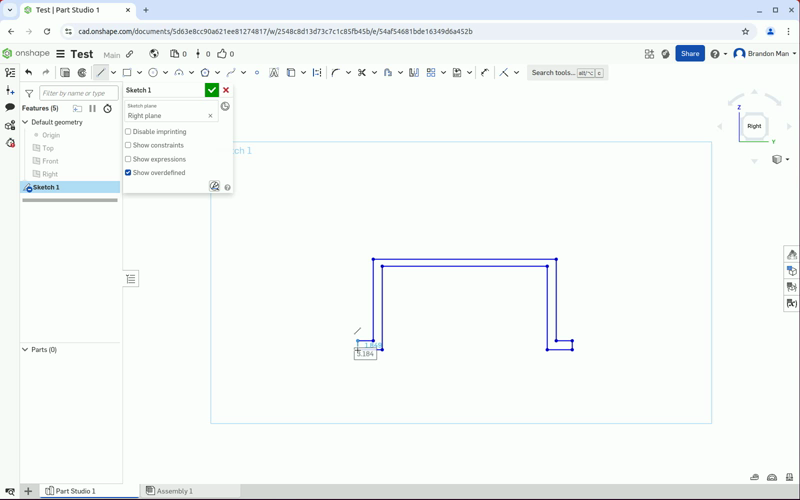
click(357, 349)
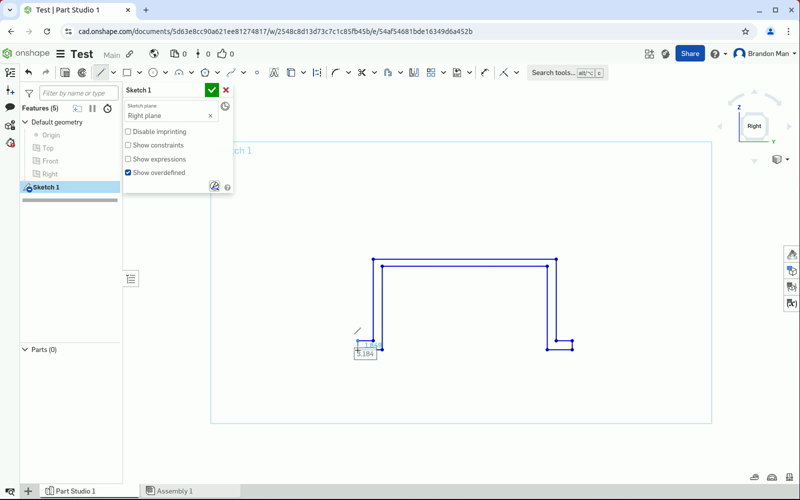
key(esc)
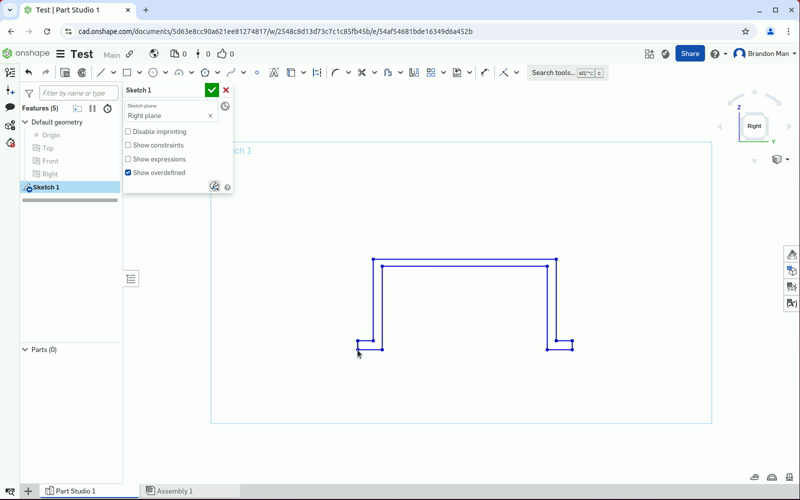
mouse_move(378, 286)
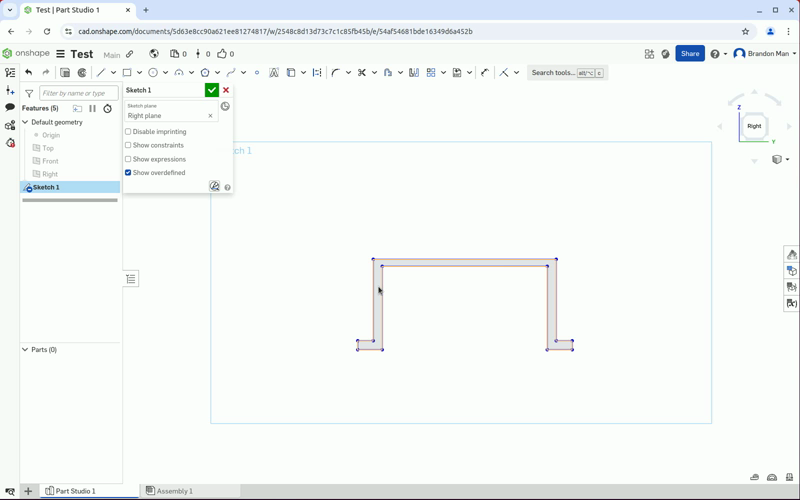
click(378, 286)
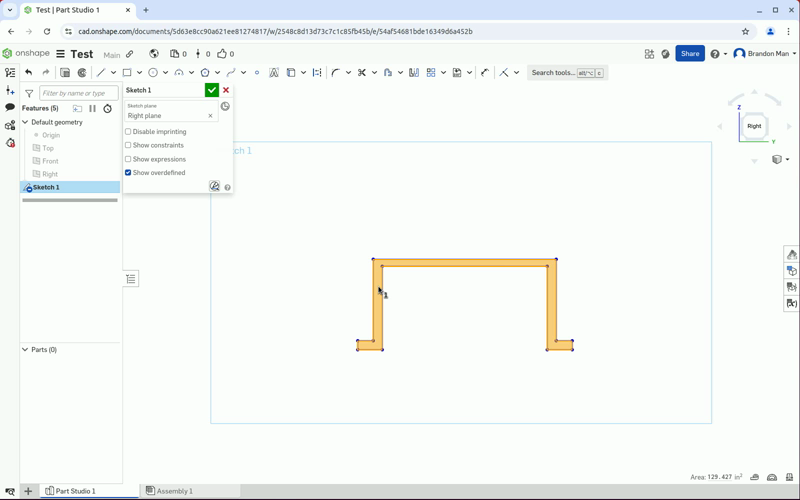
mouse_move(73, 352)
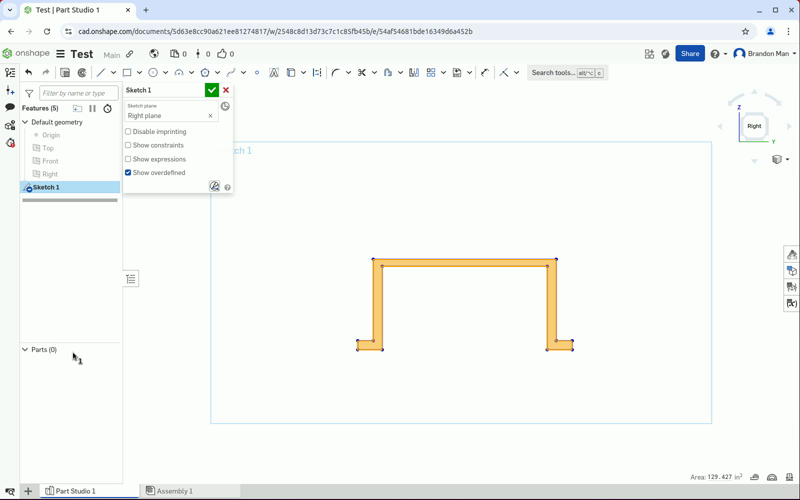
key(shift+y)
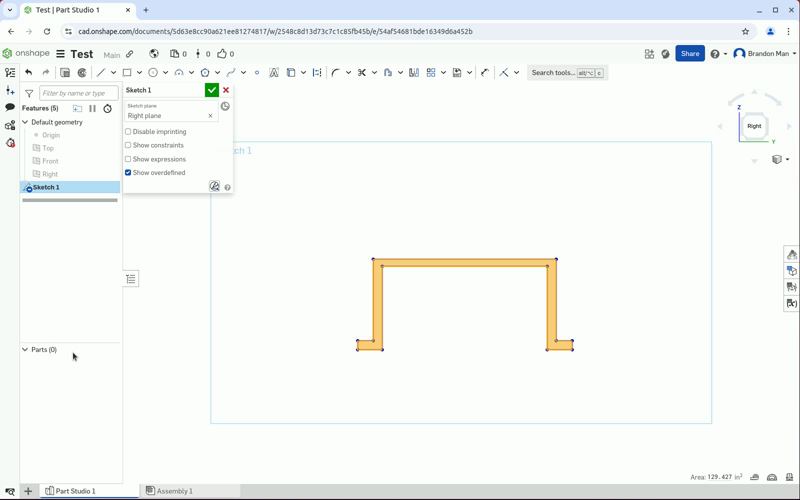
key(shift+e)
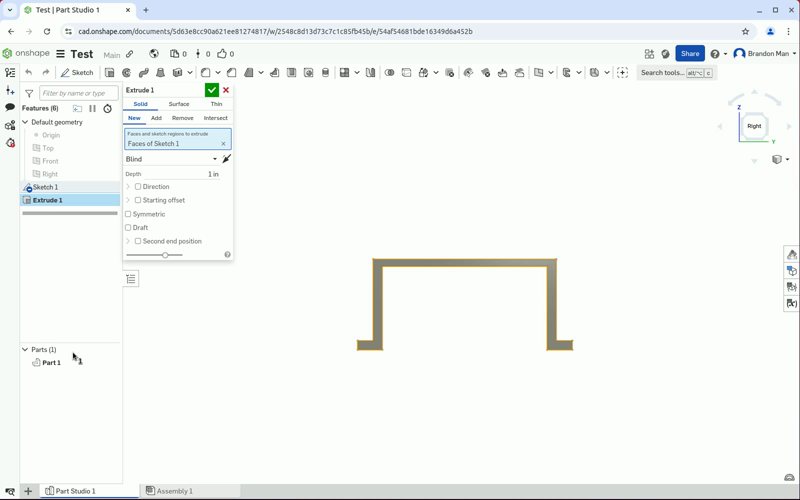
mouse_move(143, 106)
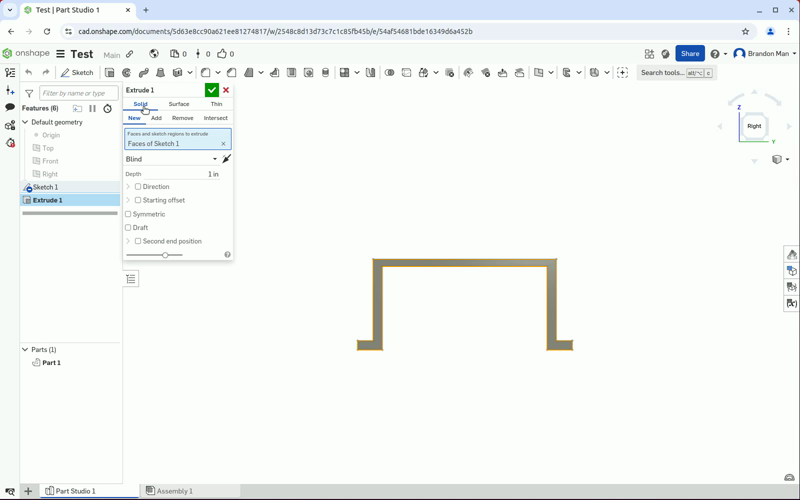
click(143, 106)
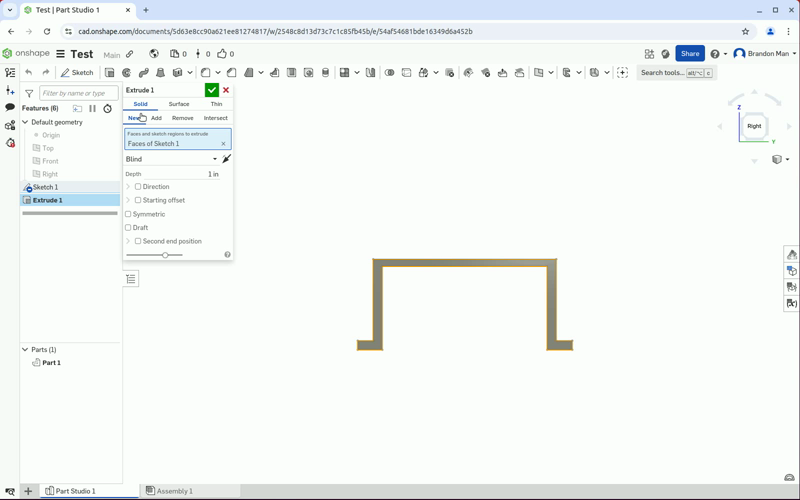
mouse_move(137, 120)
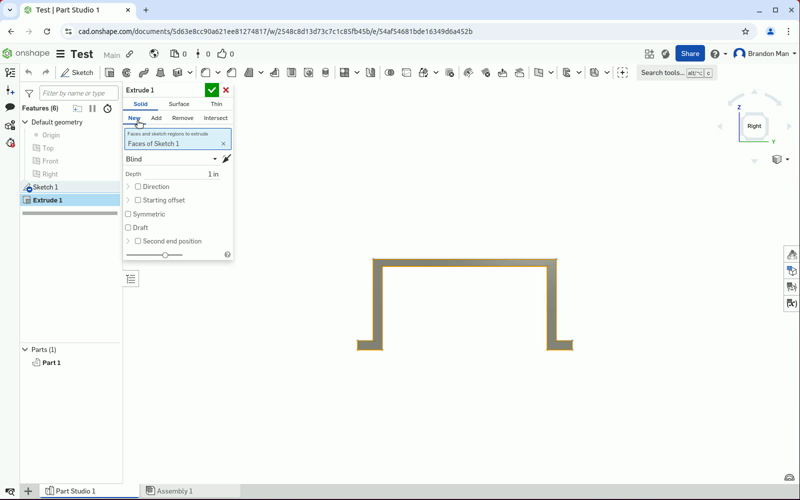
click(137, 120)
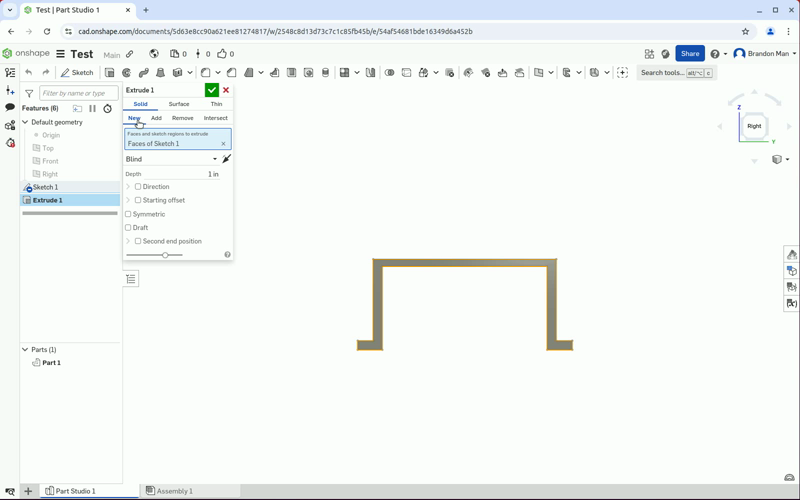
key(tab, 4)
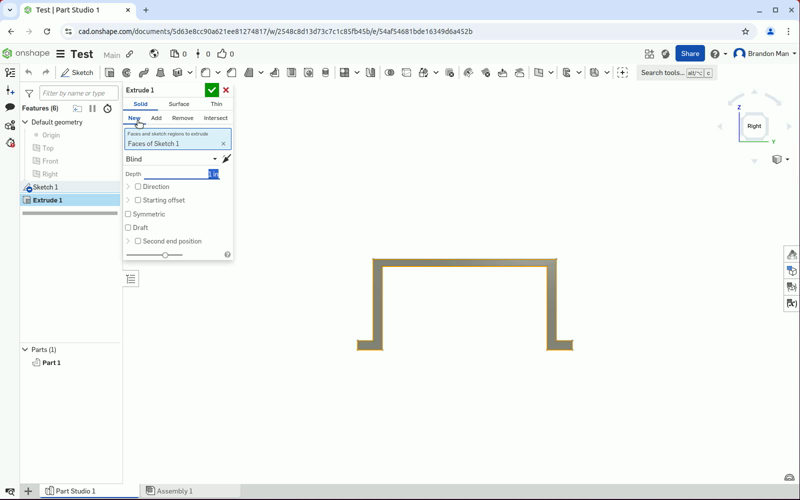
text(4.333)
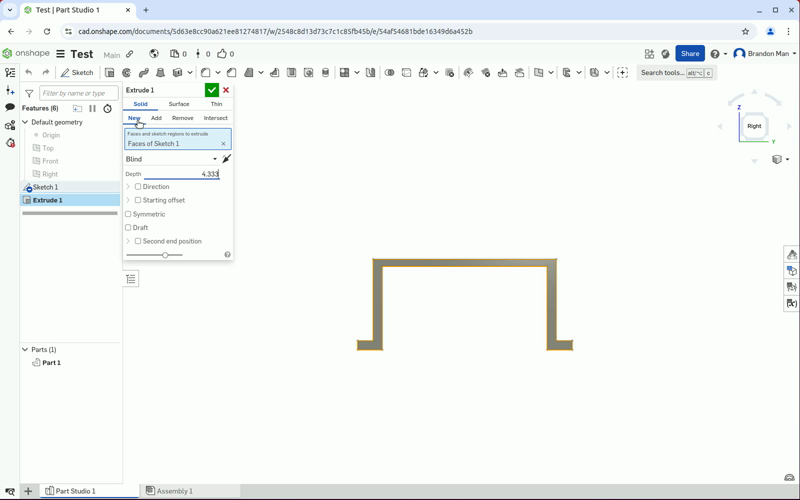
key(enter)
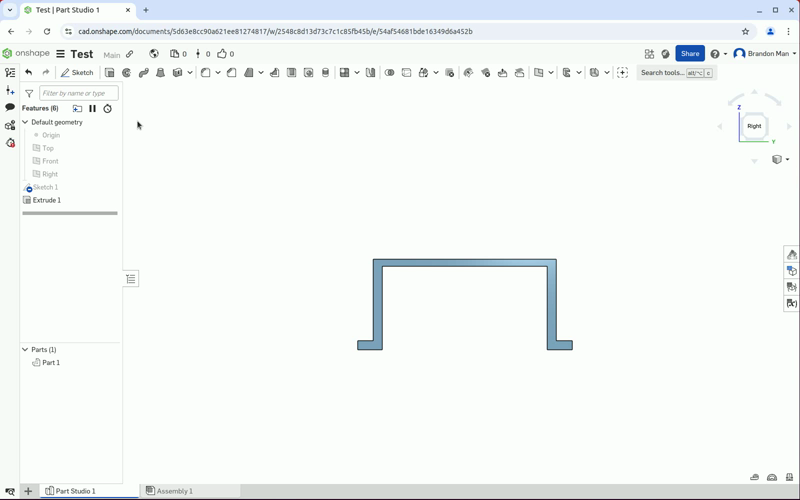
key(shift+h)
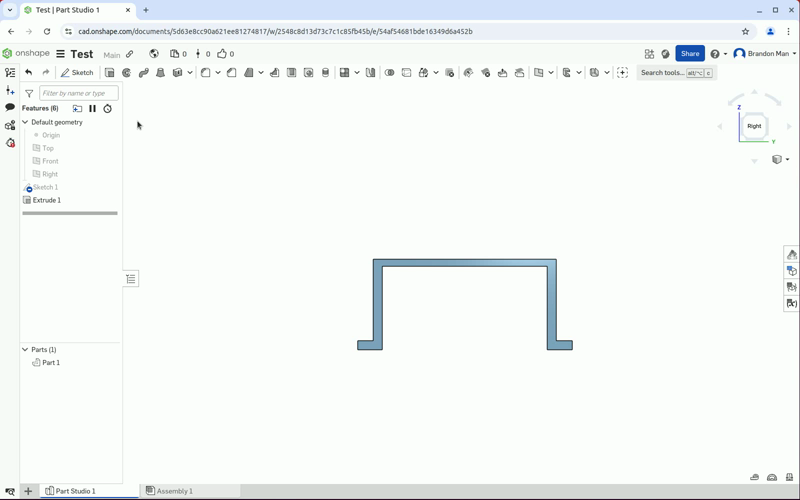
key(shift+h)
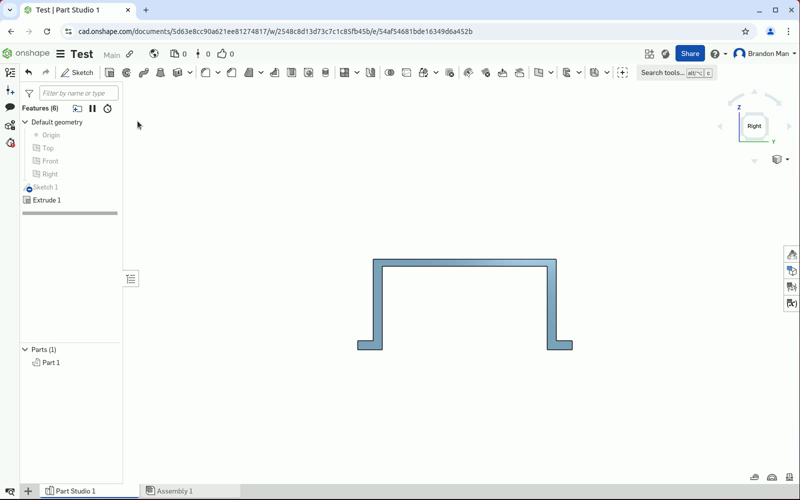
mouse_move(73, 189)
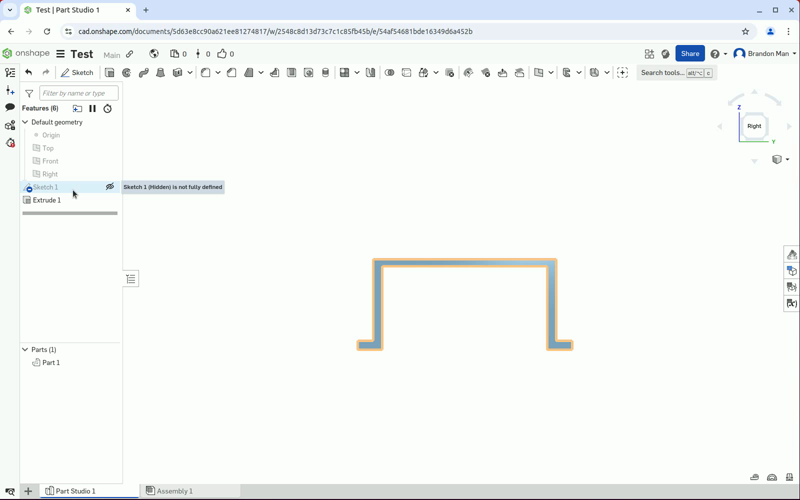
click(73, 189)
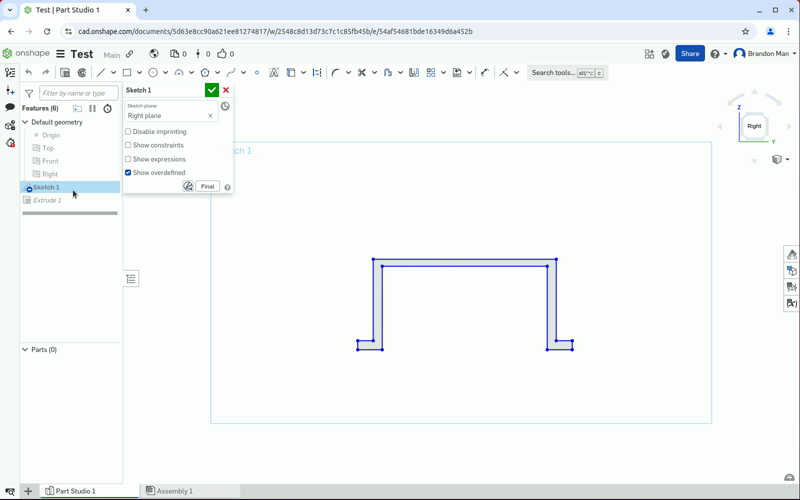
mouse_move(229, 92)
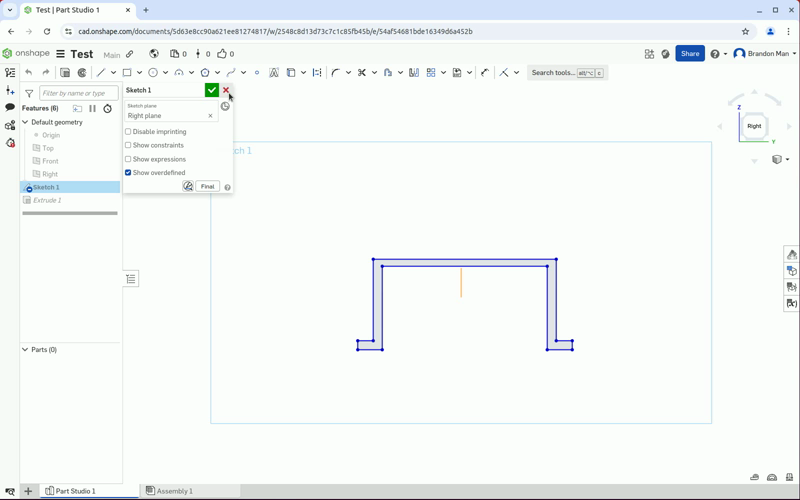
click(229, 92)
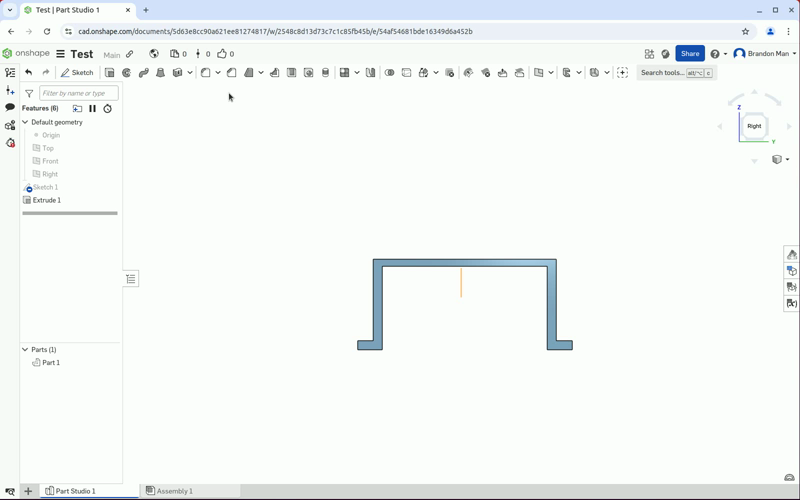
mouse_move(73, 352)
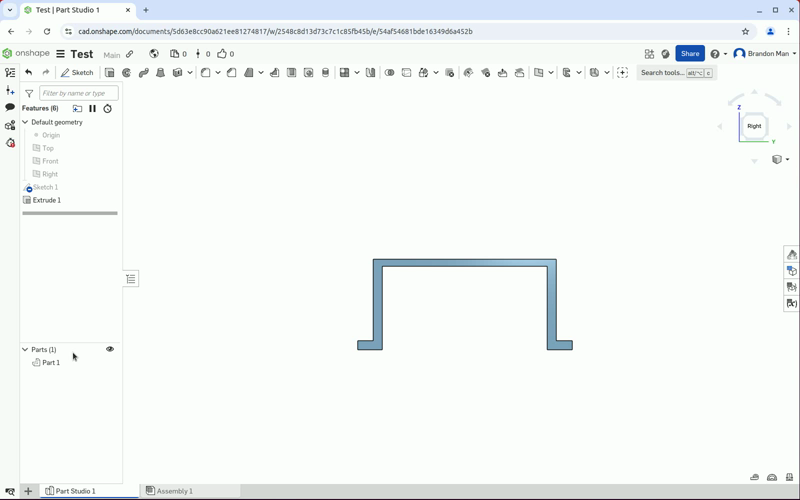
key(y)
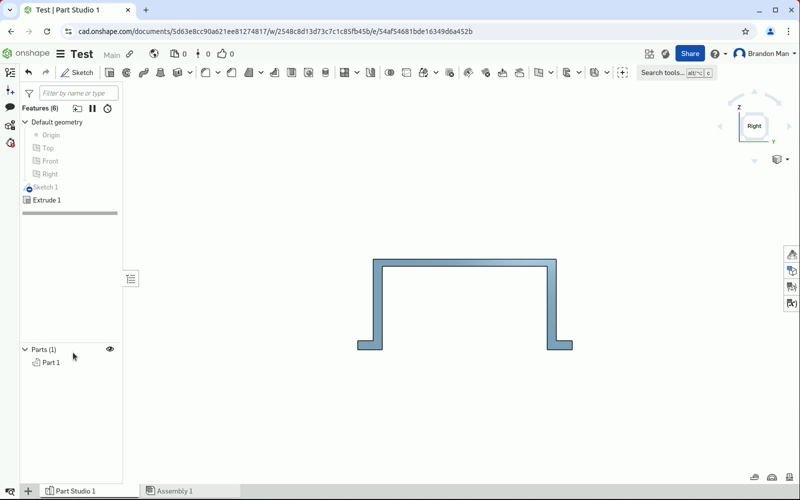
key(shift+p)
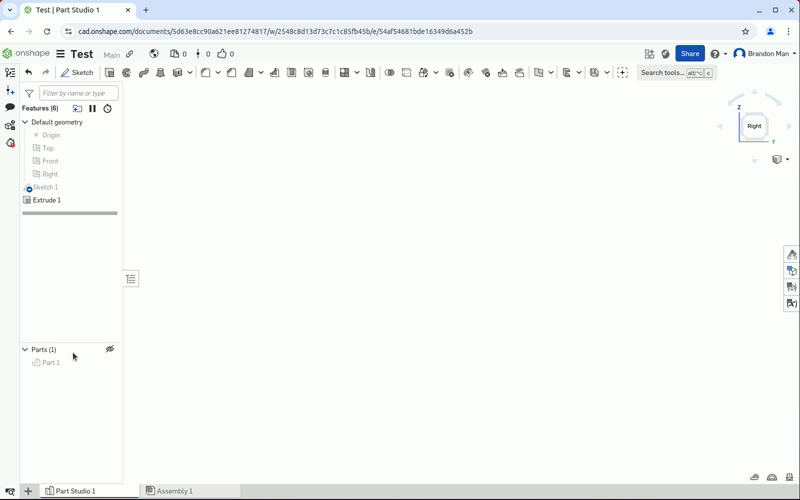
key(space)
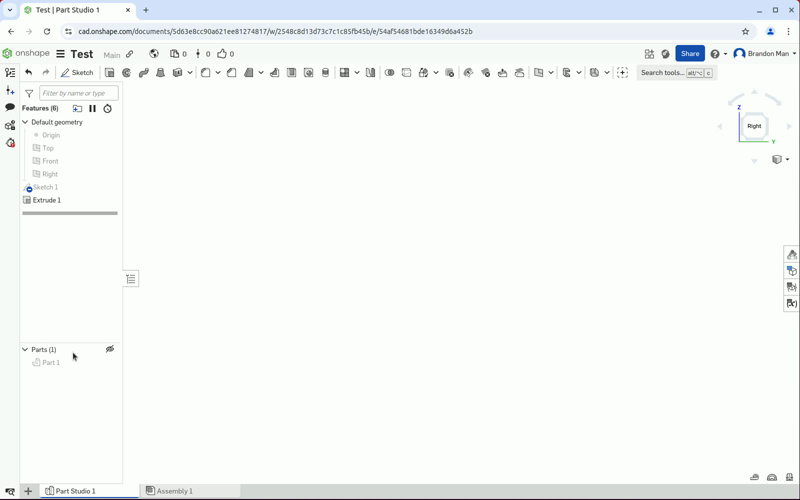
key_down(shift)
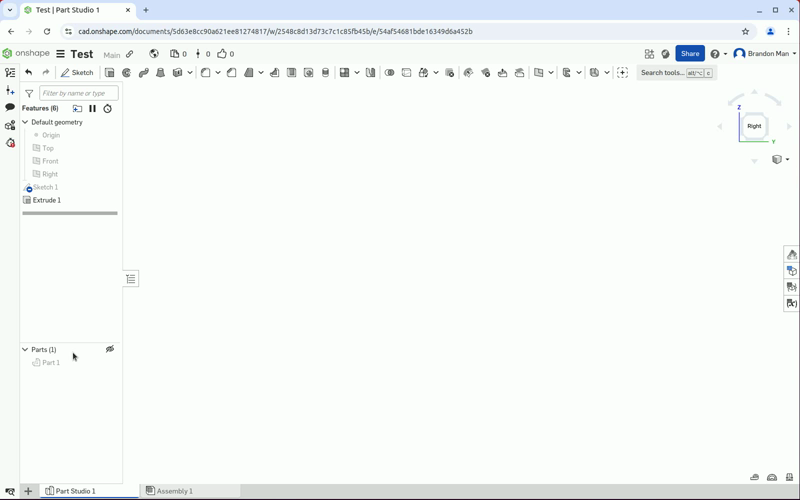
key(right)
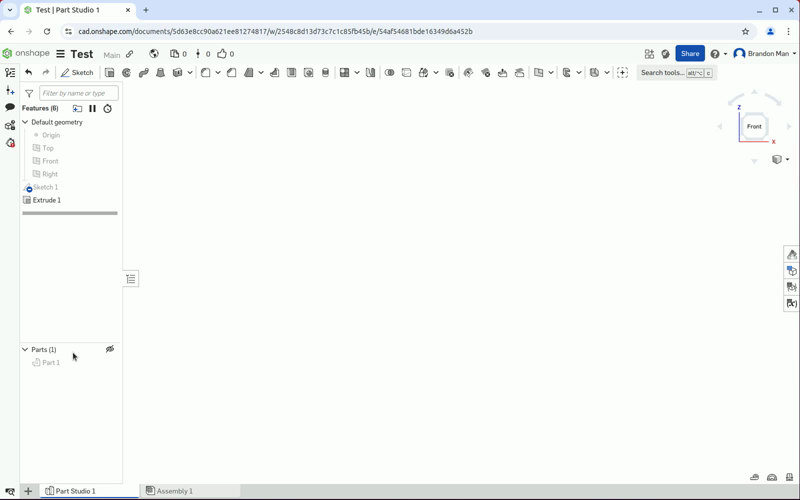
key_up(shift)
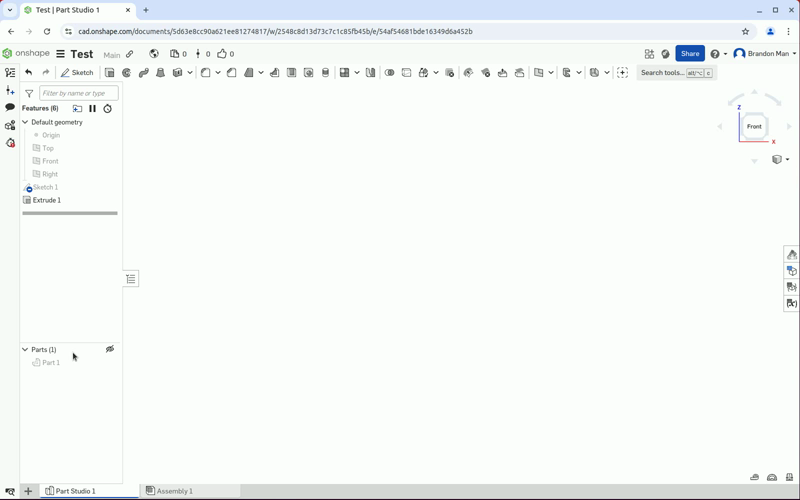
key(space)
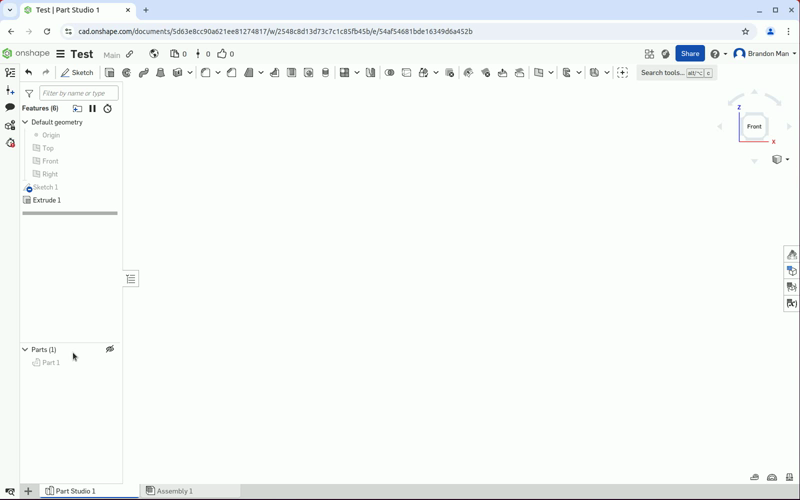
key_down(shift)
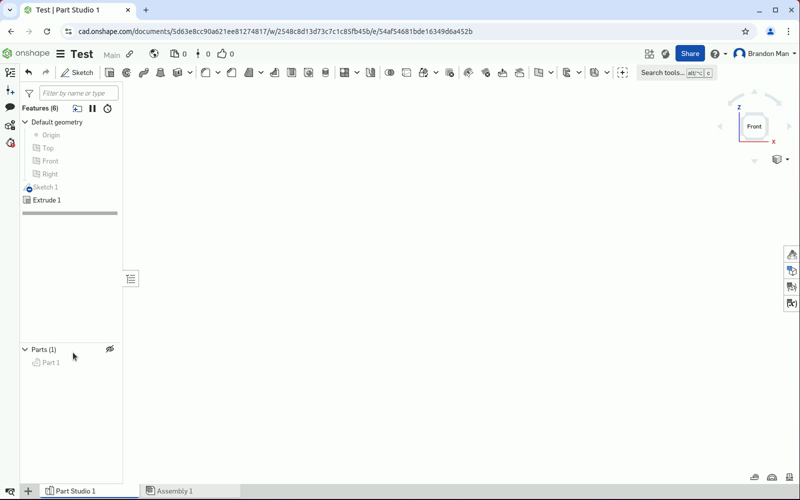
key(down)
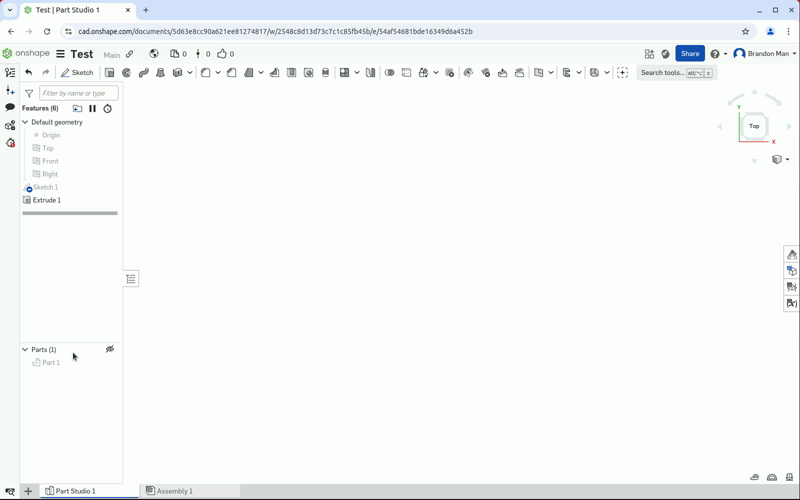
key_up(shift)
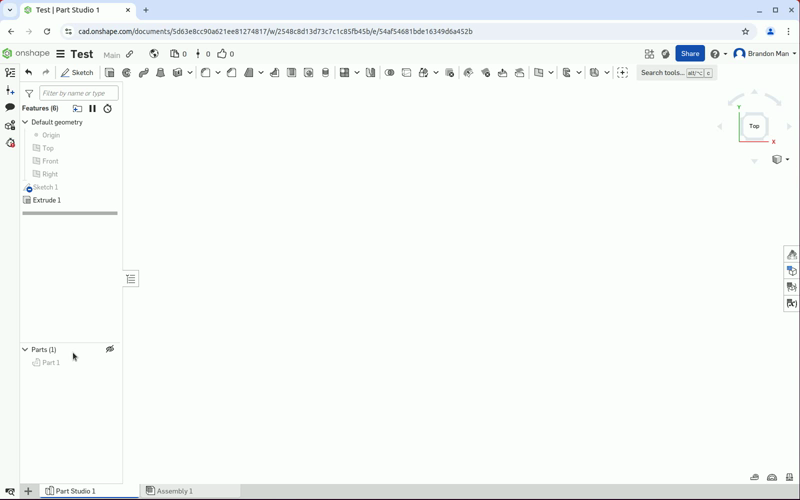
mouse_move(73, 352)
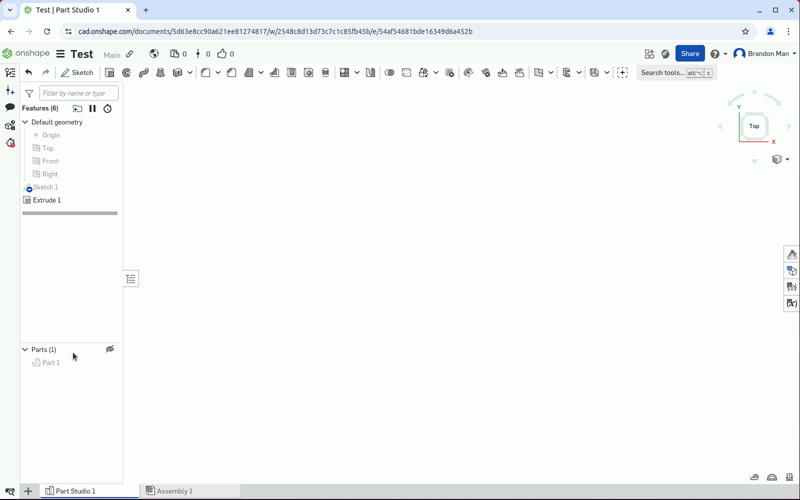
key(shift+y)
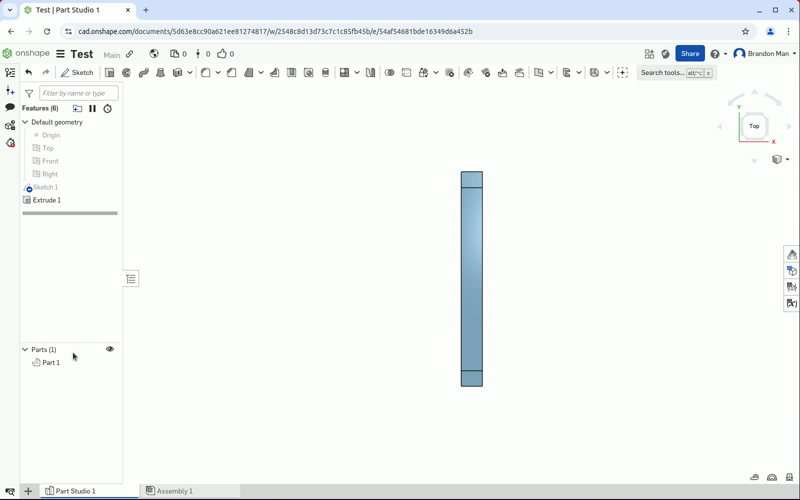
mouse_move(541, 75)
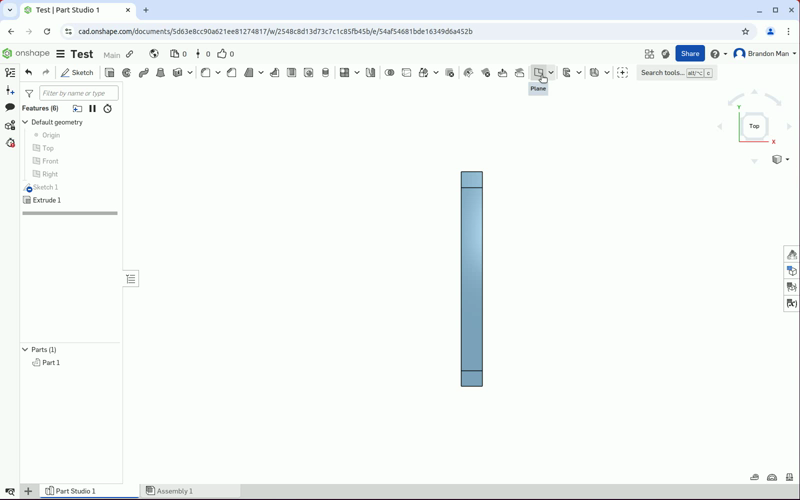
click(541, 75)
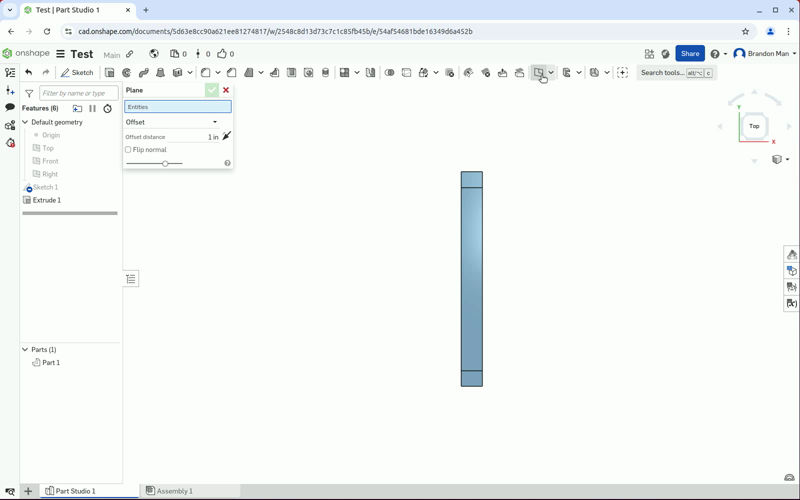
mouse_move(73, 150)
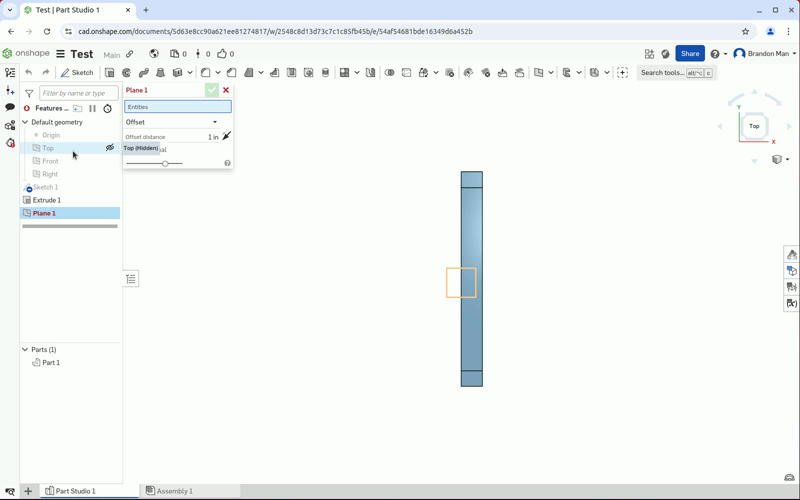
click(73, 150)
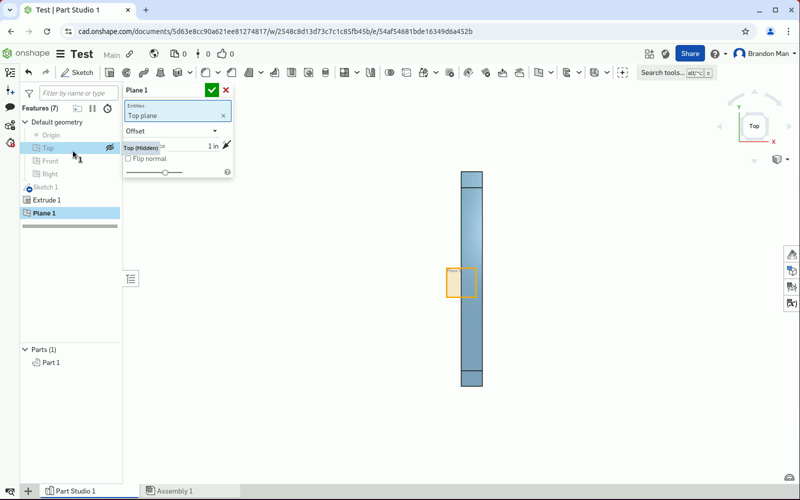
key(tab, 2)
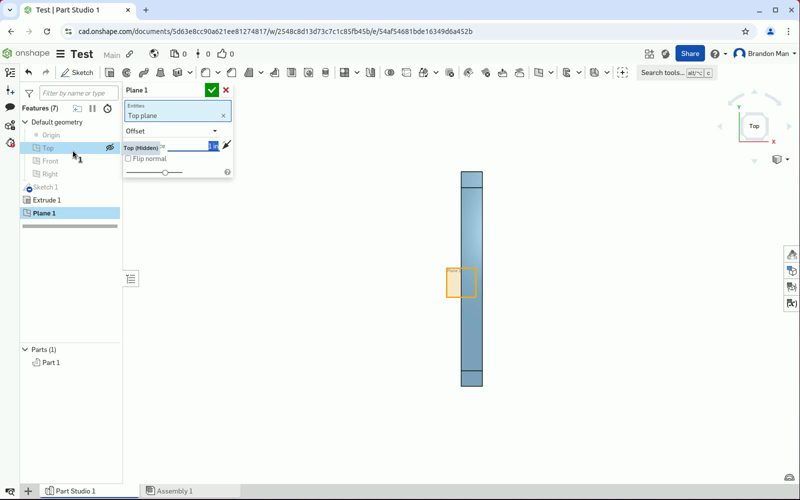
text(11.801)
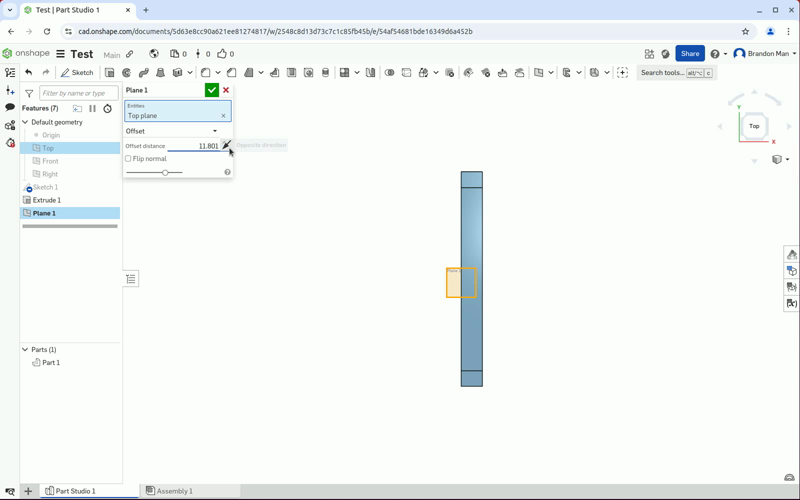
mouse_move(229, 147)
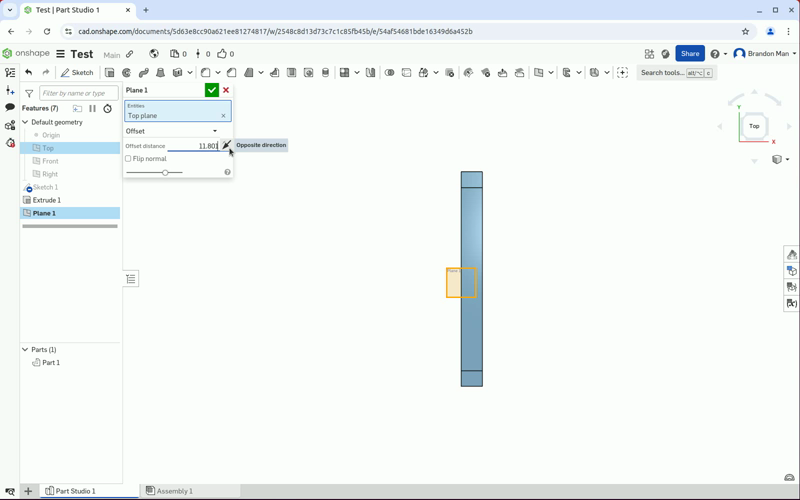
click(229, 147)
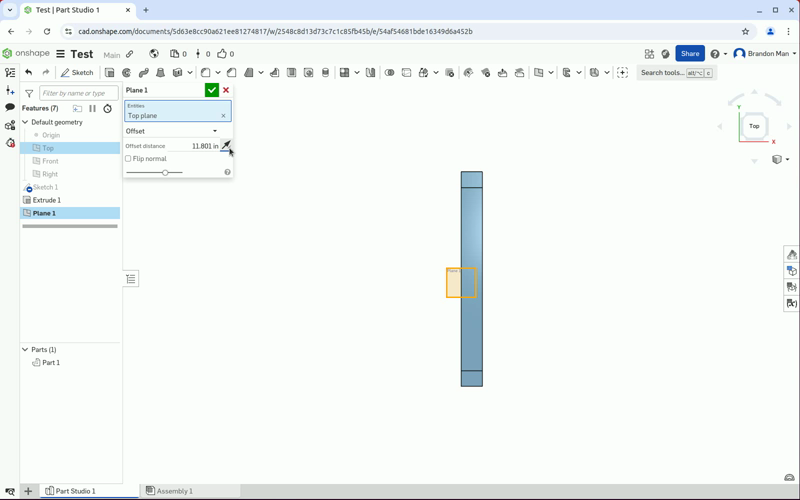
key(enter, 2)
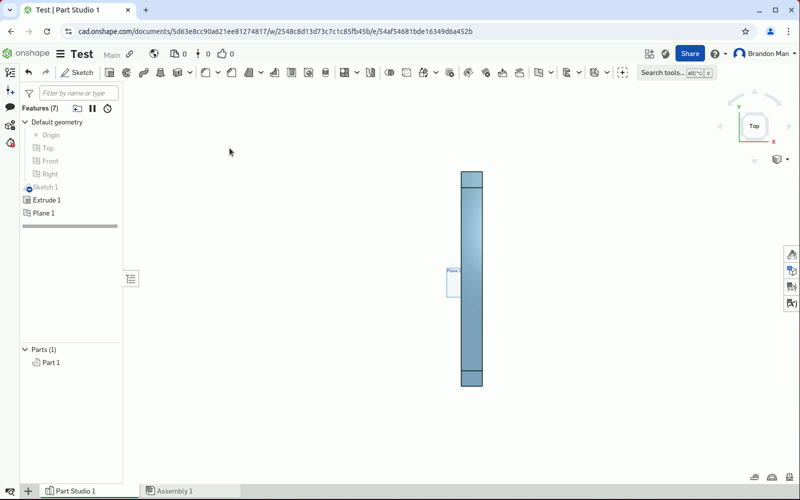
key(shift+s)
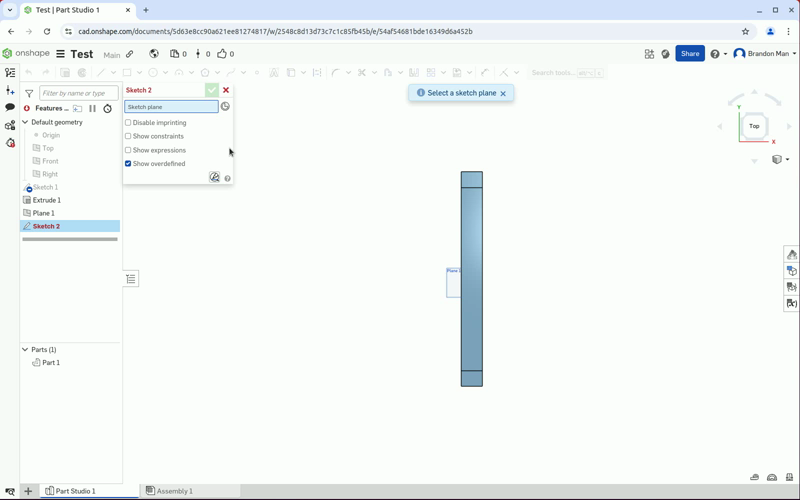
mouse_move(73, 215)
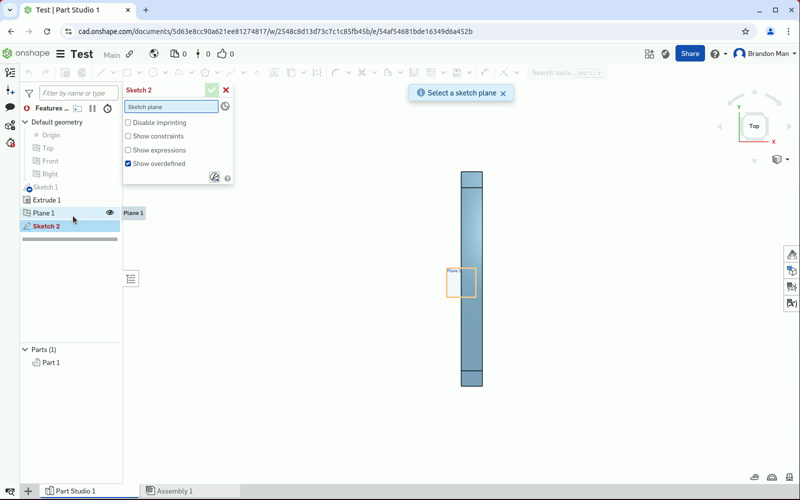
click(73, 215)
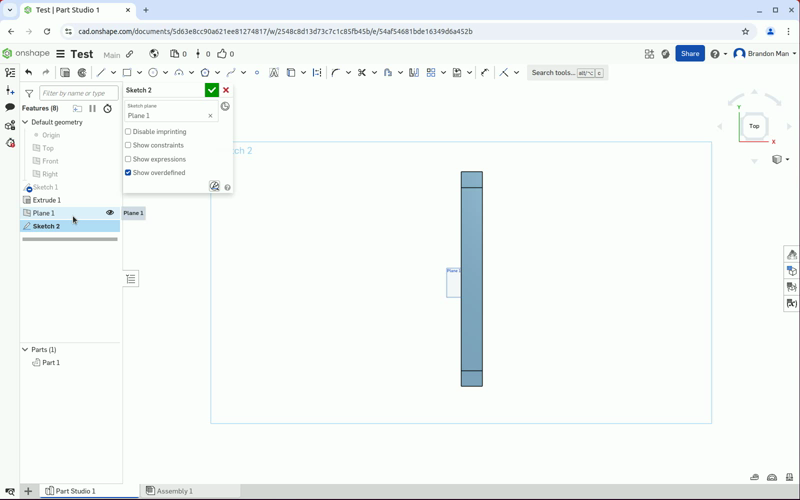
mouse_move(73, 352)
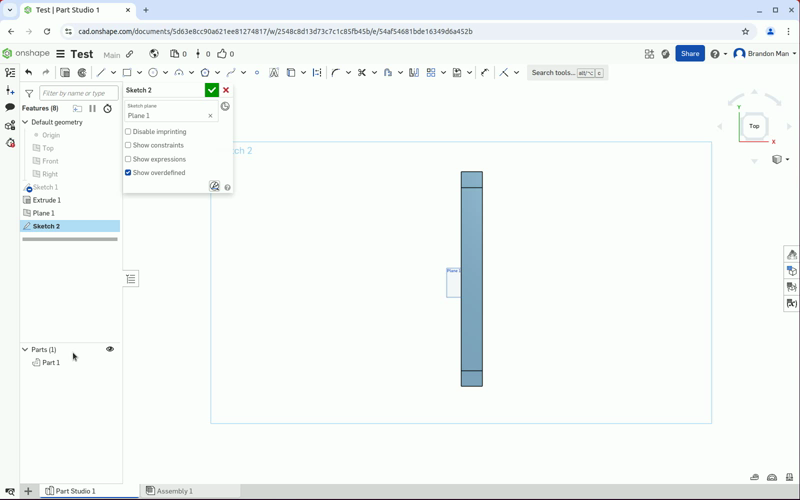
key(y)
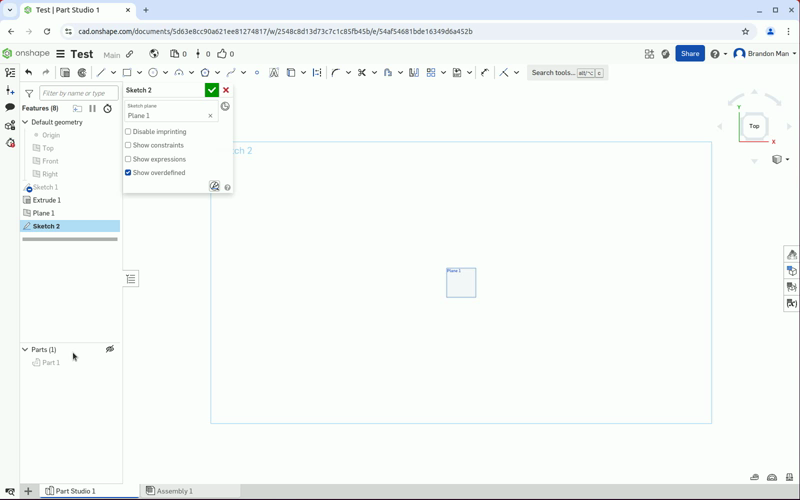
key(c)
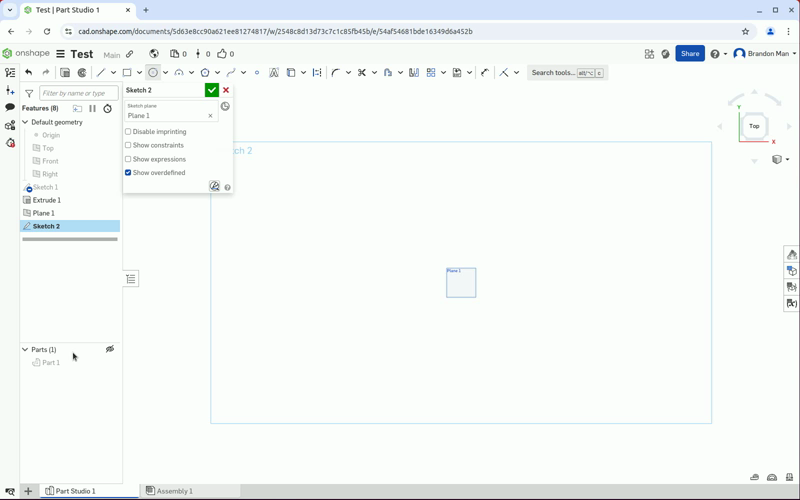
key_down(shift)
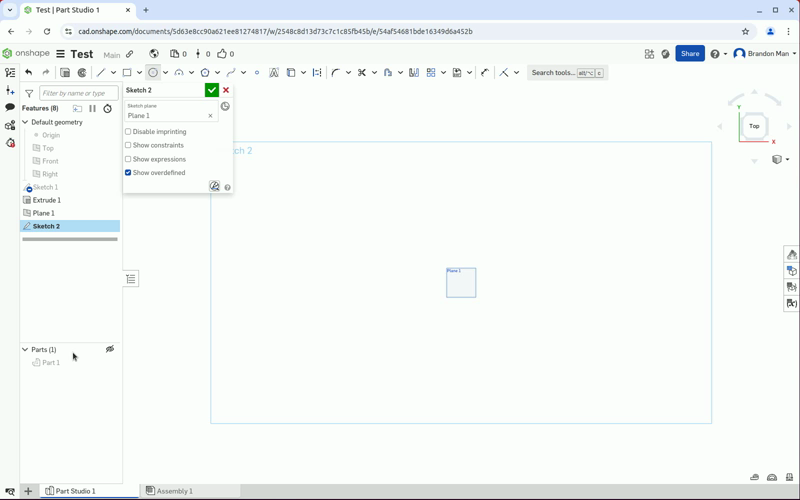
mouse_move(471, 178)
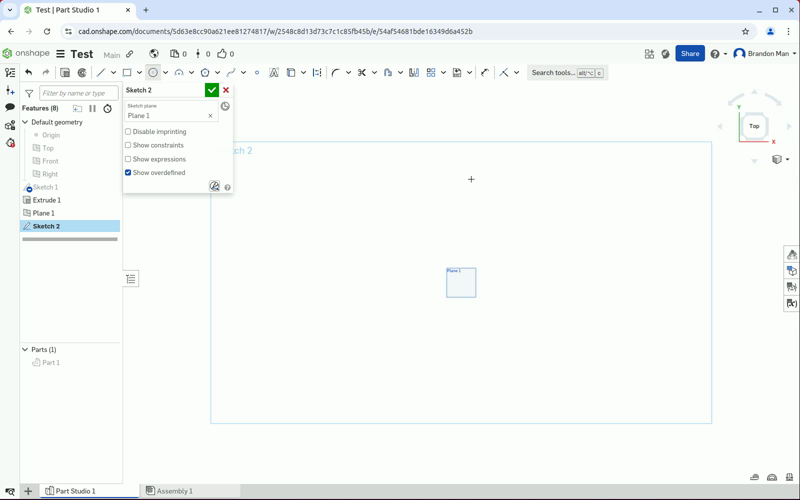
click(471, 178)
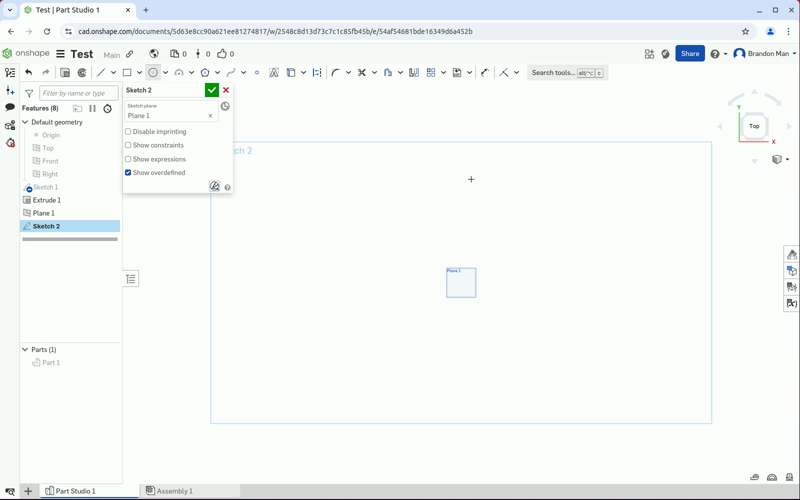
key_up(shift)
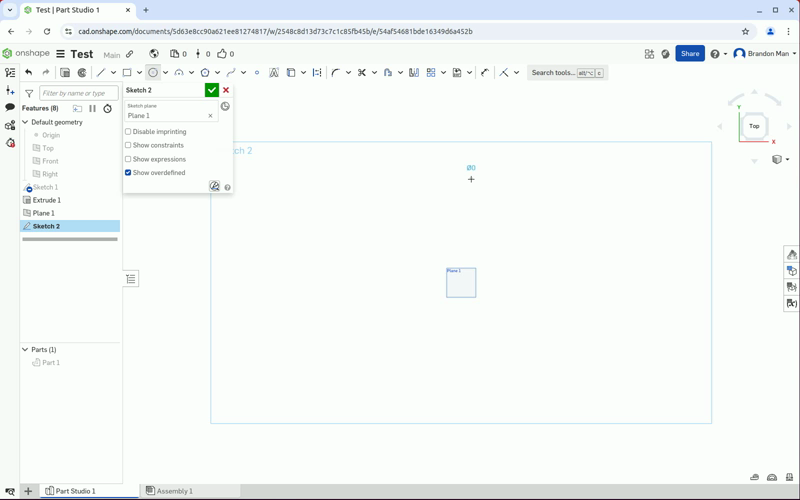
mouse_move(476, 178)
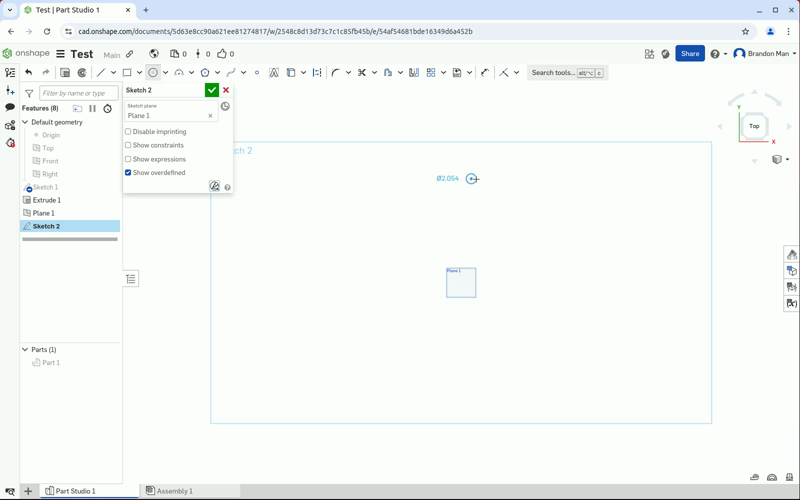
click(476, 178)
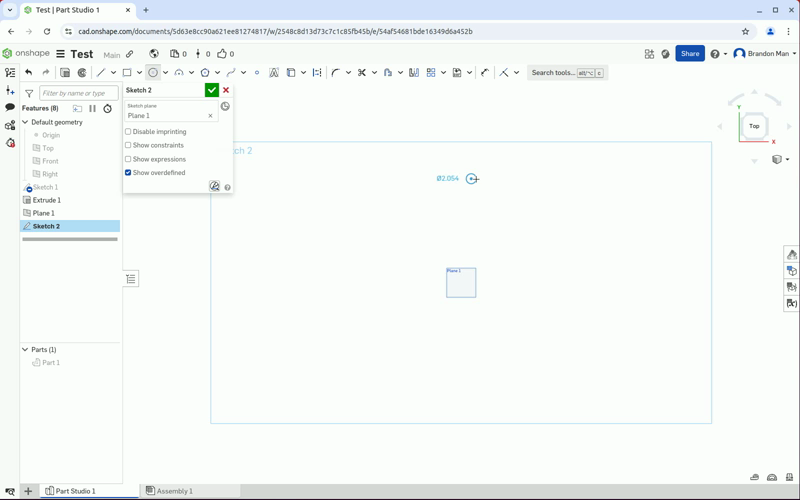
key(esc)
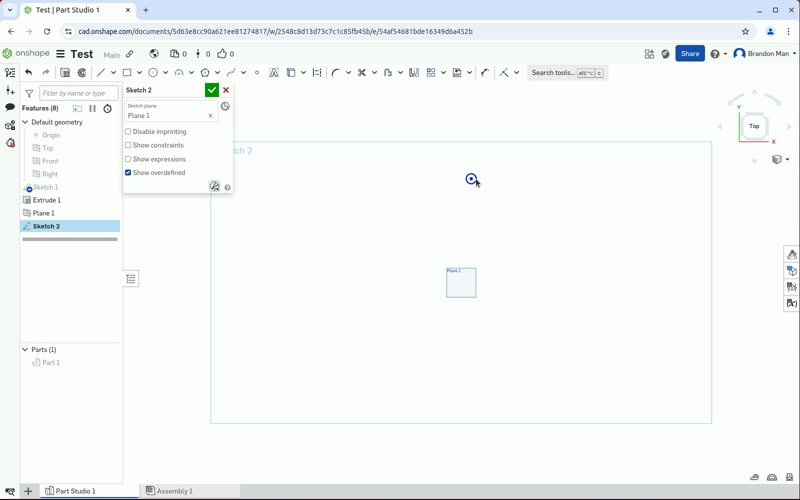
mouse_move(467, 181)
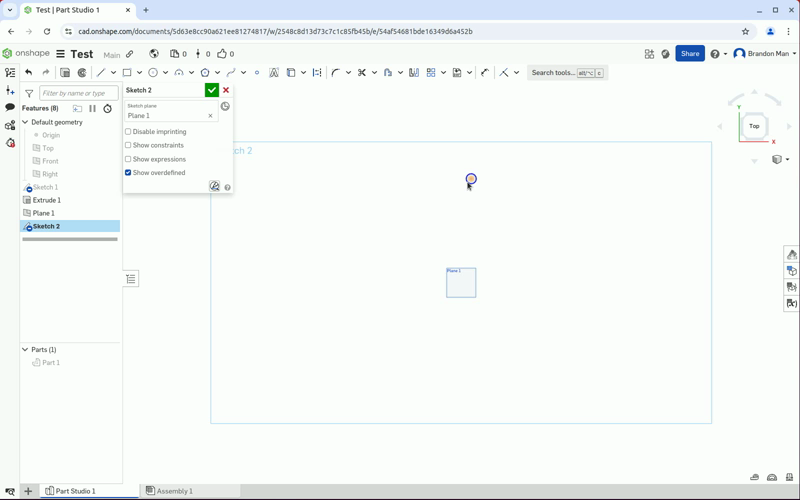
scroll(6)
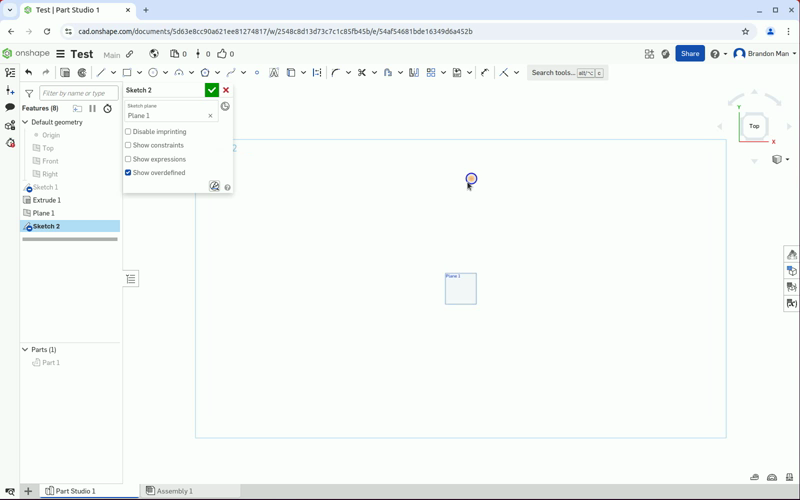
scroll(6)
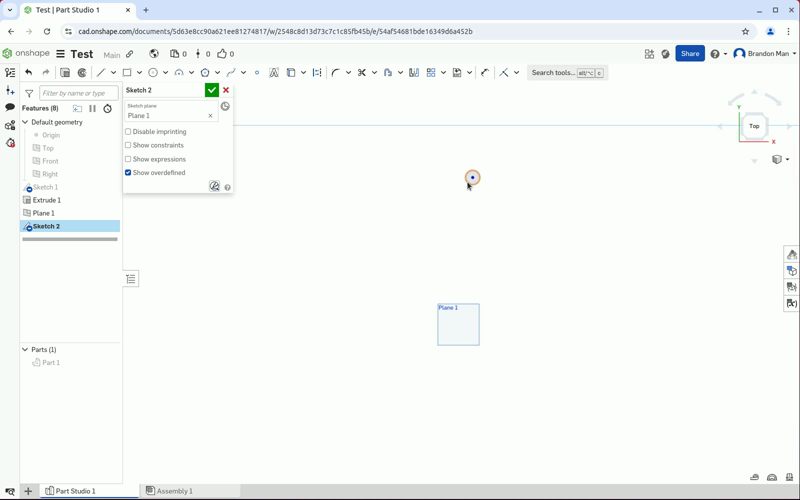
scroll(6)
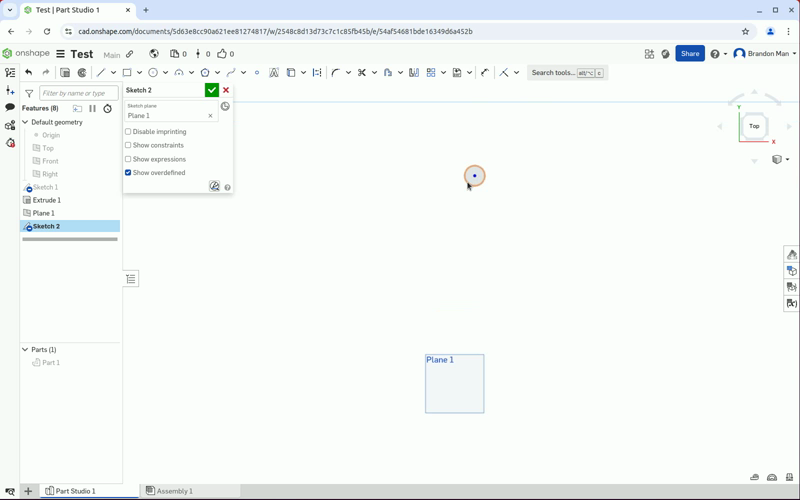
scroll(6)
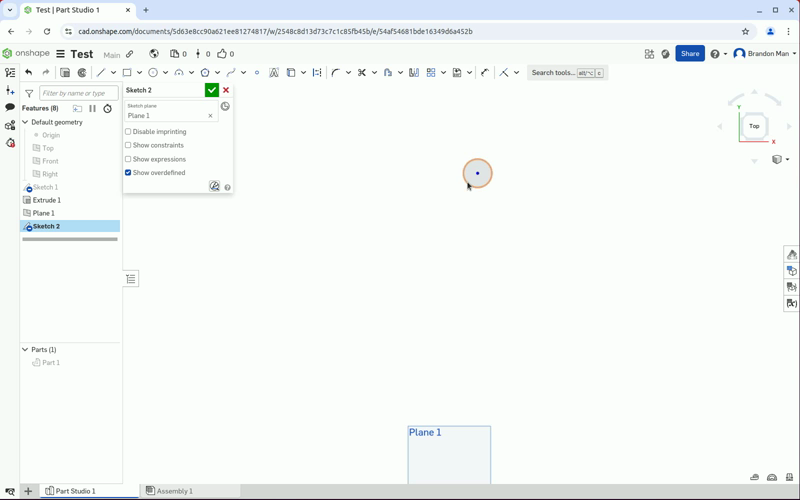
scroll(6)
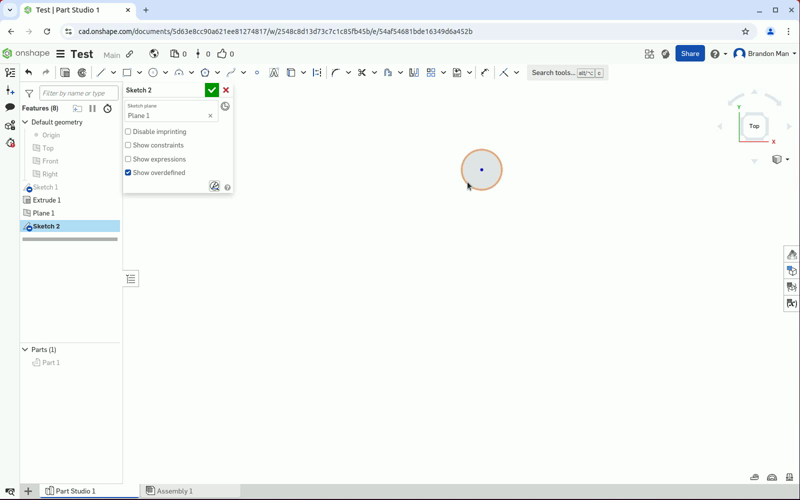
scroll(6)
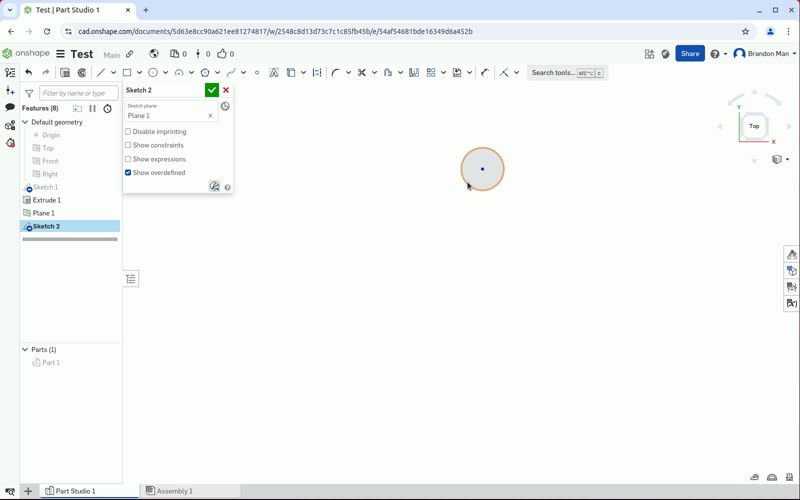
scroll(6)
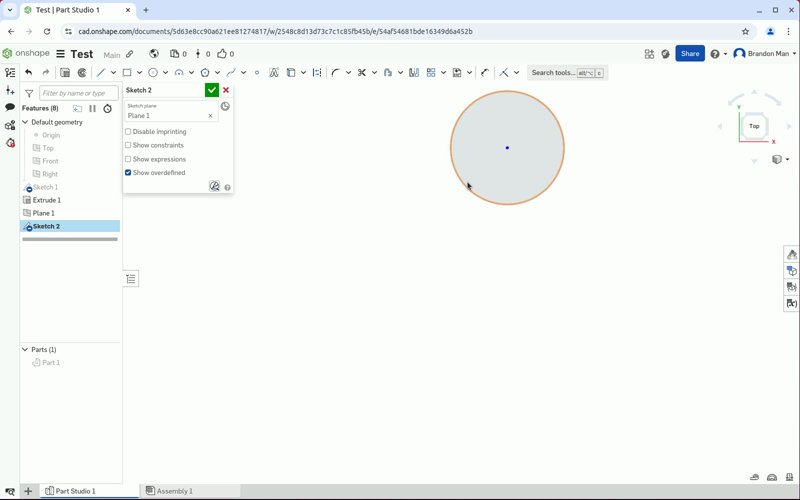
click(467, 181)
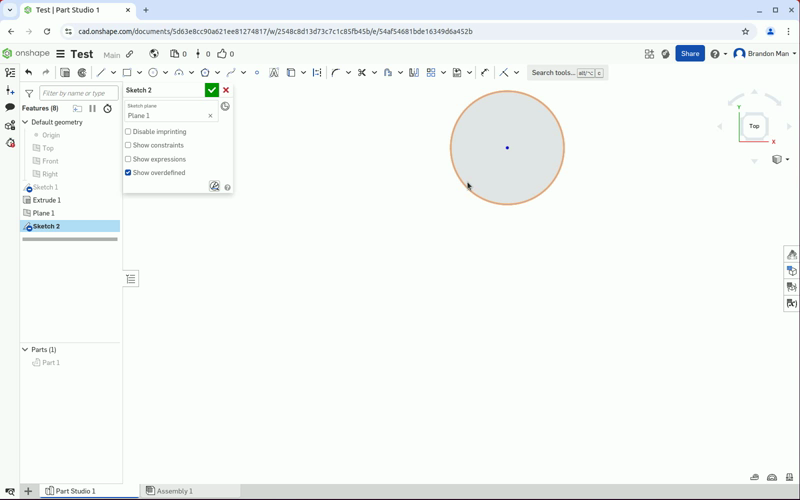
scroll(-6)
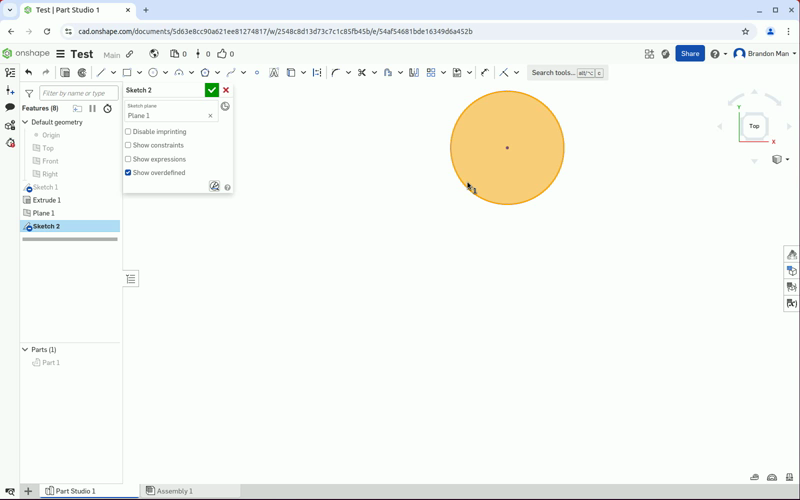
scroll(-6)
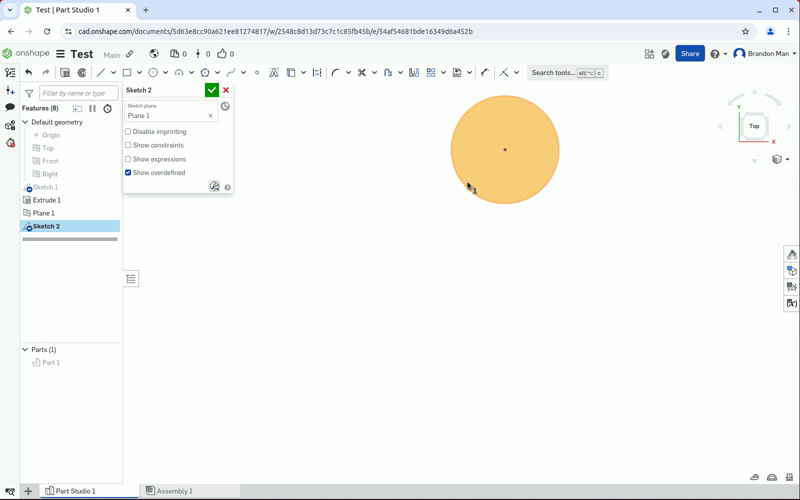
scroll(-6)
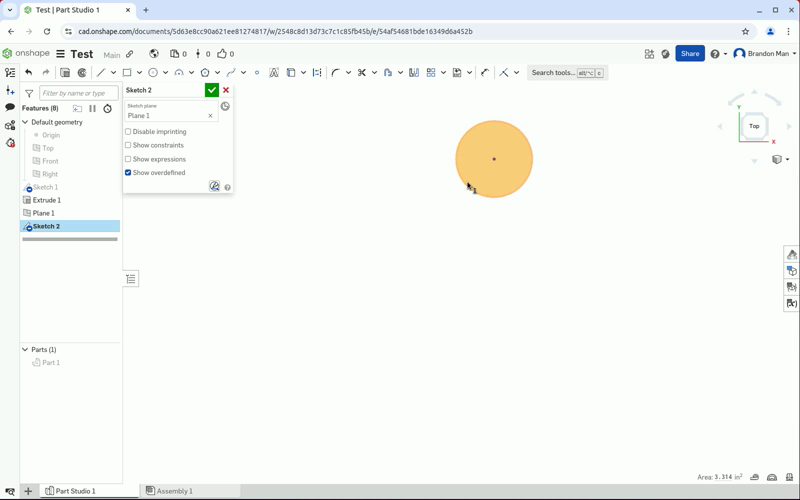
scroll(-6)
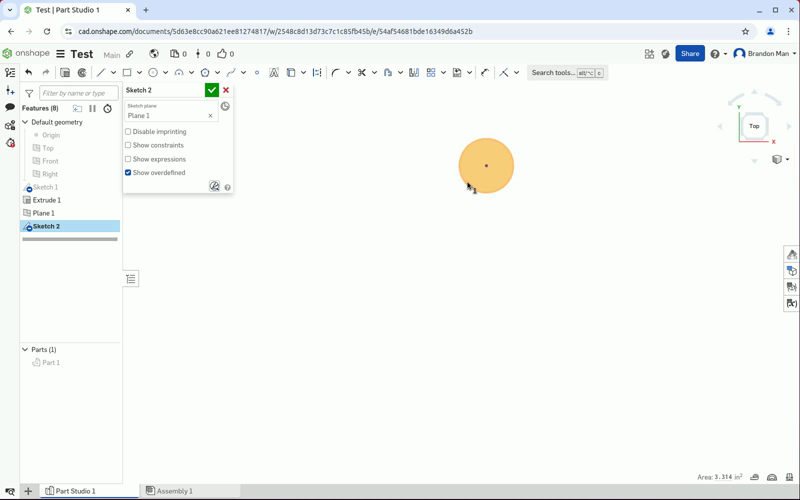
scroll(-6)
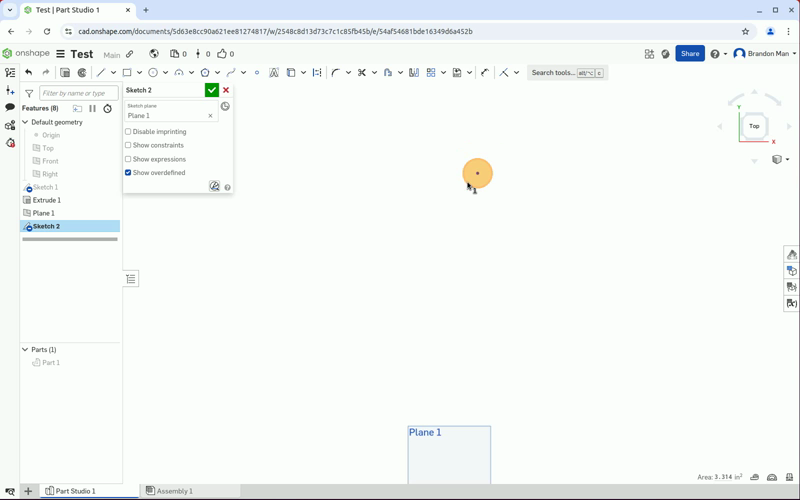
scroll(-6)
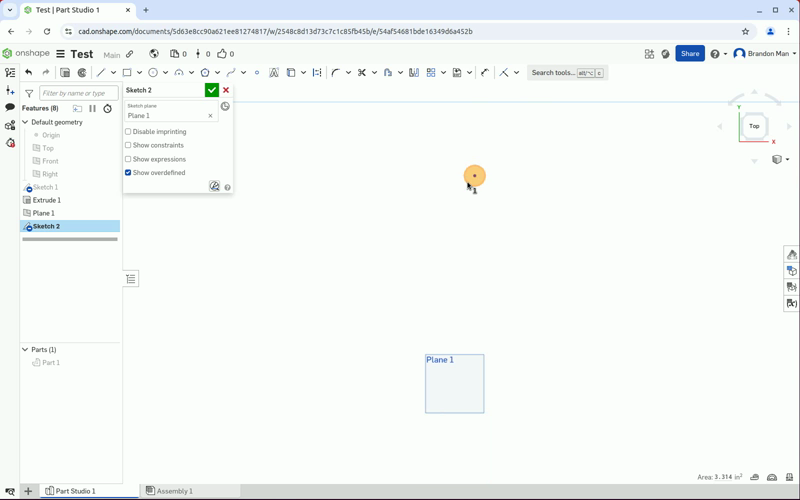
scroll(-6)
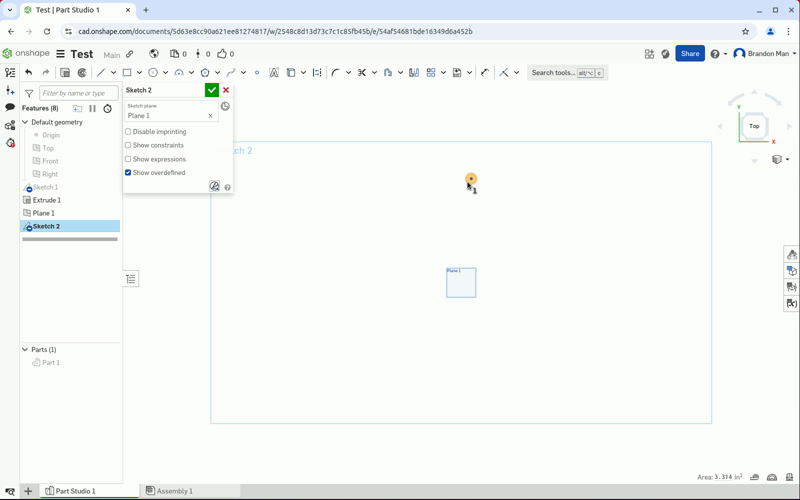
mouse_move(73, 352)
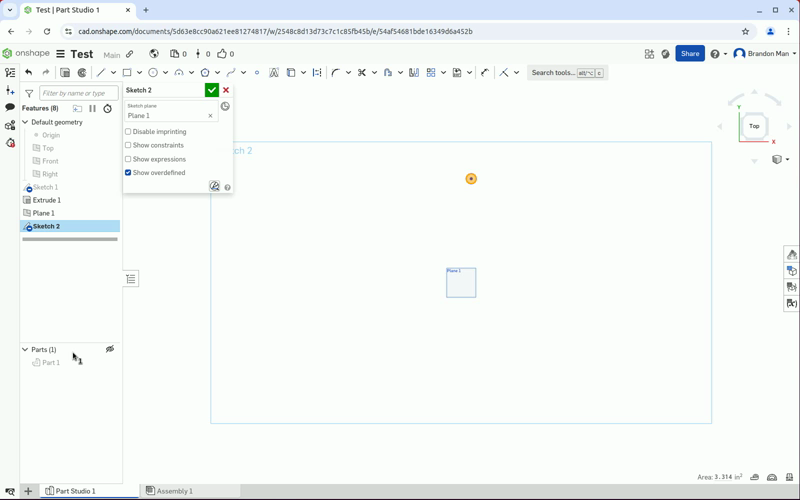
key(shift+y)
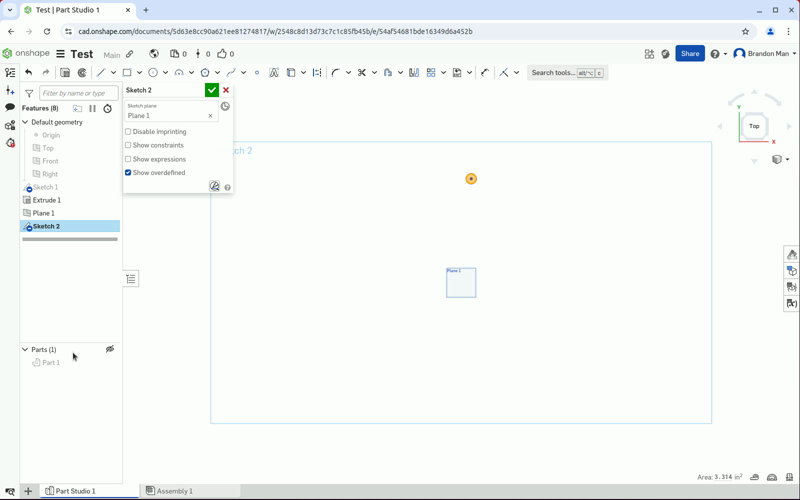
key(shift+e)
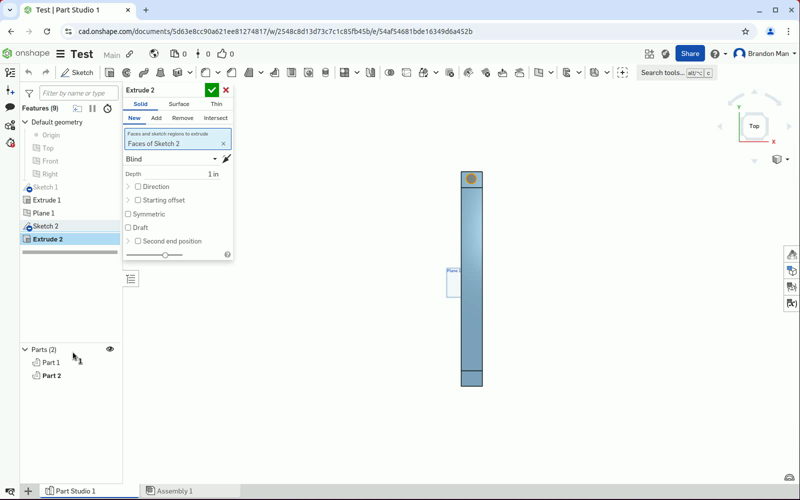
mouse_move(143, 106)
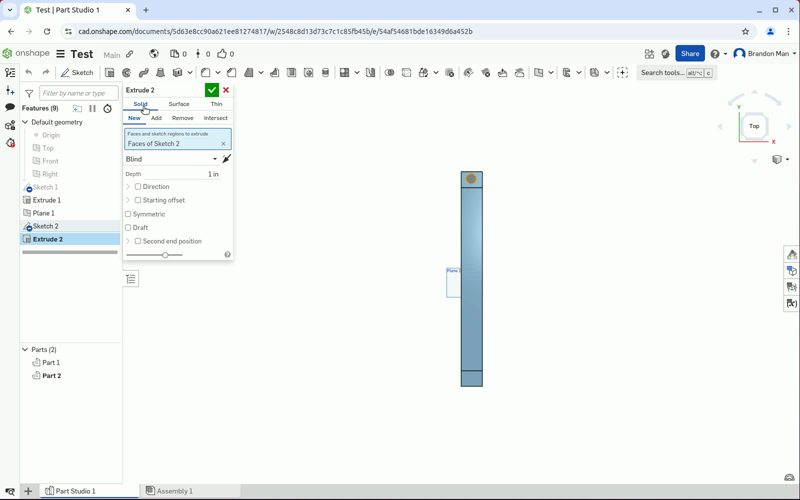
click(143, 106)
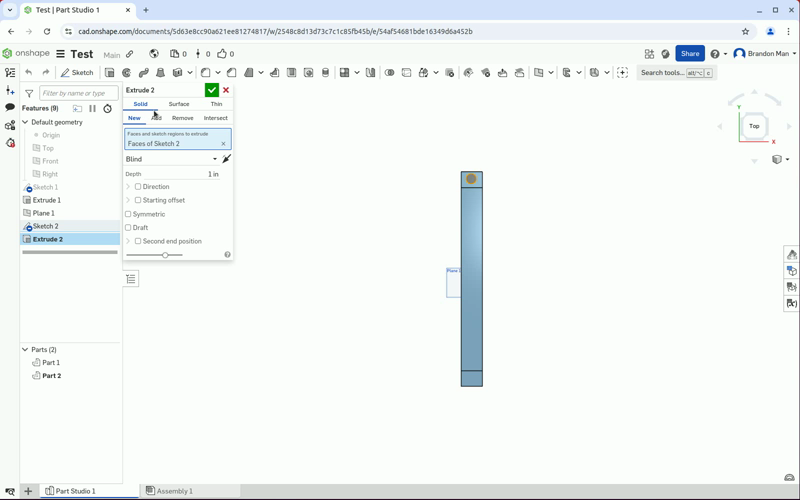
mouse_move(186, 120)
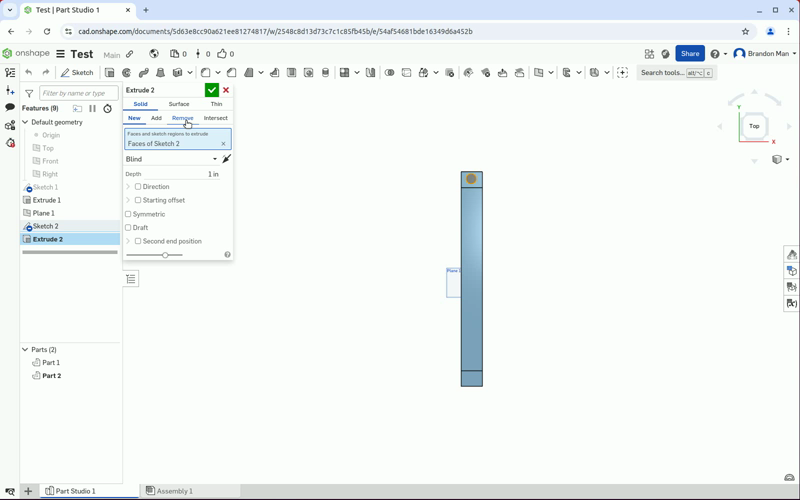
click(186, 120)
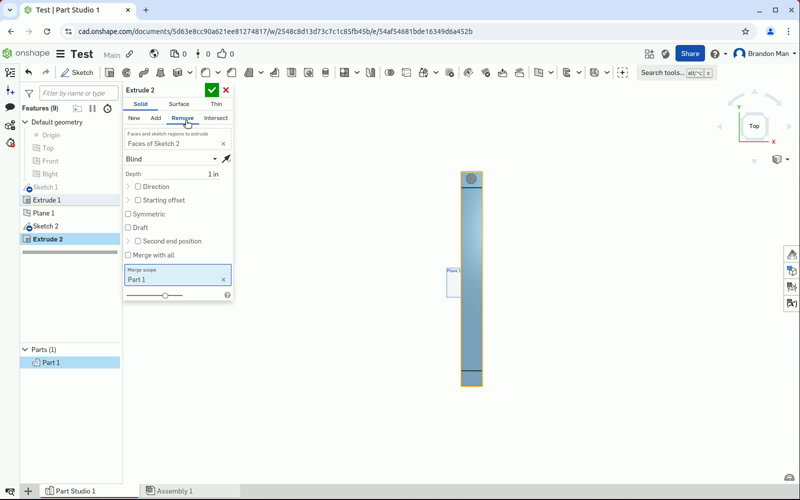
key(tab, 4)
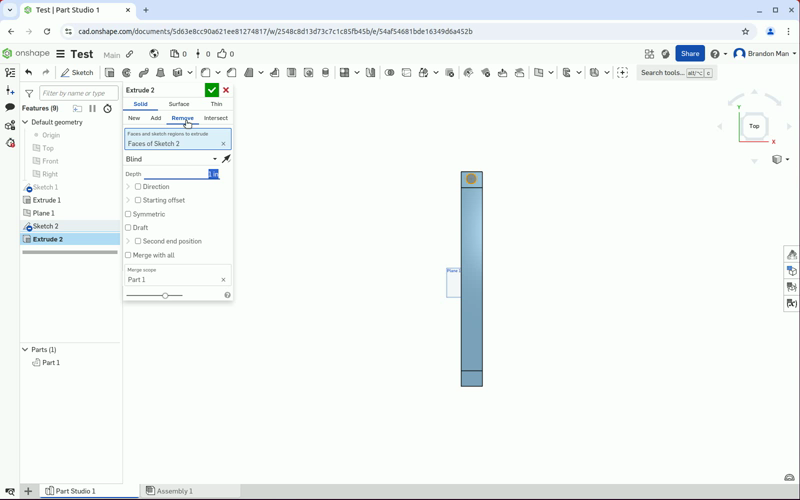
text(10.832)
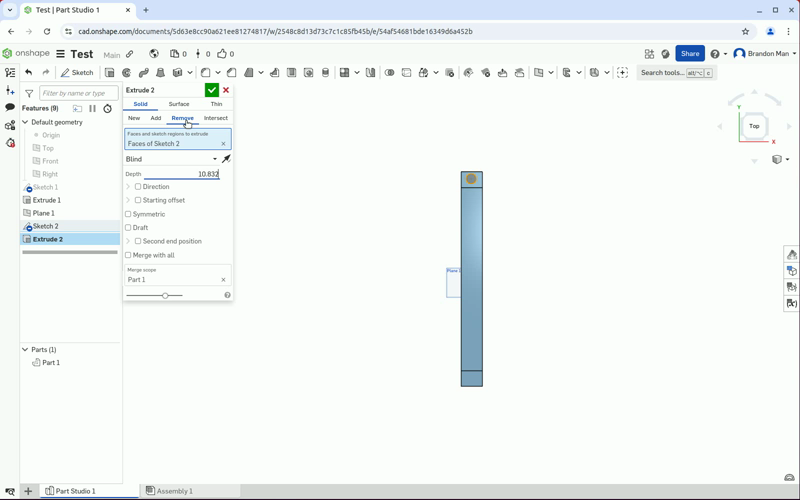
key(tab, 6)
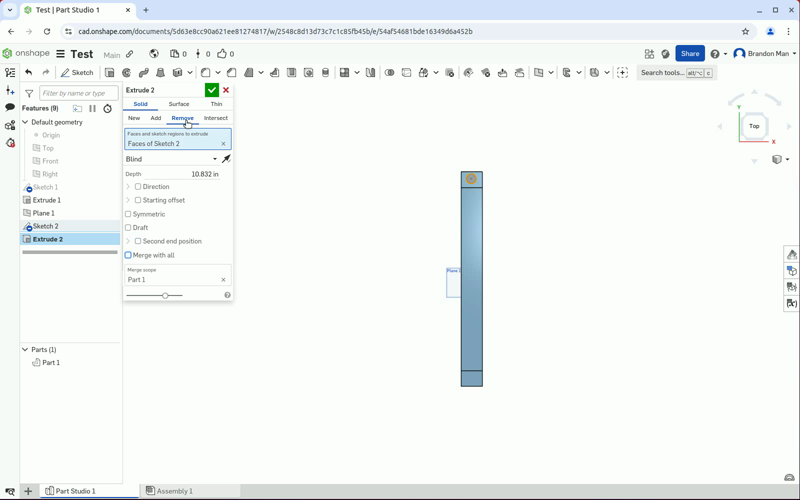
key(space)
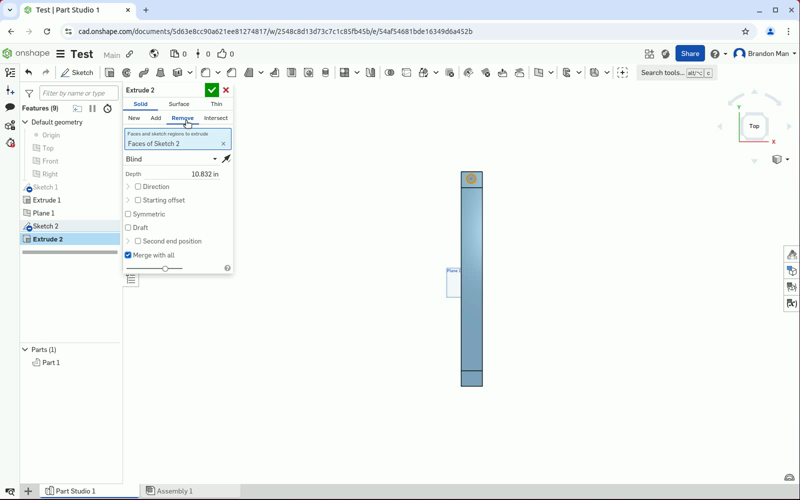
key(enter)
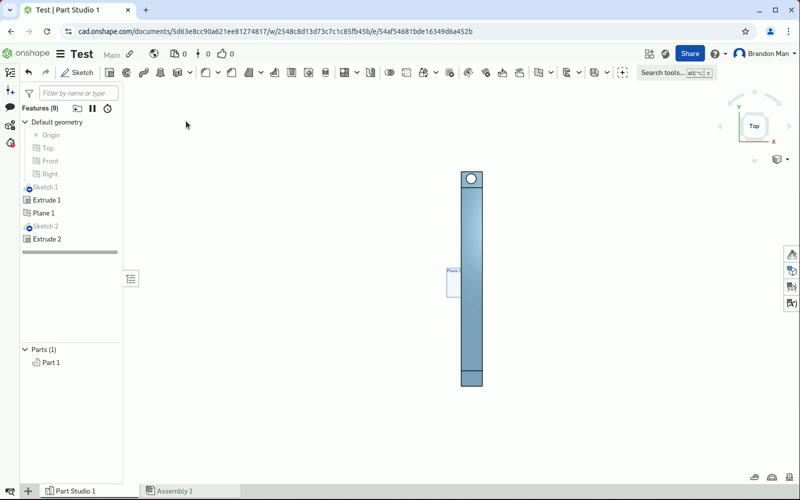
key(shift+h)
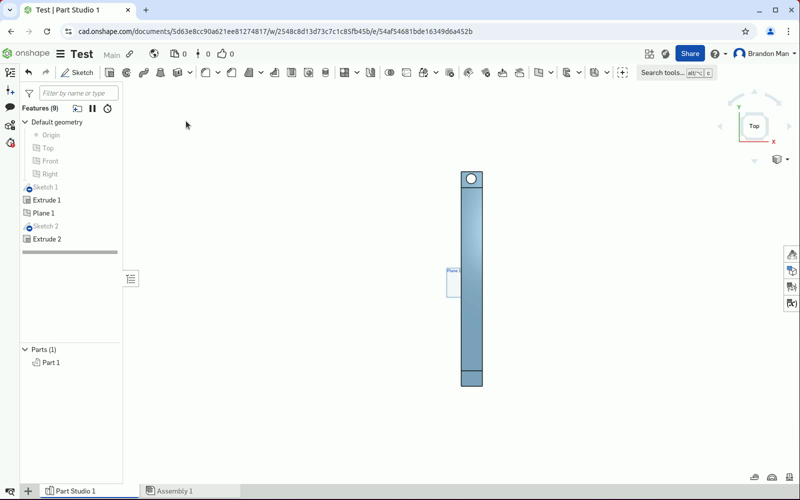
key(shift+h)
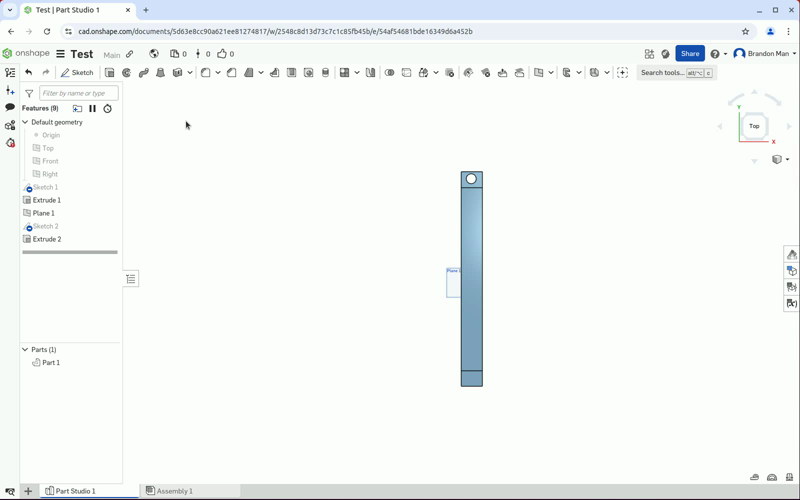
mouse_move(73, 189)
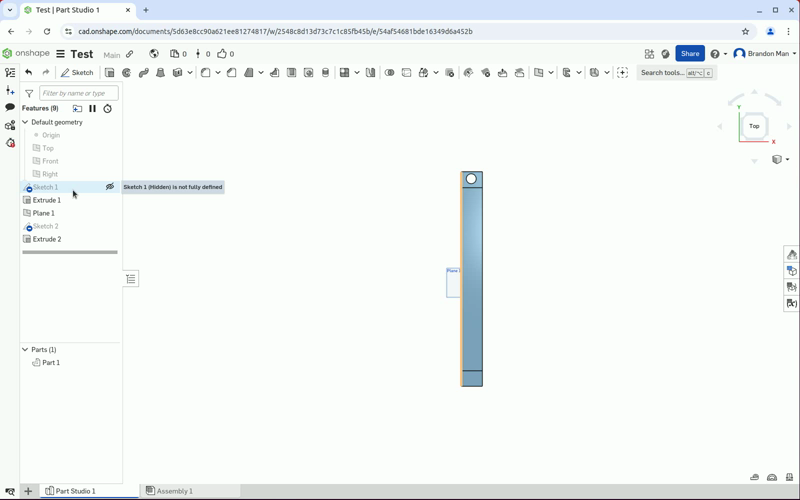
click(73, 189)
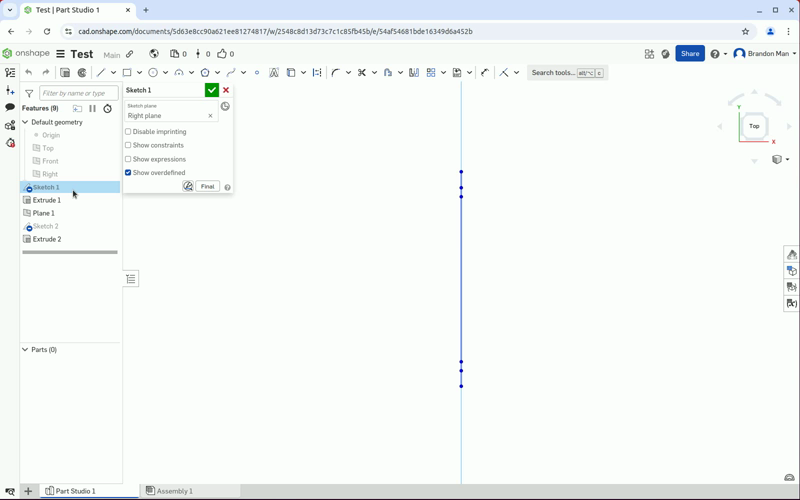
mouse_move(229, 92)
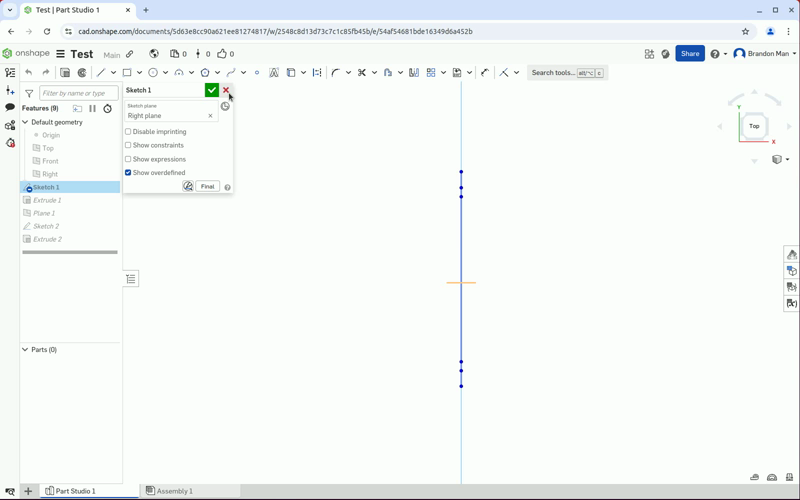
click(229, 92)
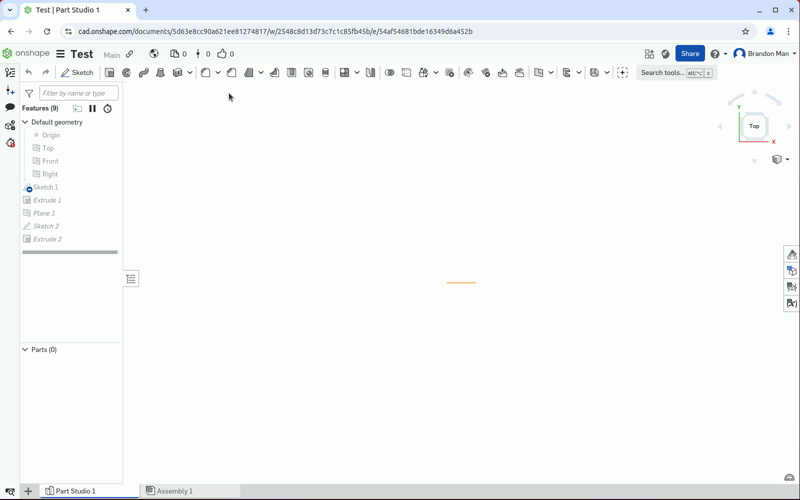
key(shift+s)
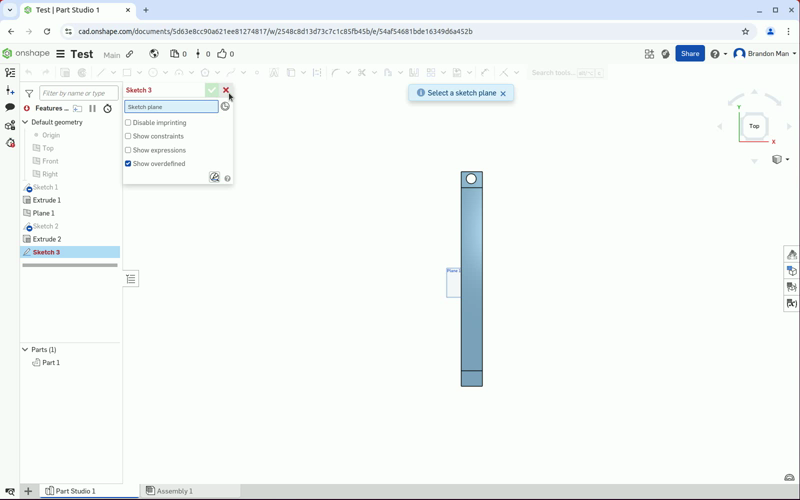
mouse_move(73, 215)
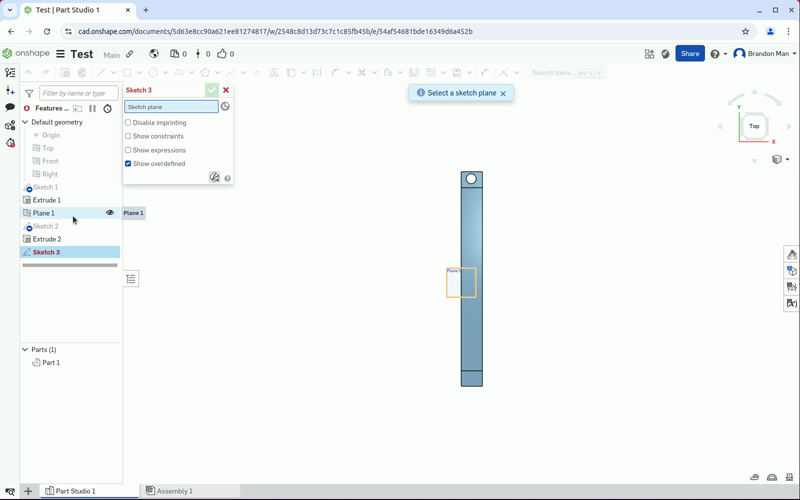
click(73, 215)
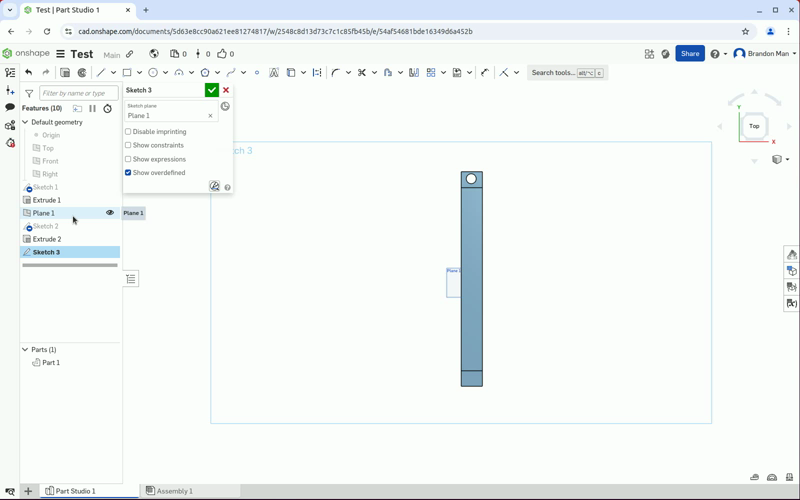
mouse_move(73, 352)
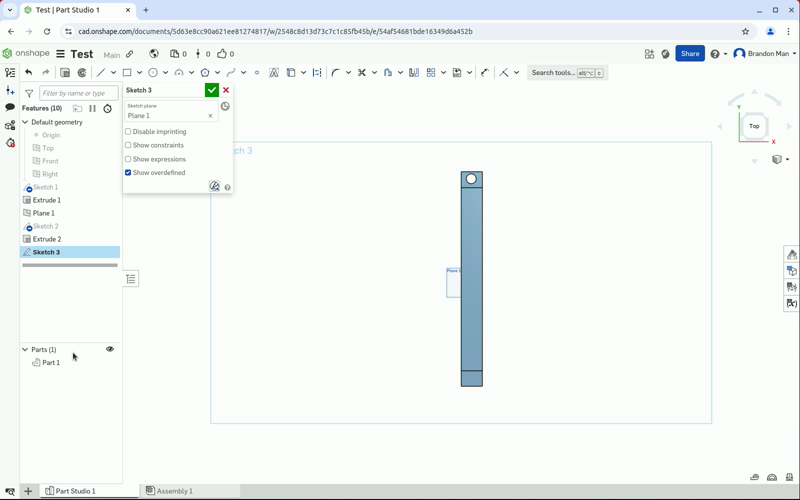
key(y)
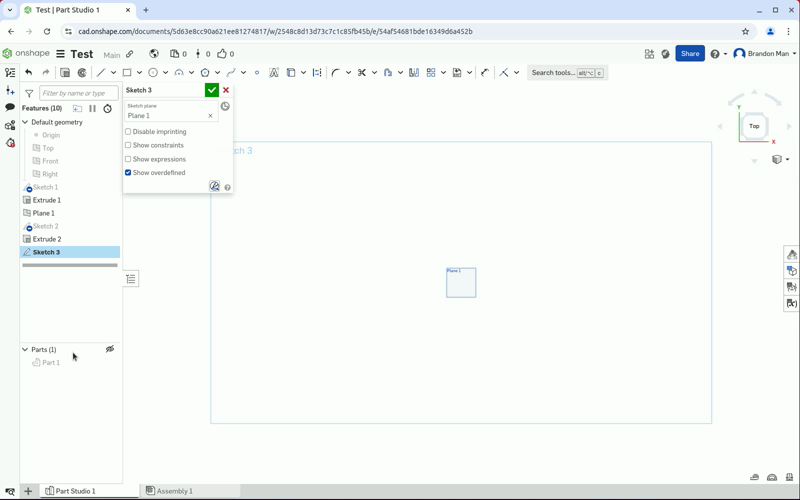
key(c)
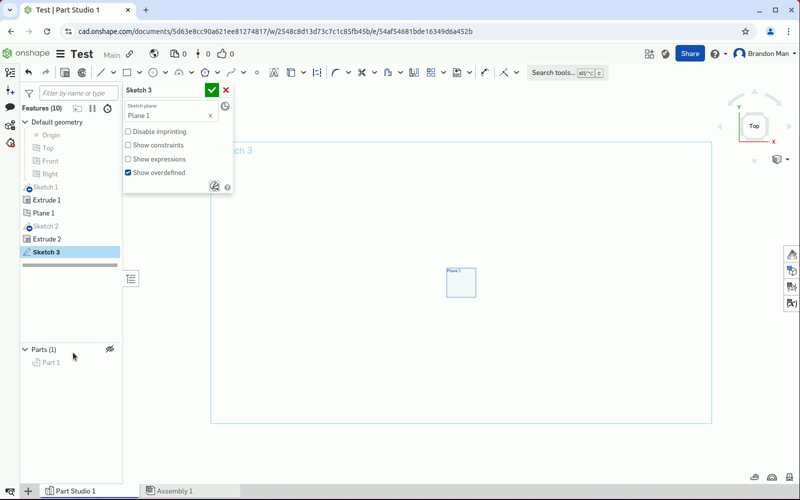
key_down(shift)
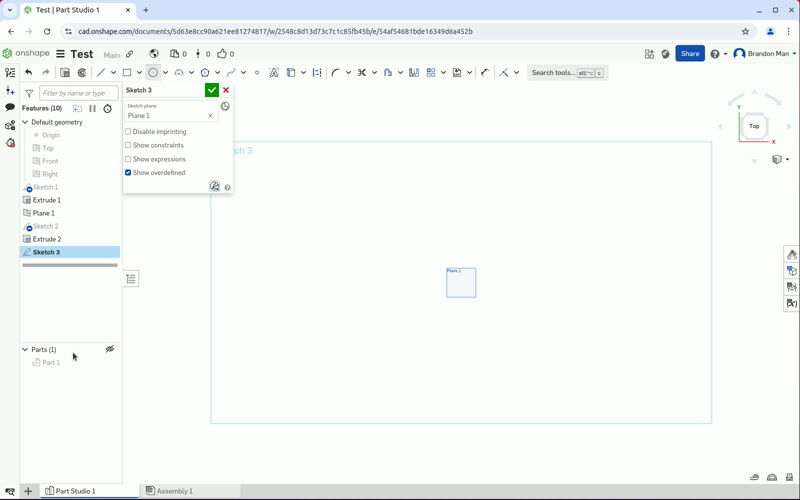
mouse_move(471, 378)
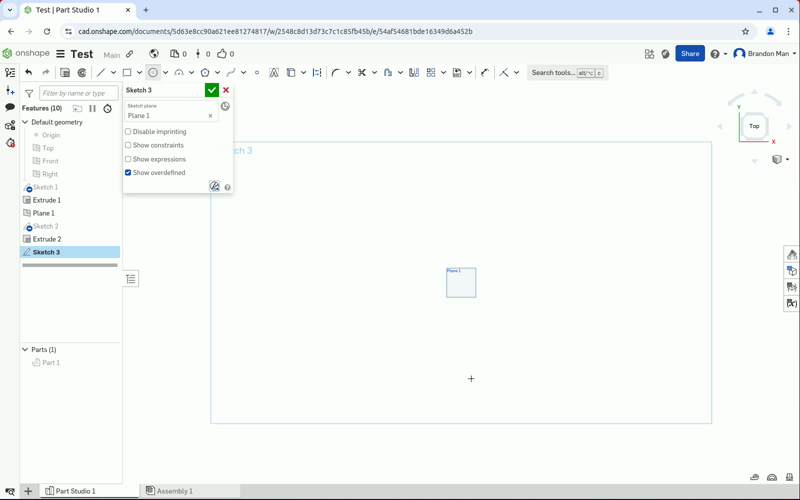
click(471, 378)
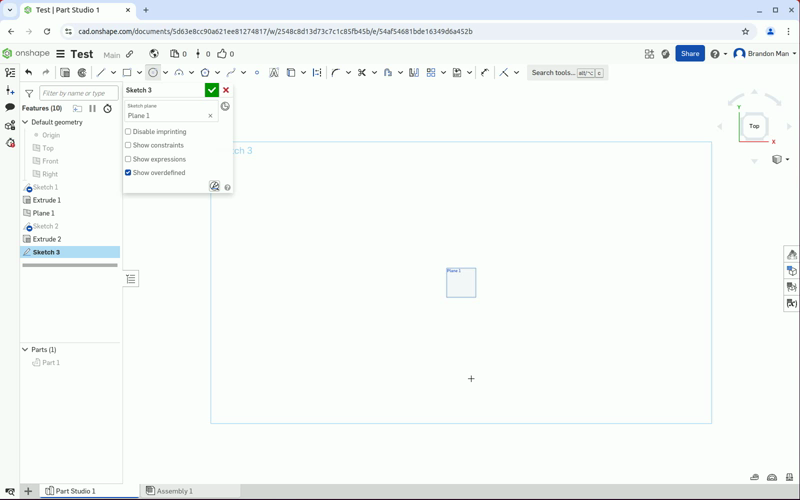
key_up(shift)
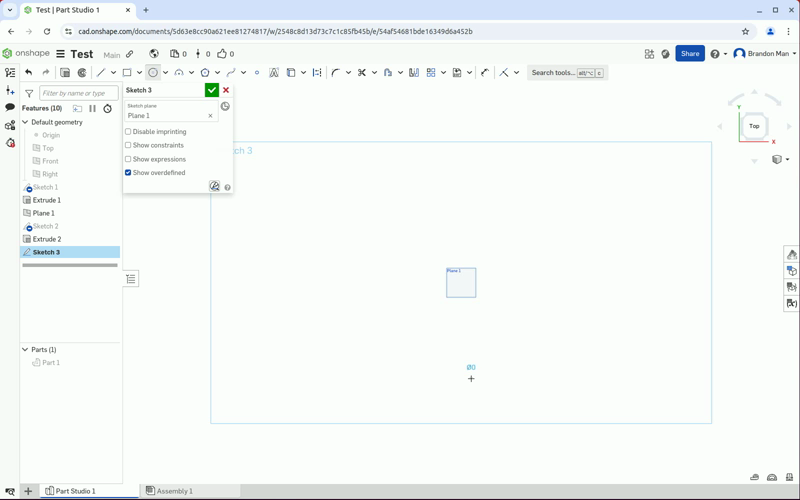
mouse_move(476, 378)
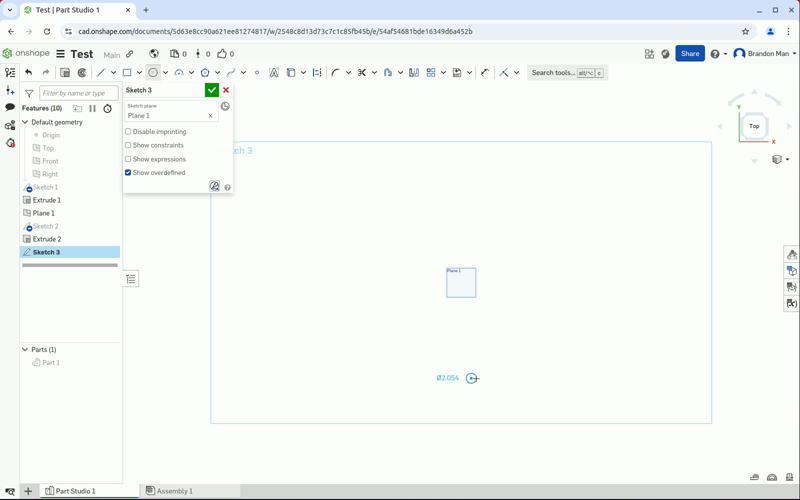
click(476, 378)
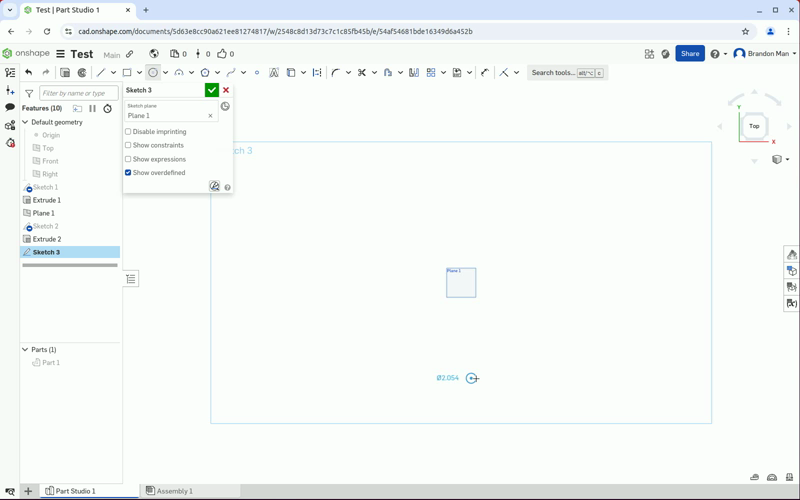
key(esc)
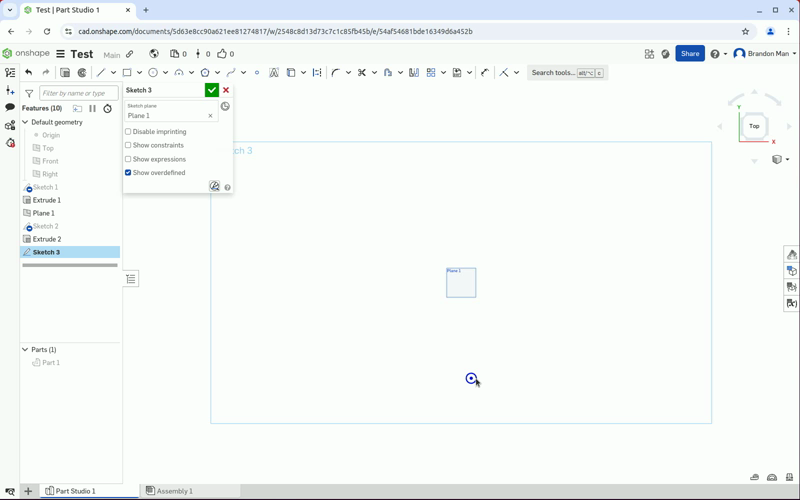
mouse_move(468, 381)
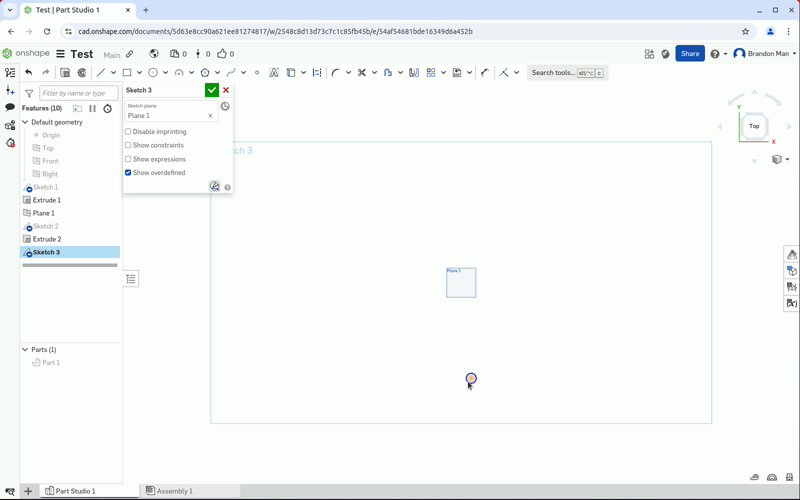
scroll(6)
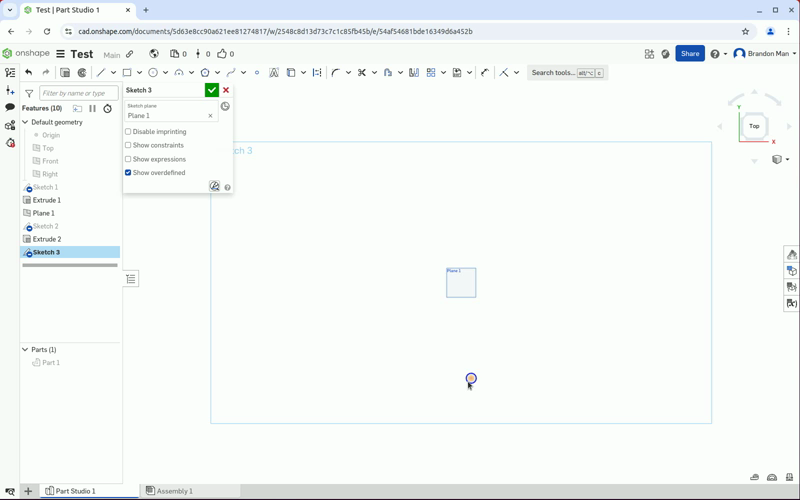
scroll(6)
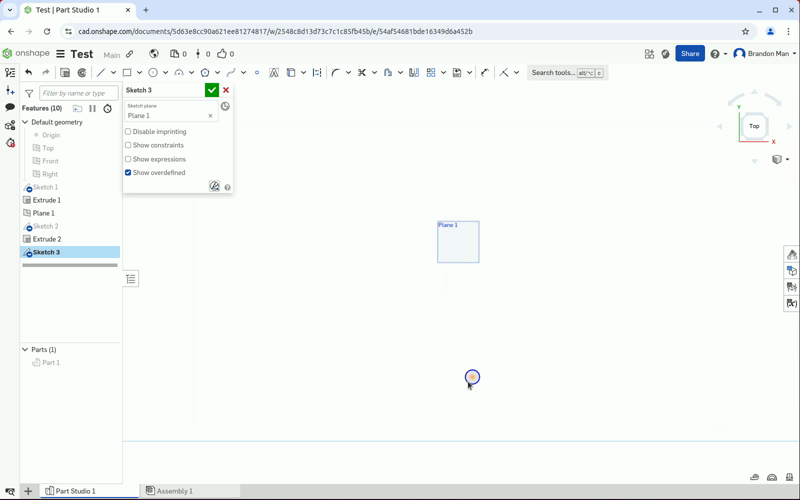
scroll(6)
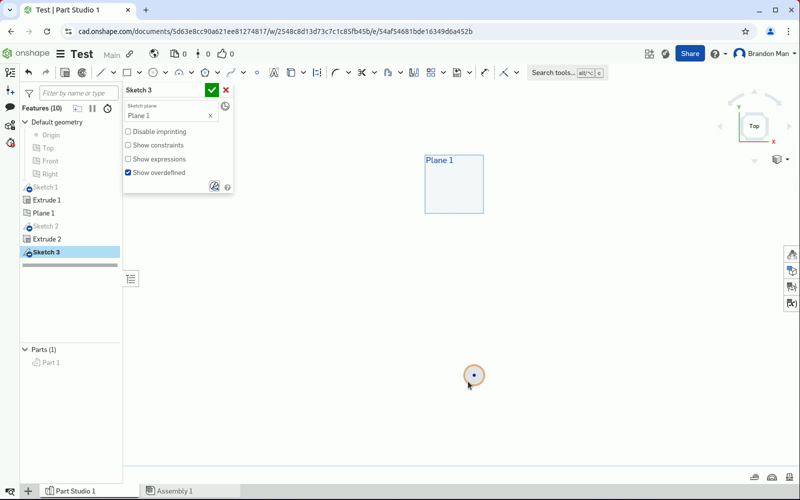
scroll(6)
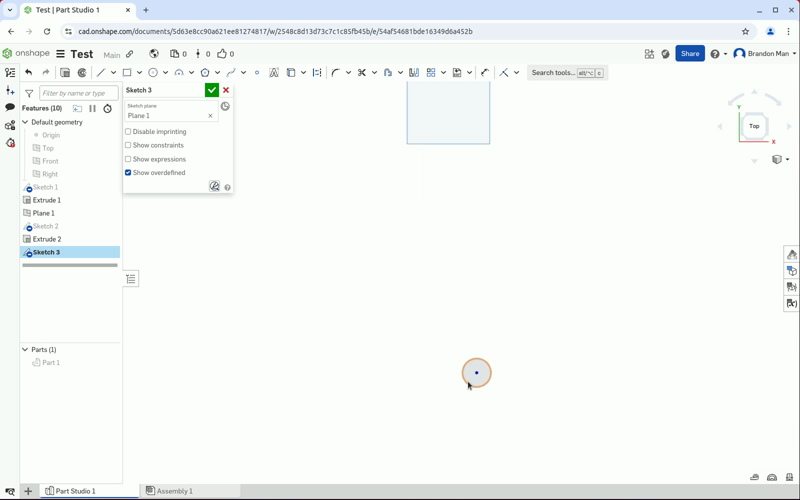
scroll(6)
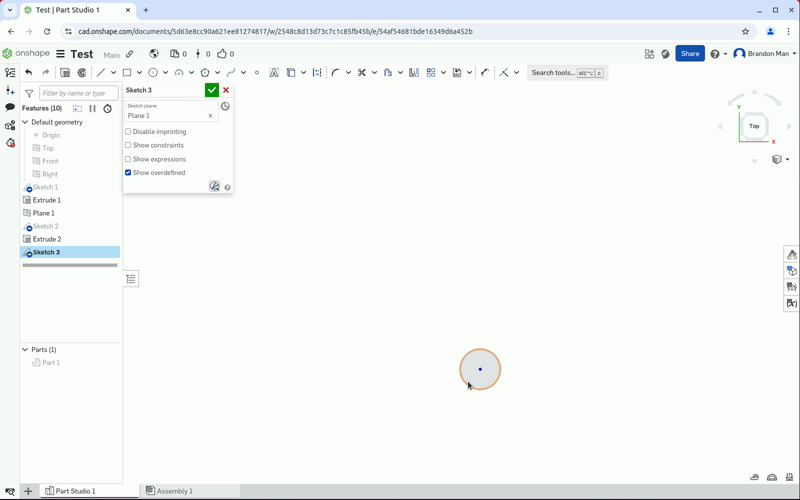
scroll(6)
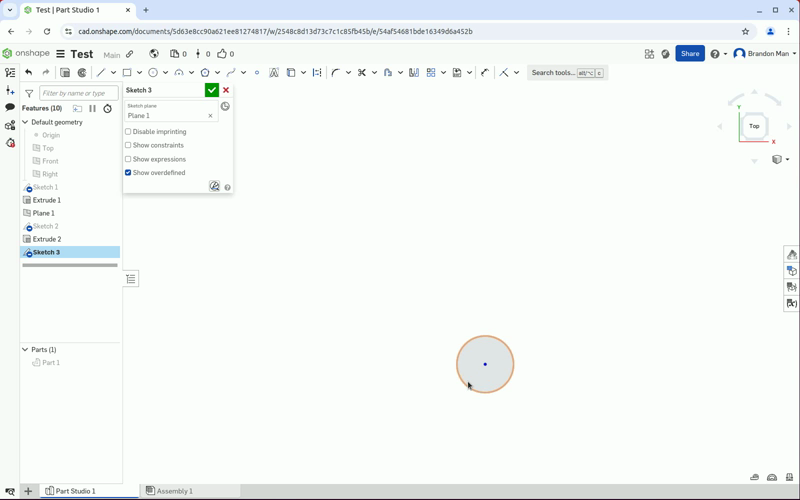
scroll(6)
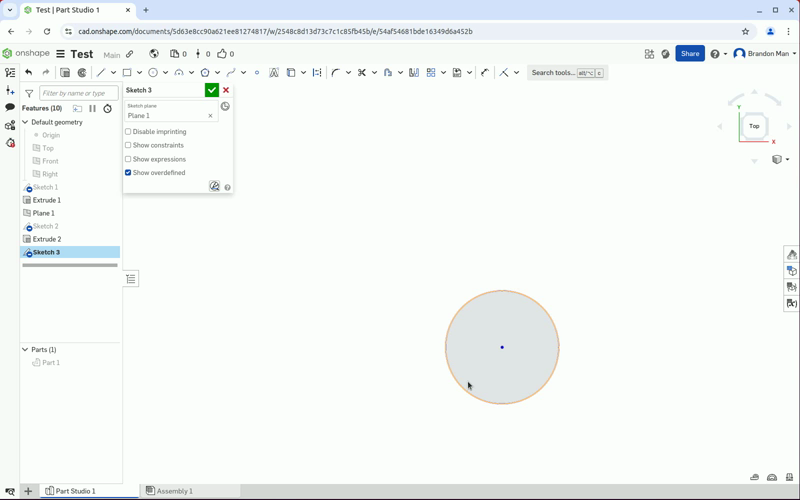
click(468, 381)
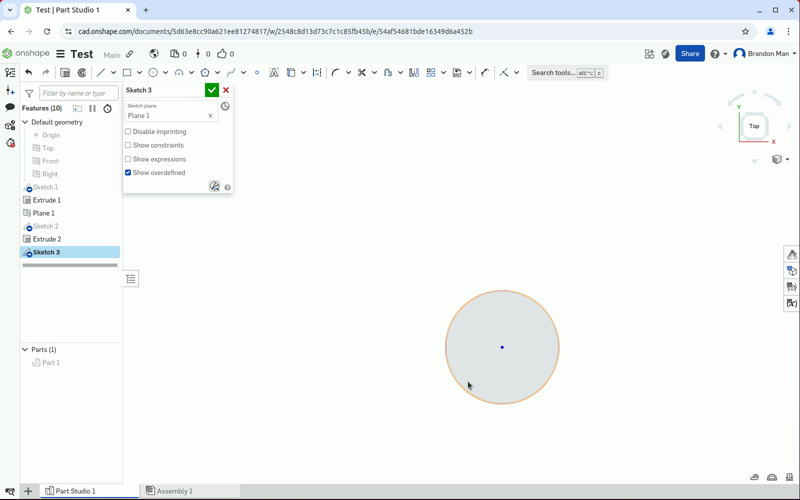
scroll(-6)
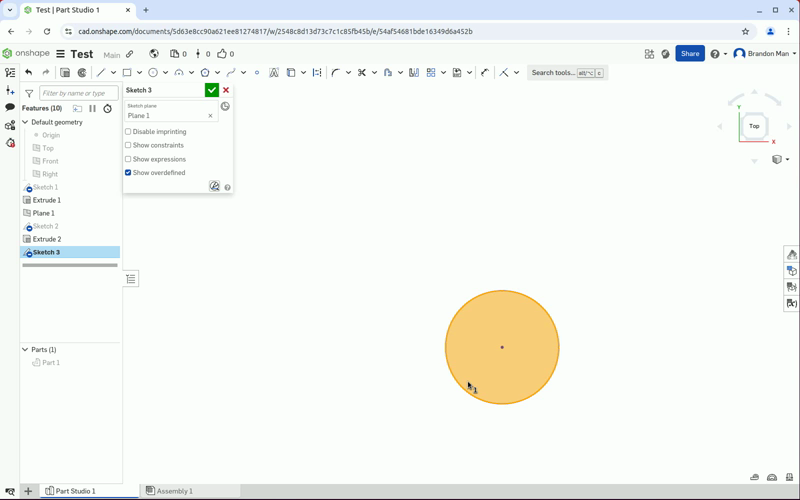
scroll(-6)
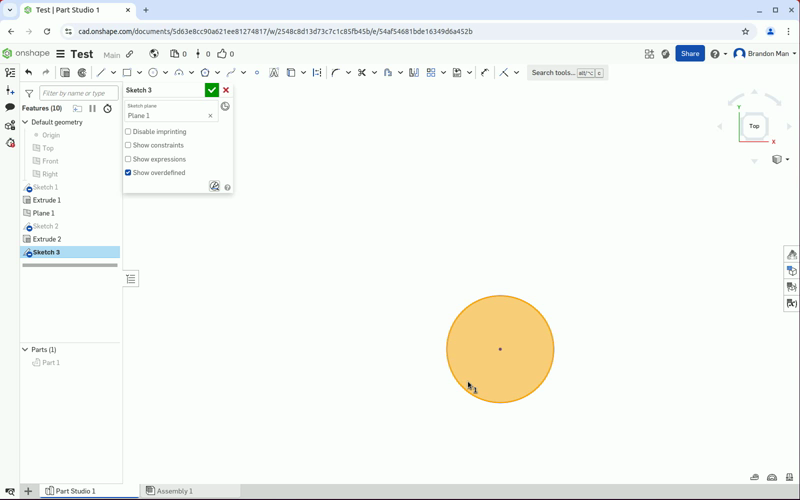
scroll(-6)
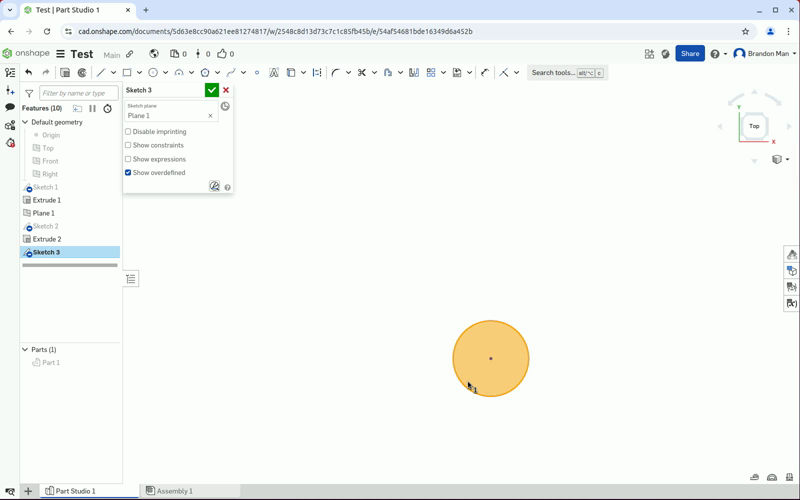
scroll(-6)
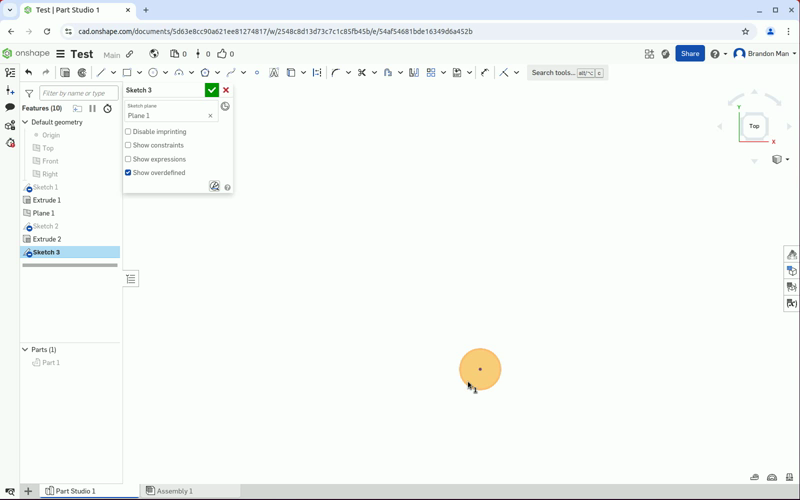
scroll(-6)
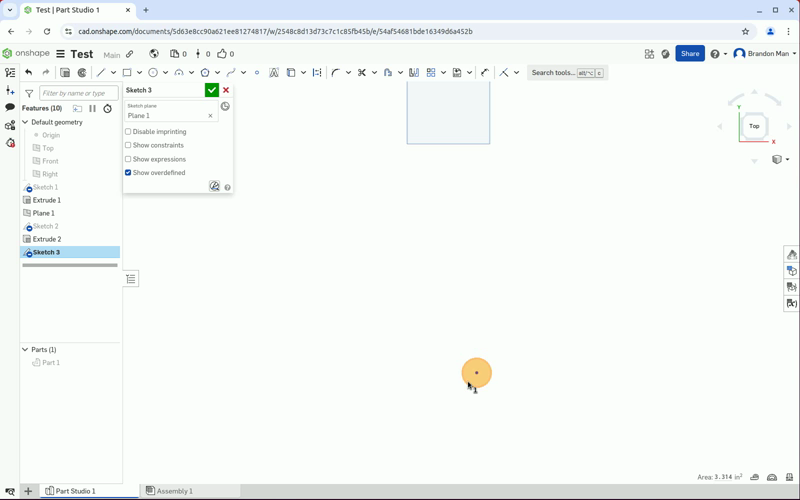
scroll(-6)
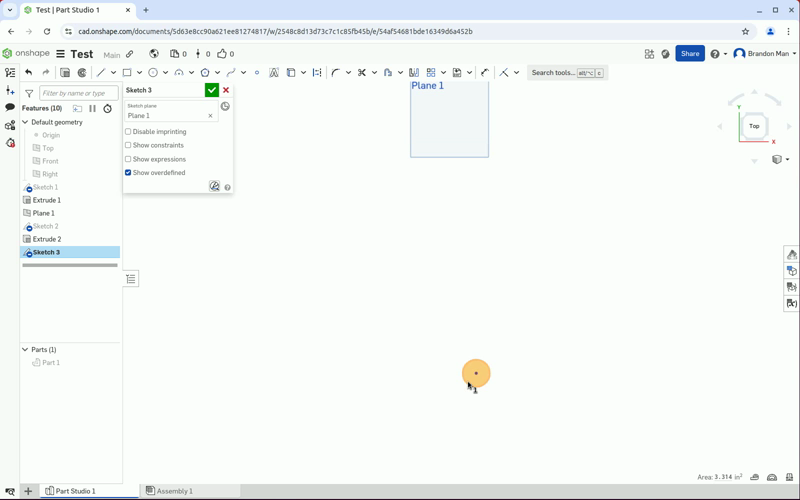
scroll(-6)
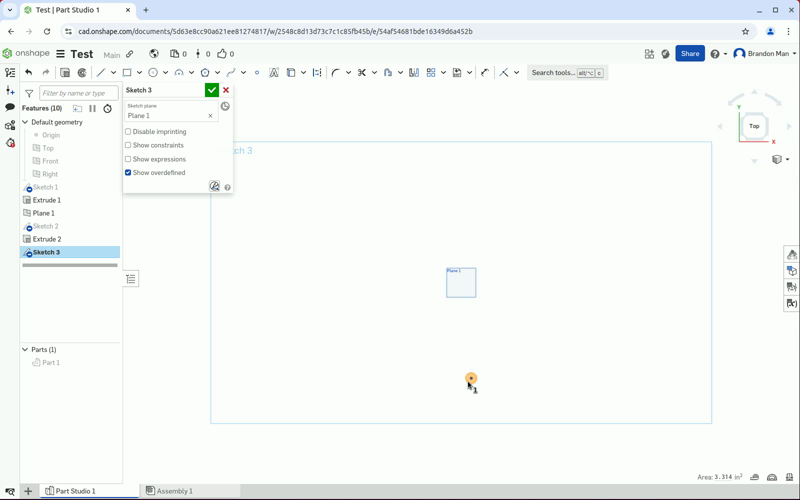
mouse_move(73, 352)
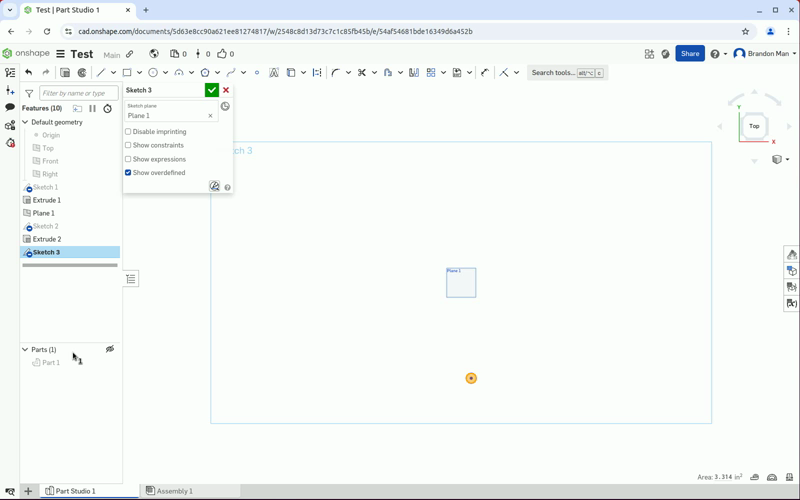
key(shift+y)
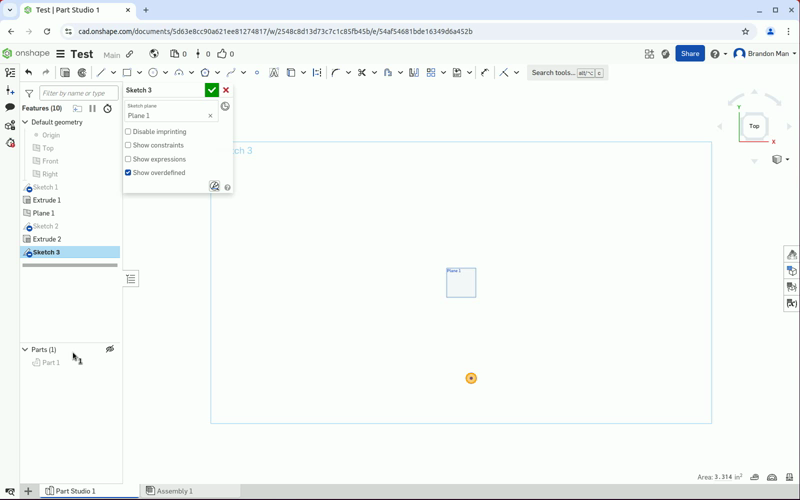
key(shift+e)
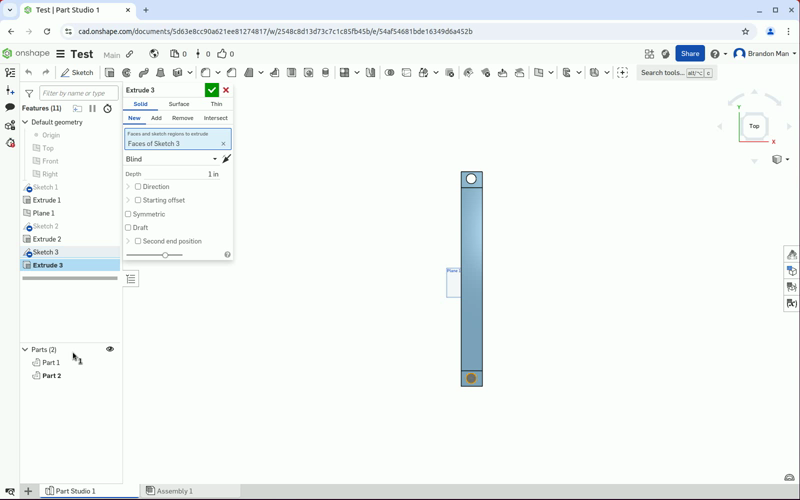
mouse_move(143, 106)
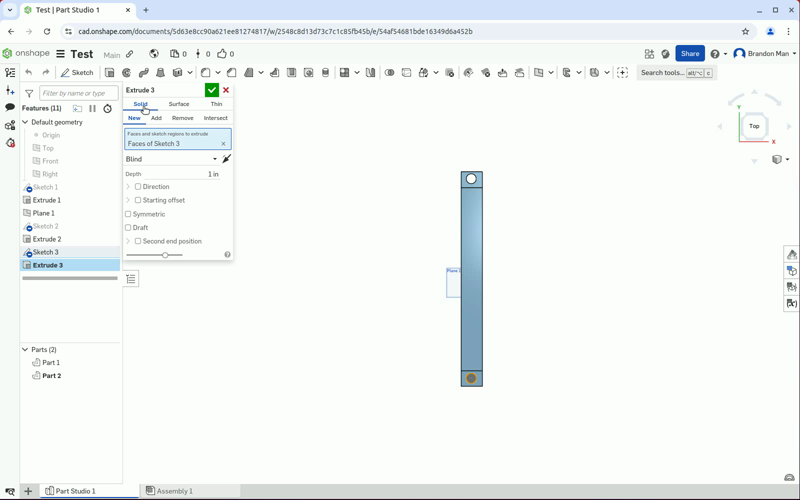
click(143, 106)
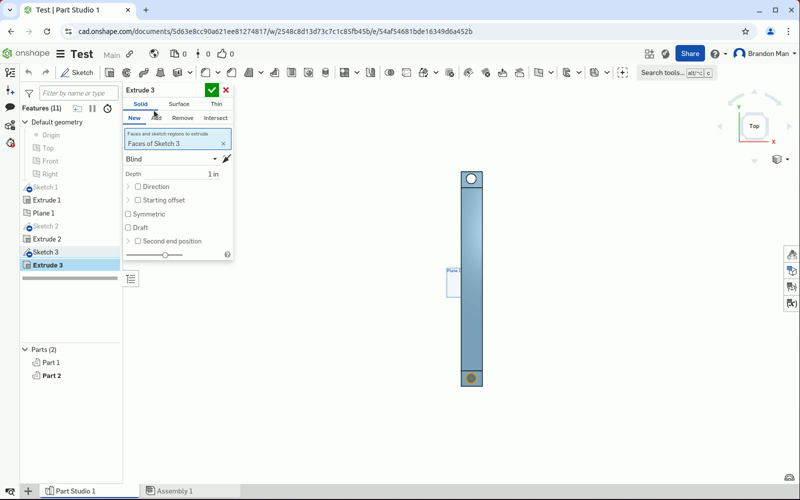
mouse_move(186, 120)
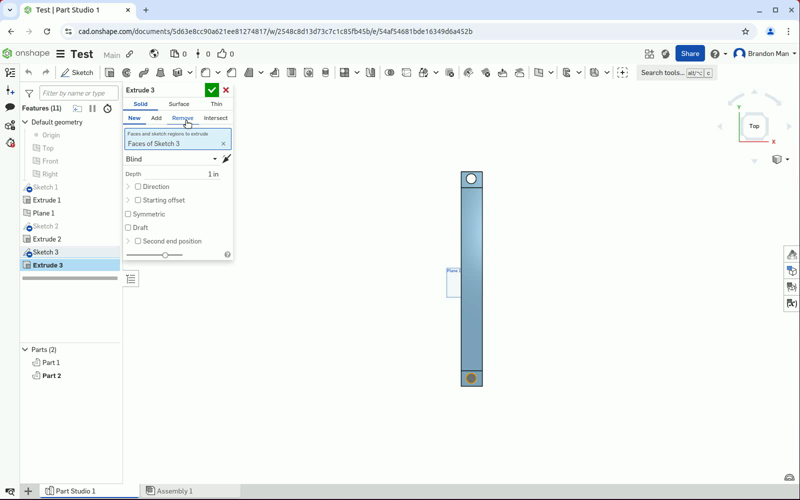
click(186, 120)
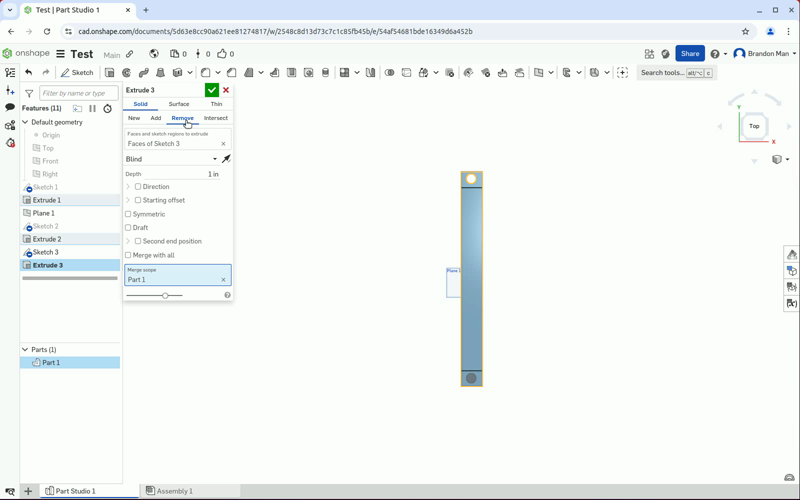
key(tab, 4)
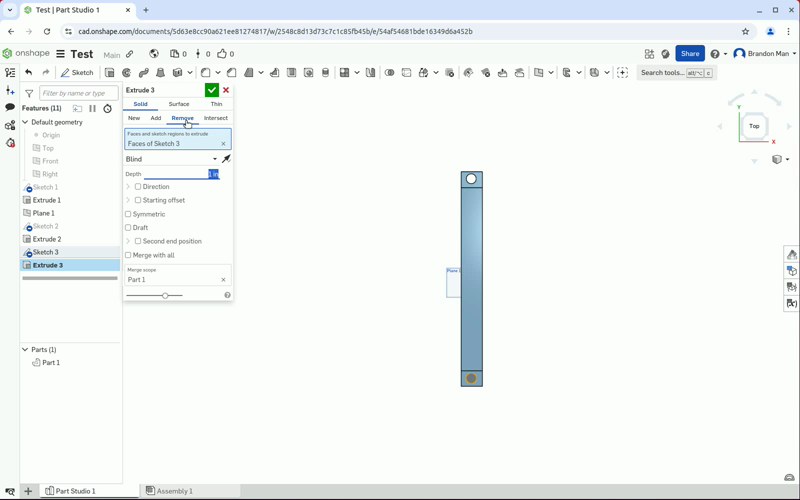
text(10.832)
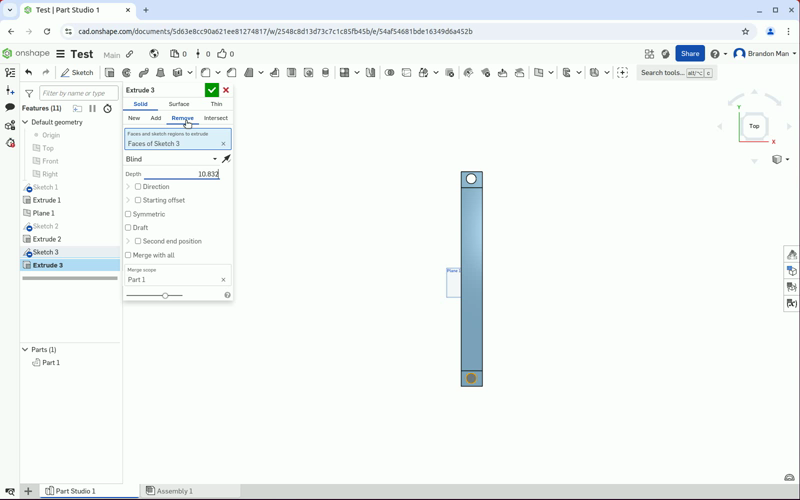
key(tab, 6)
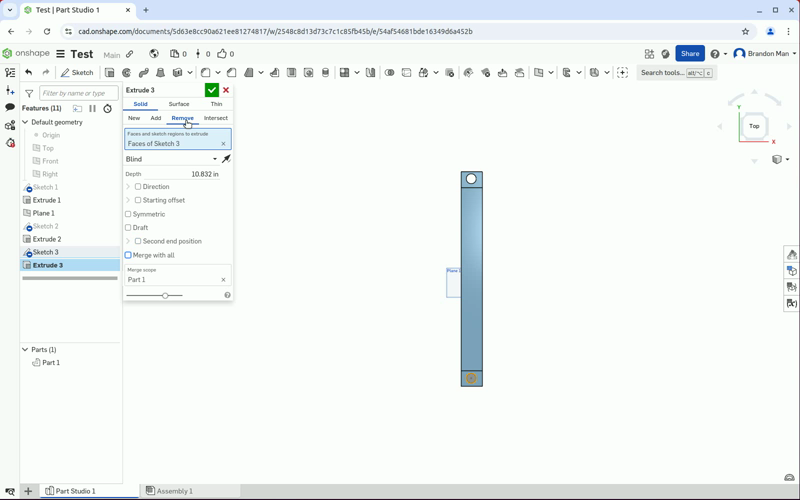
key(space)
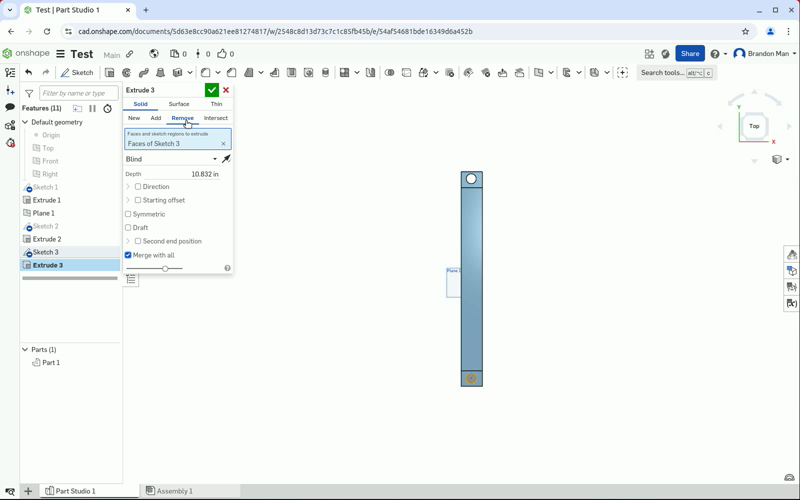
key(enter)
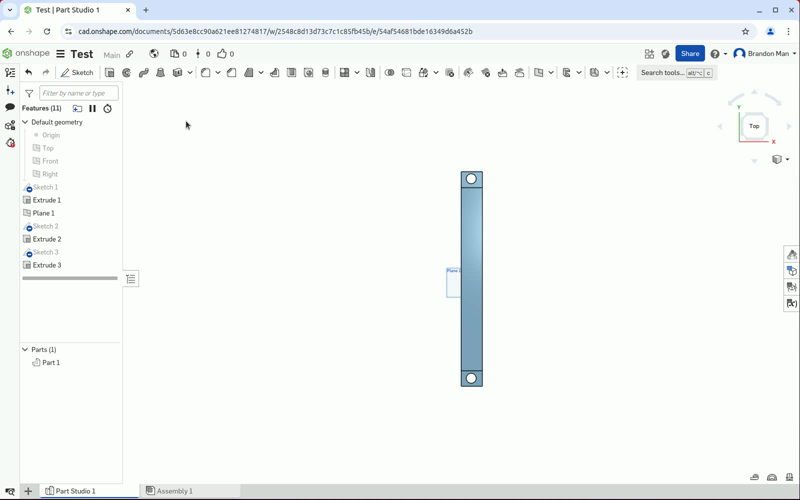
key(shift+h)
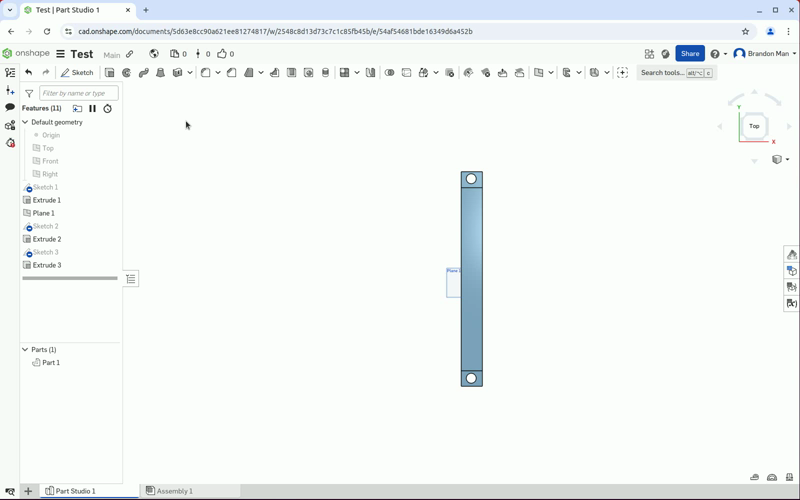
key(shift+h)
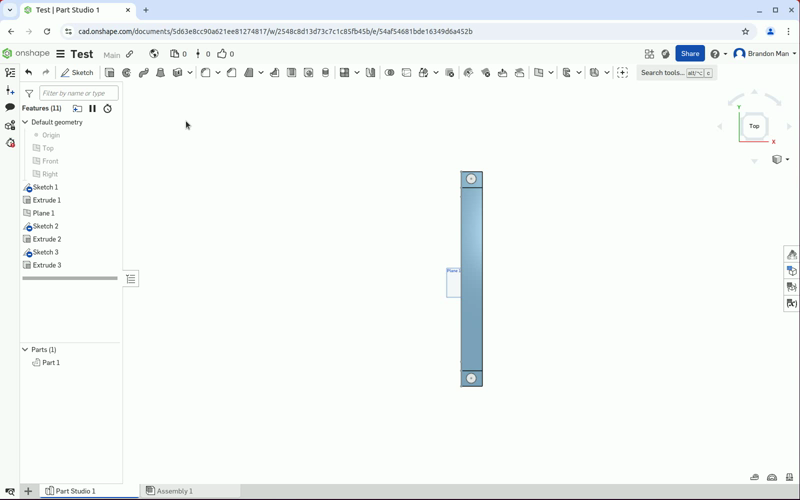
key(shift+7)
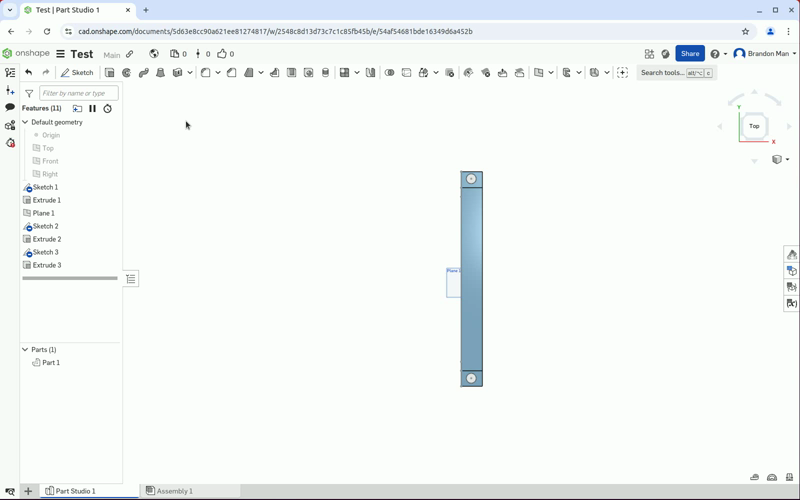
key(up, 3)
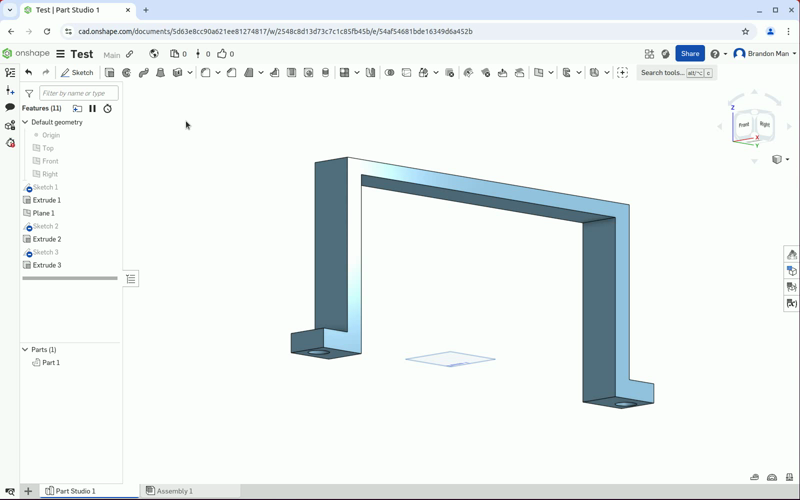
key(left, 3)
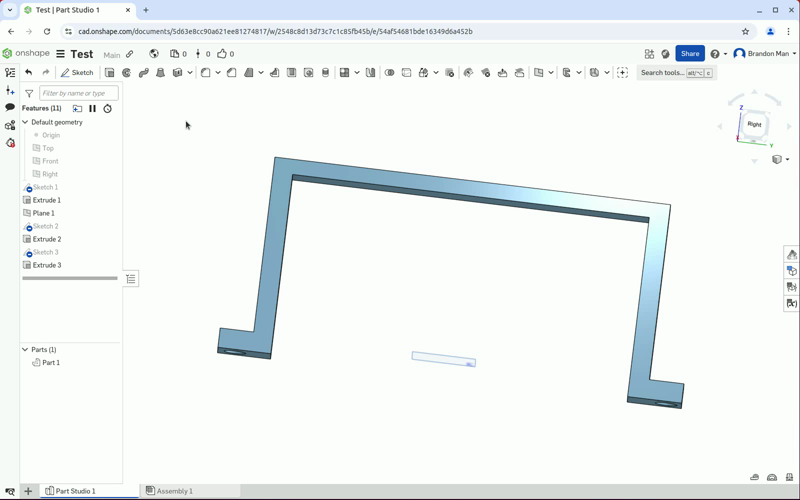
key(right, 3)
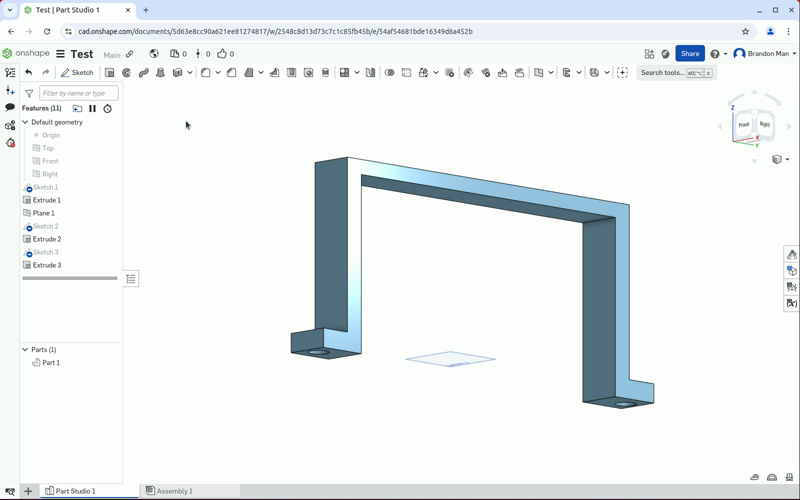
key(down, 3)
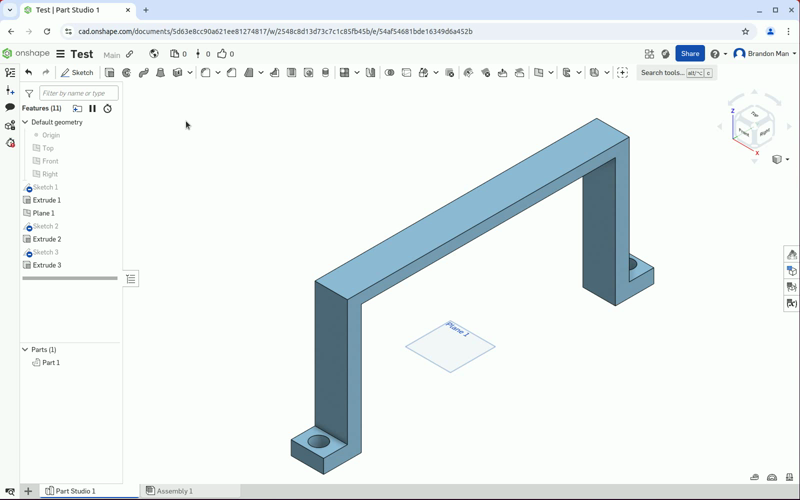
mouse_move(73, 189)
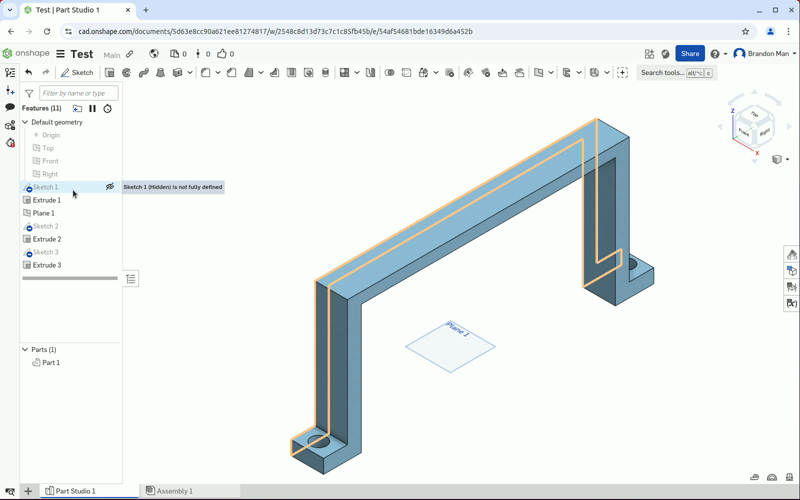
click(73, 189)